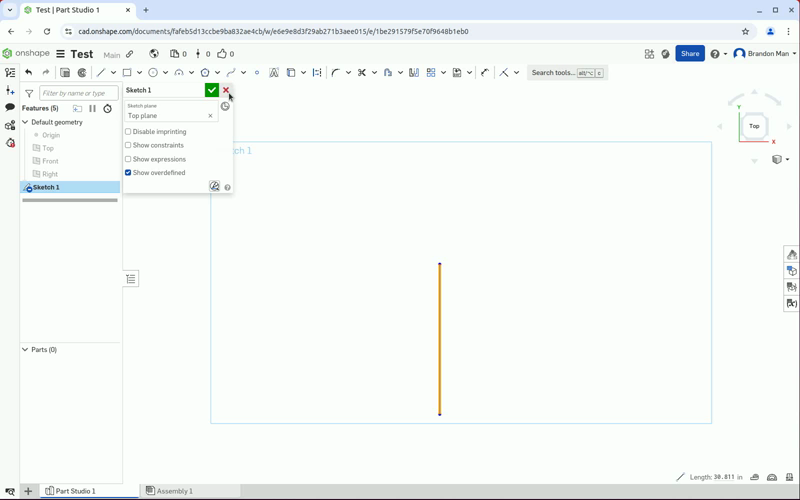
key(shift+h)
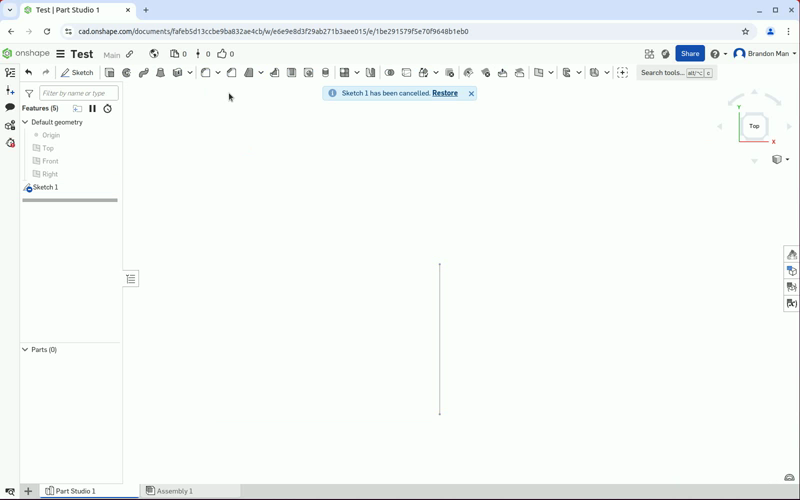
key(shift+s)
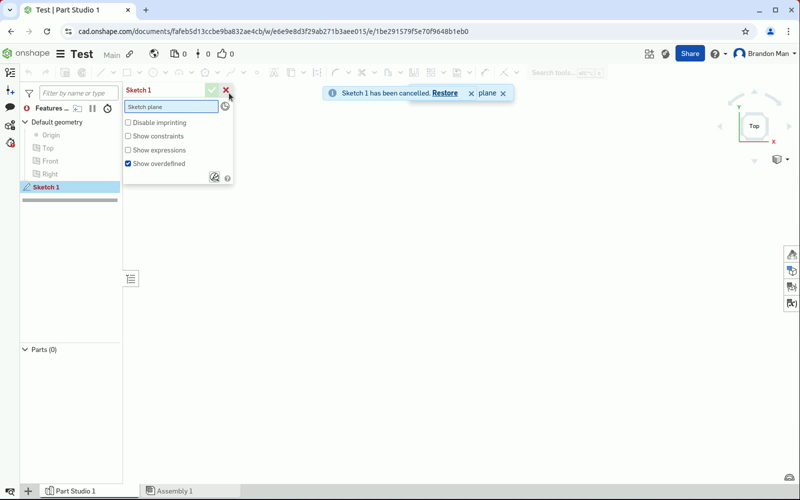
mouse_move(73, 150)
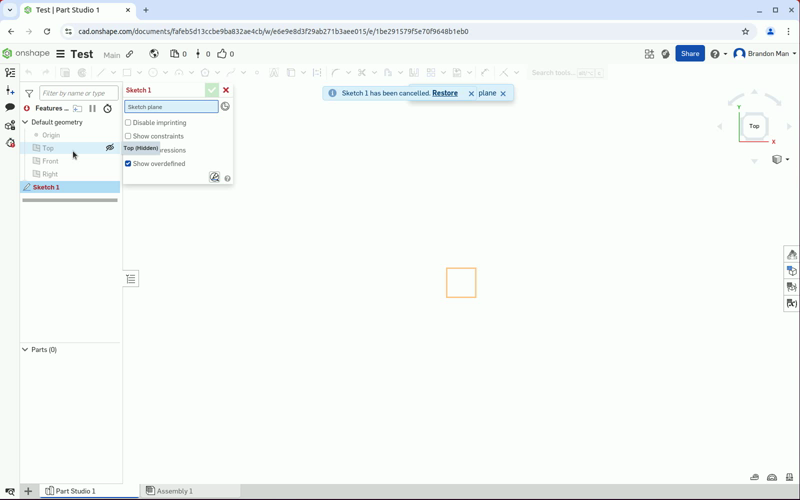
click(73, 150)
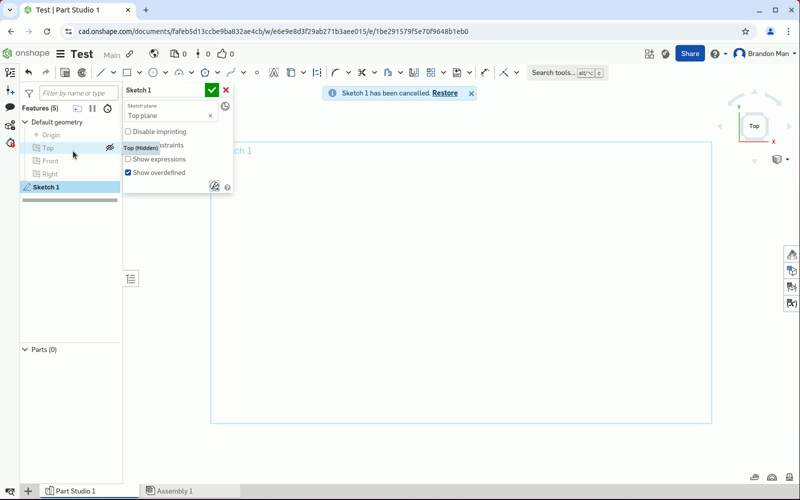
mouse_move(73, 352)
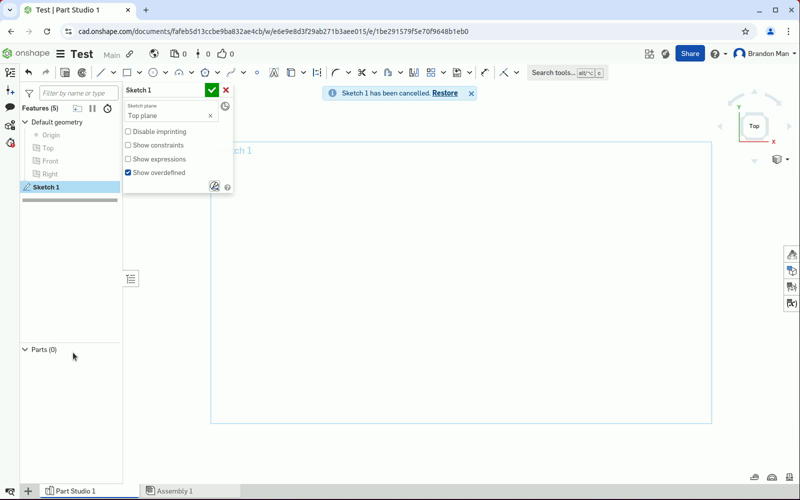
key(y)
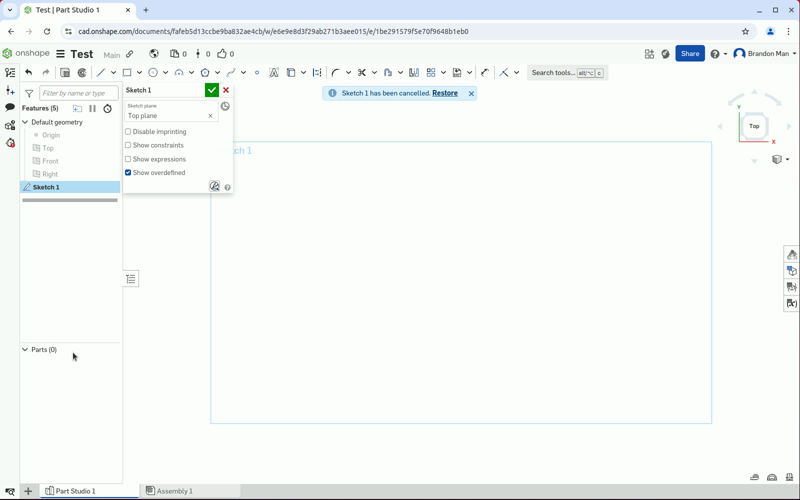
key(l)
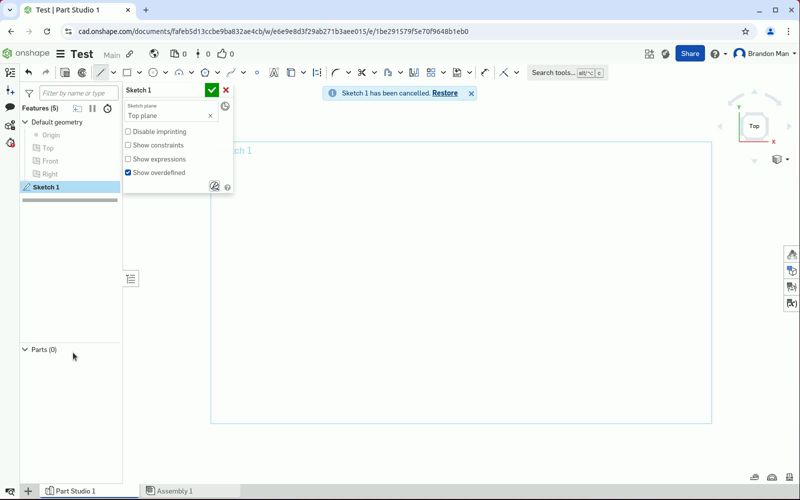
key_down(shift)
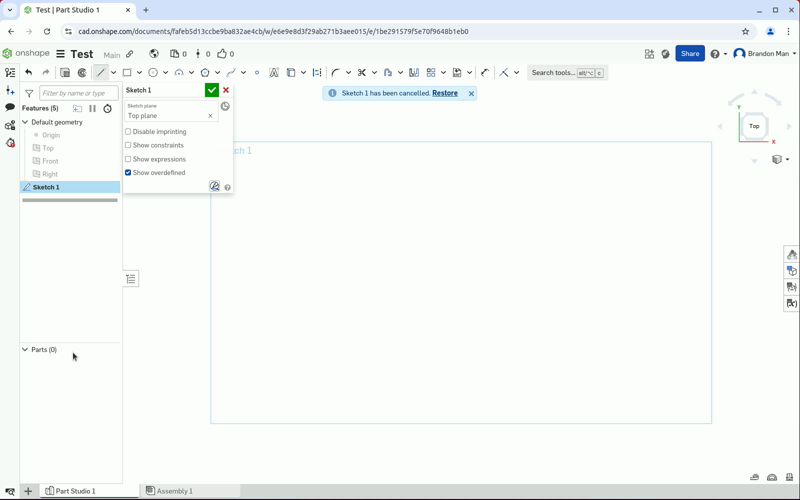
mouse_move(405, 339)
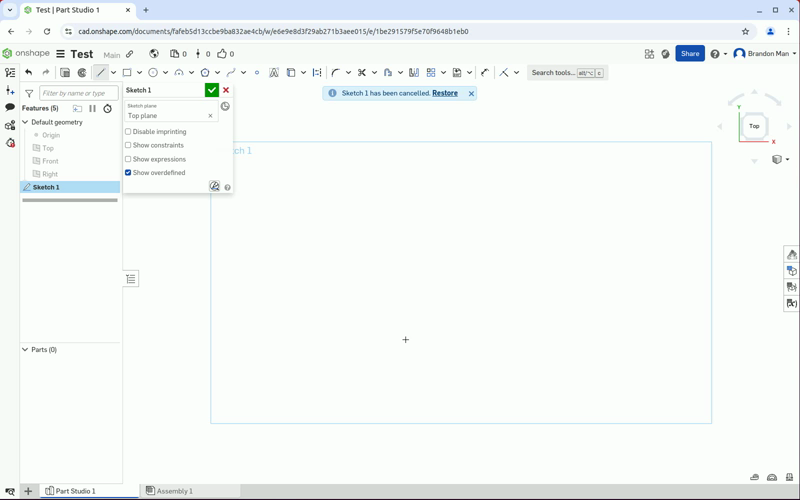
click(405, 339)
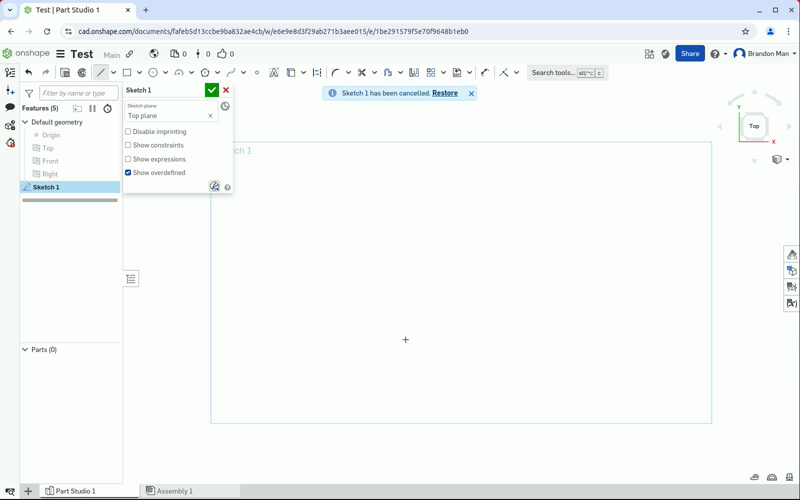
key_up(shift)
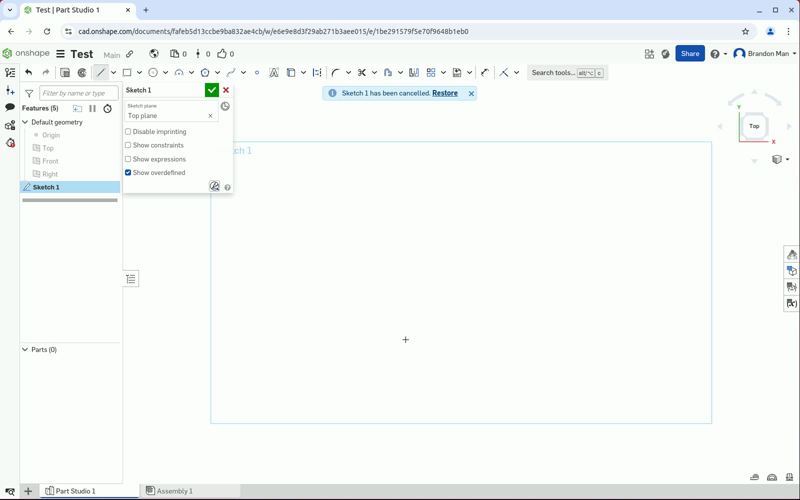
key_down(shift)
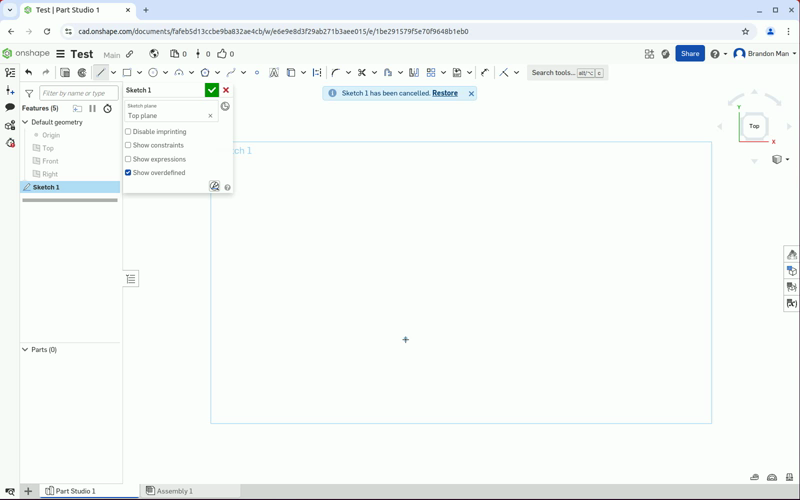
mouse_move(435, 339)
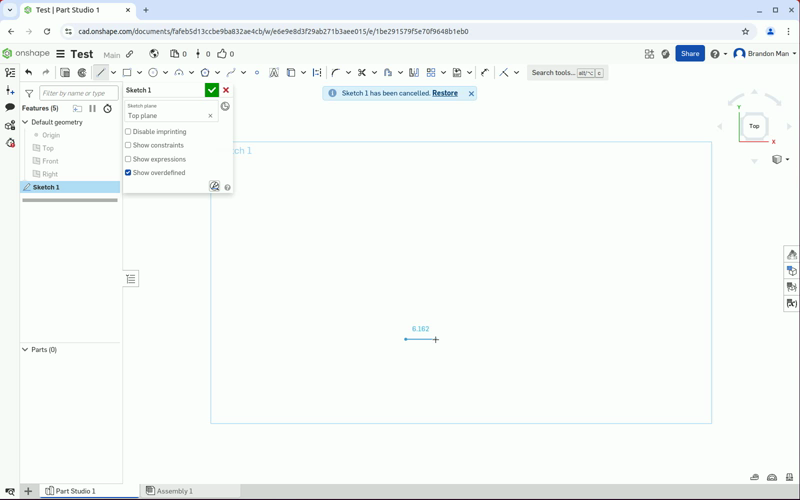
mouse_move(461, 339)
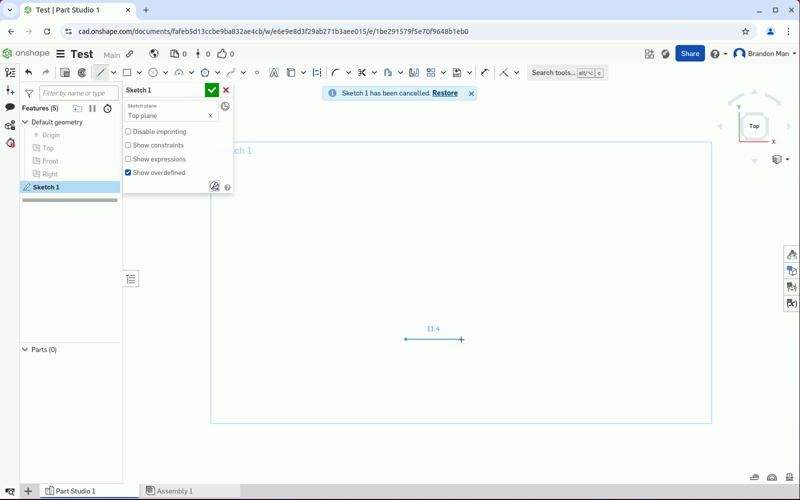
click(461, 339)
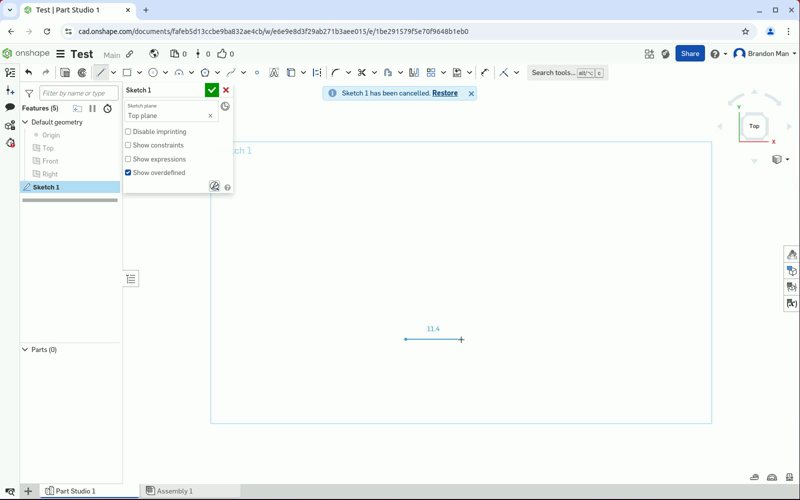
key_up(shift)
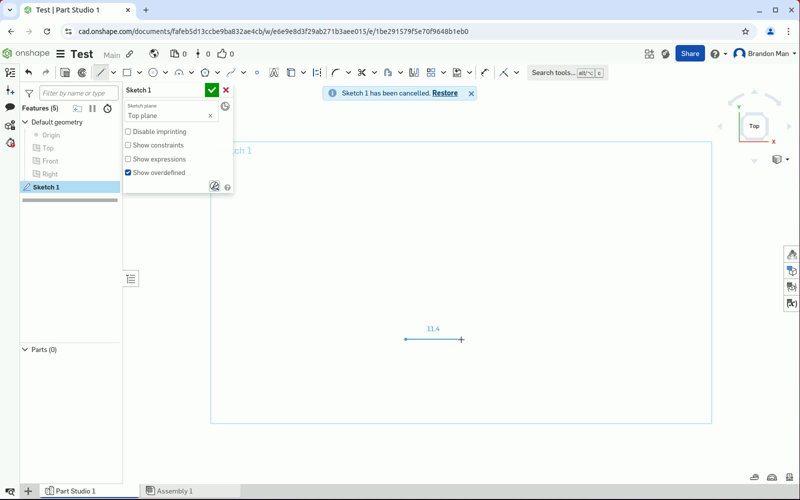
key_down(shift)
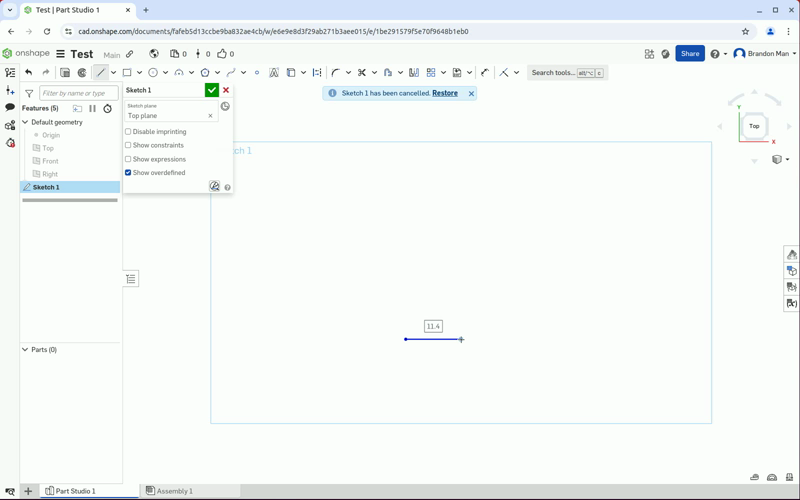
mouse_move(491, 339)
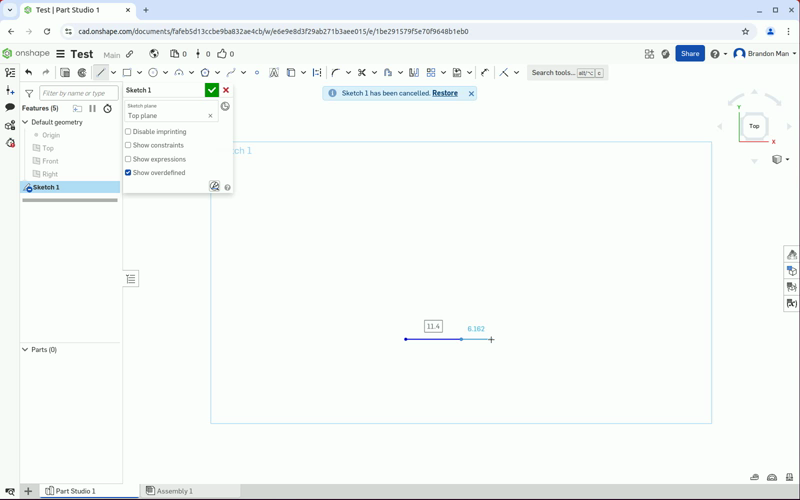
mouse_move(461, 282)
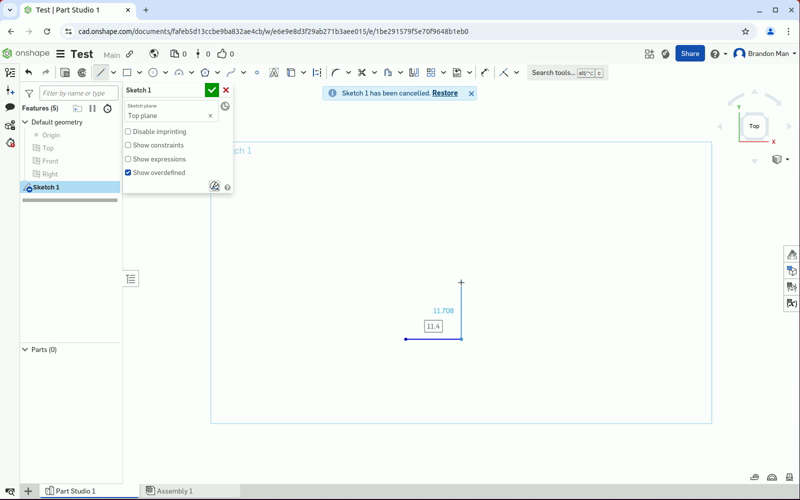
click(461, 282)
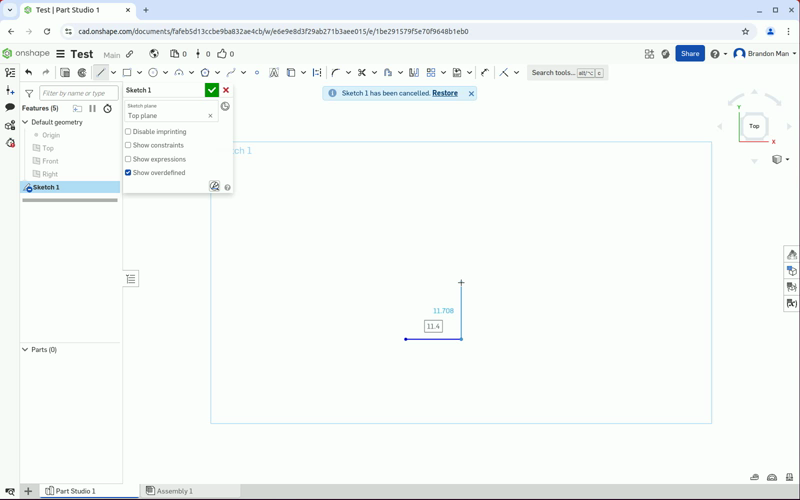
key_up(shift)
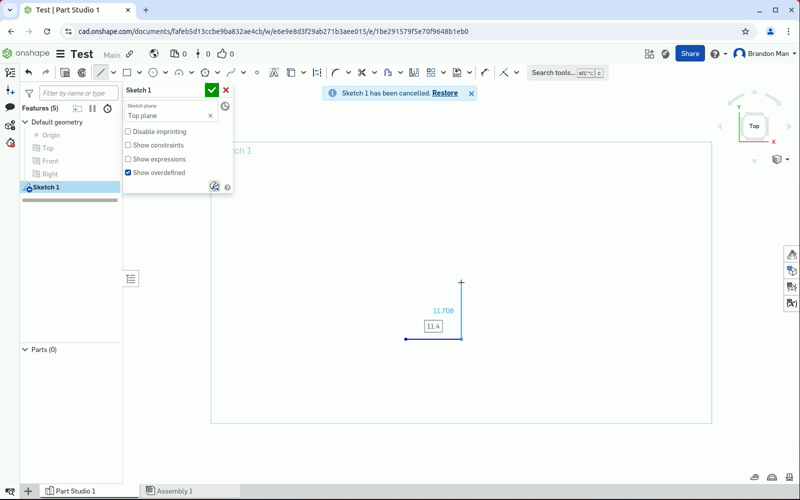
key_down(shift)
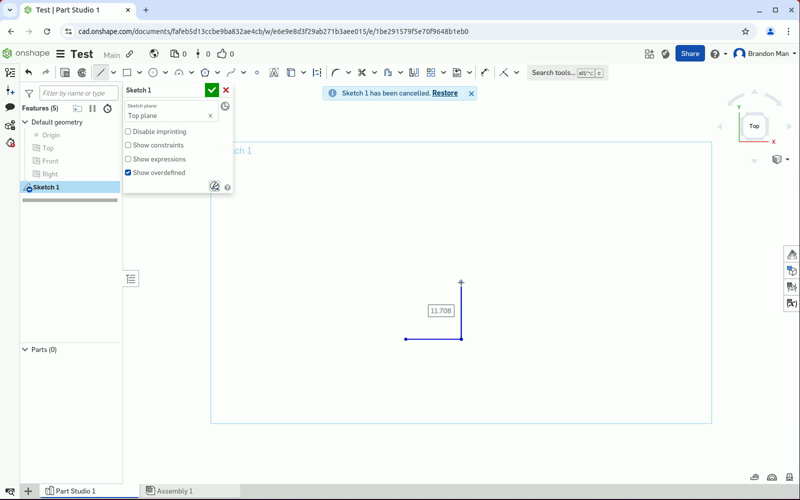
mouse_move(491, 282)
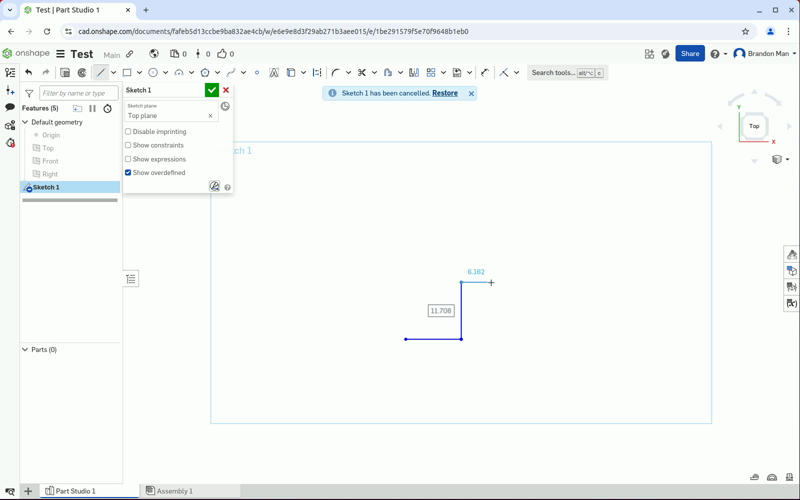
mouse_move(405, 282)
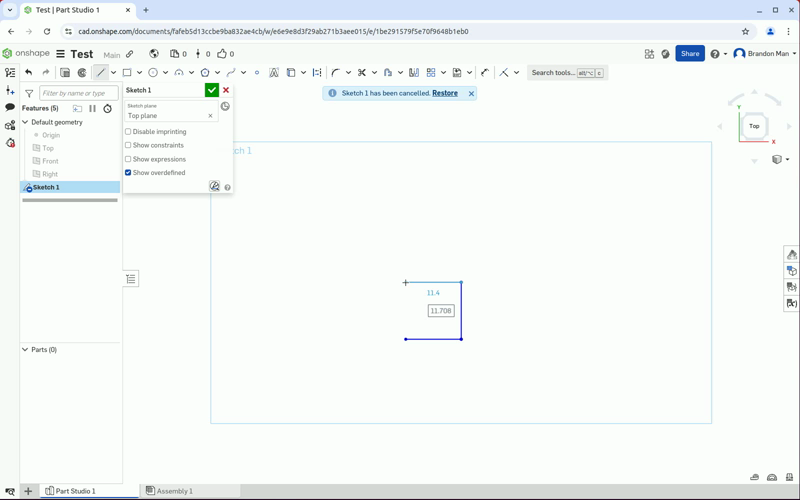
click(405, 282)
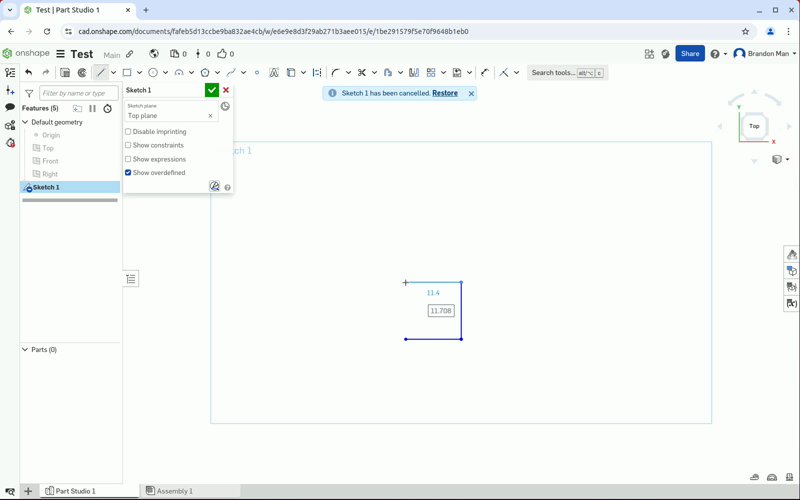
key_up(shift)
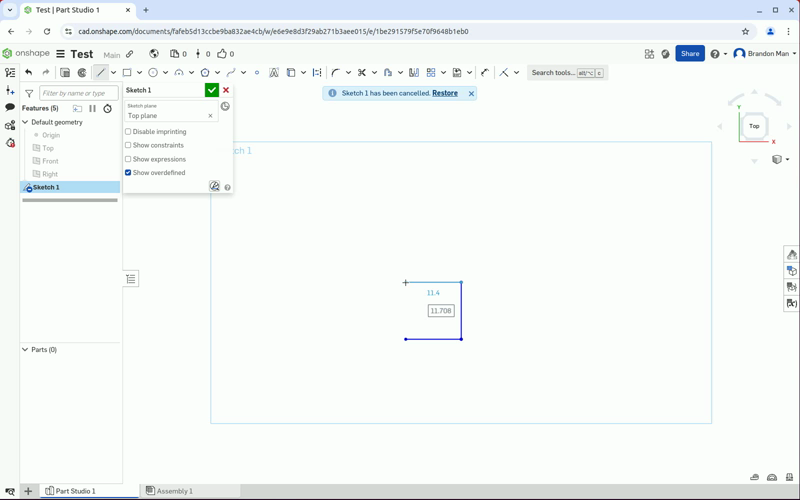
mouse_move(435, 282)
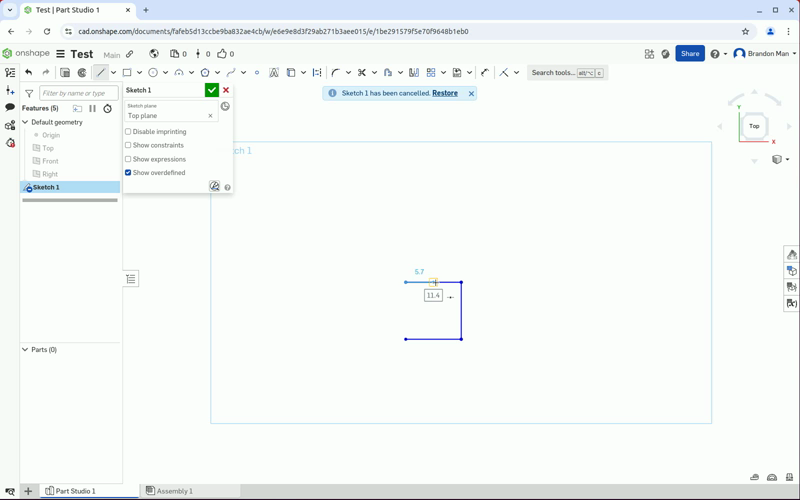
key_down(shift)
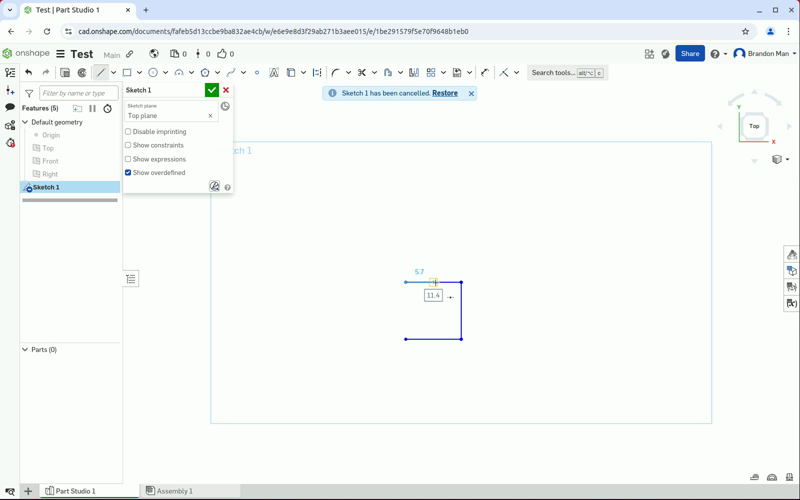
mouse_move(405, 339)
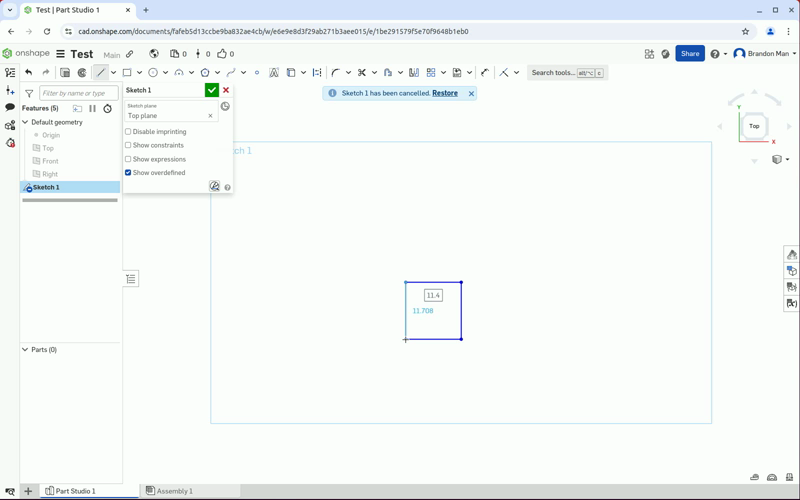
key_up(shift)
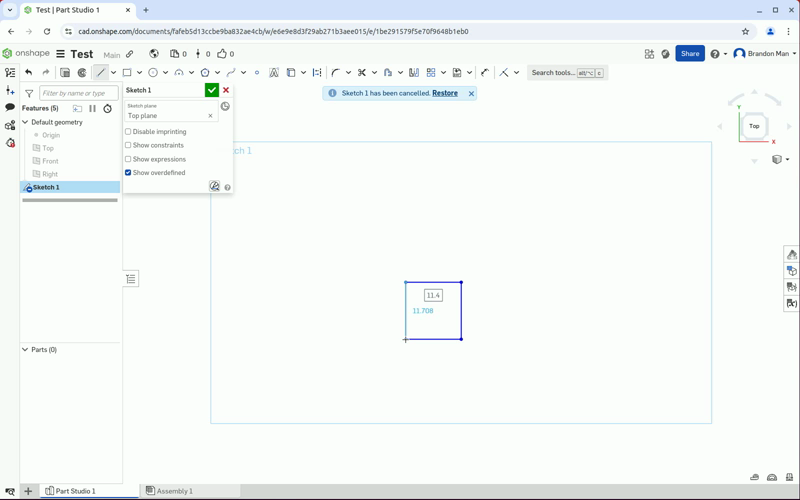
click(405, 339)
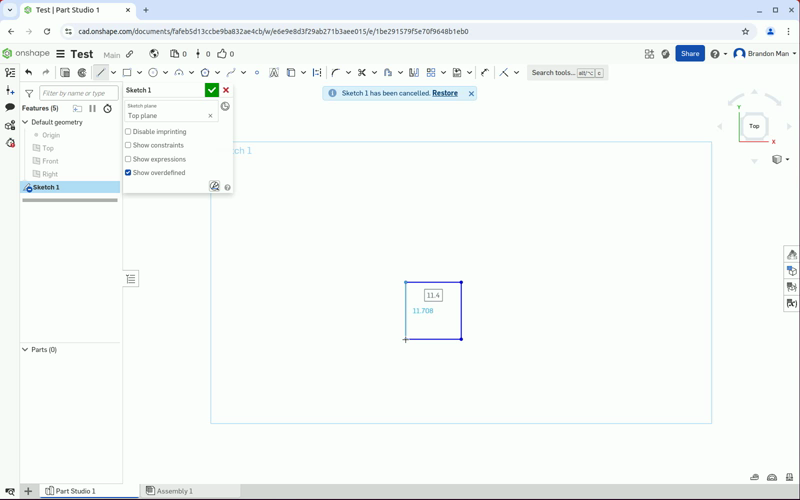
key(esc)
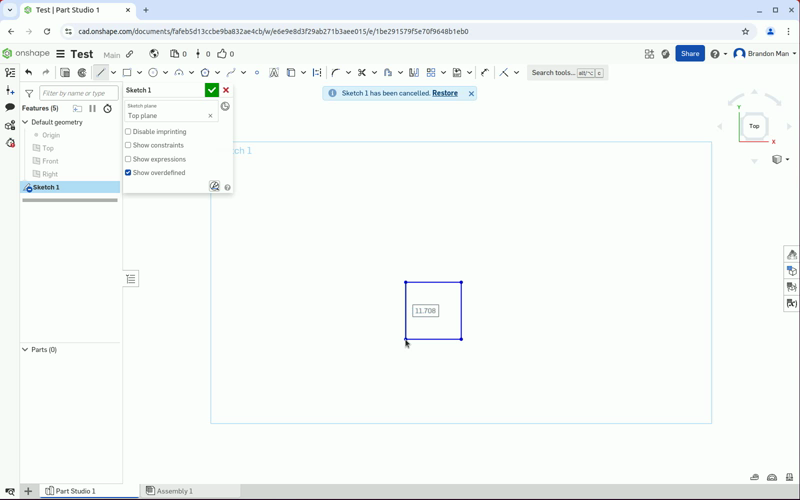
mouse_move(410, 304)
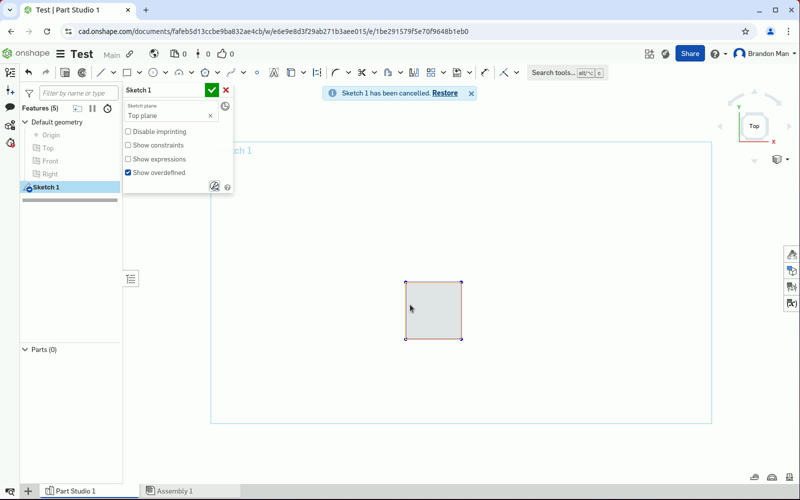
click(410, 304)
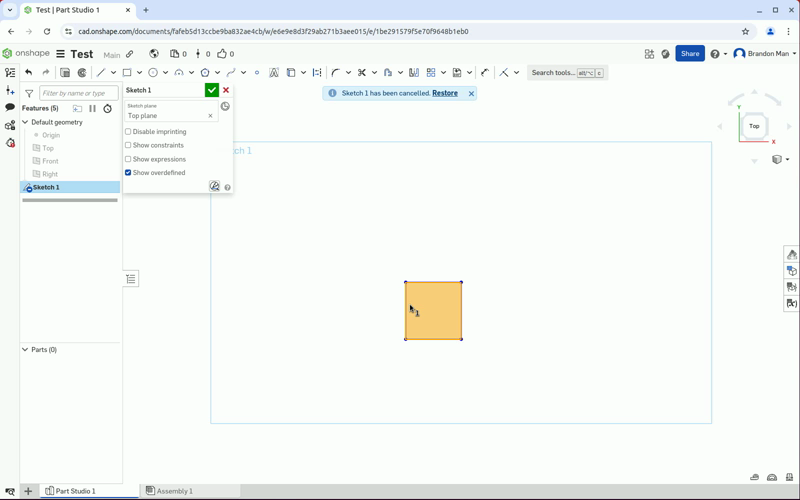
mouse_move(73, 352)
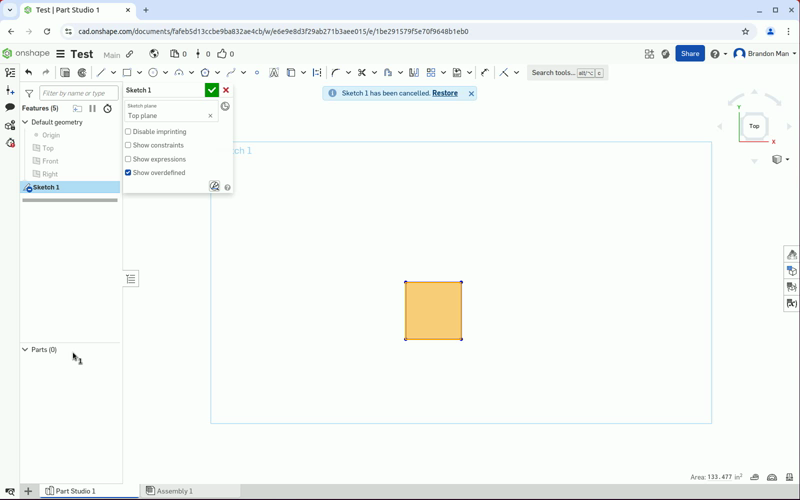
key(shift+y)
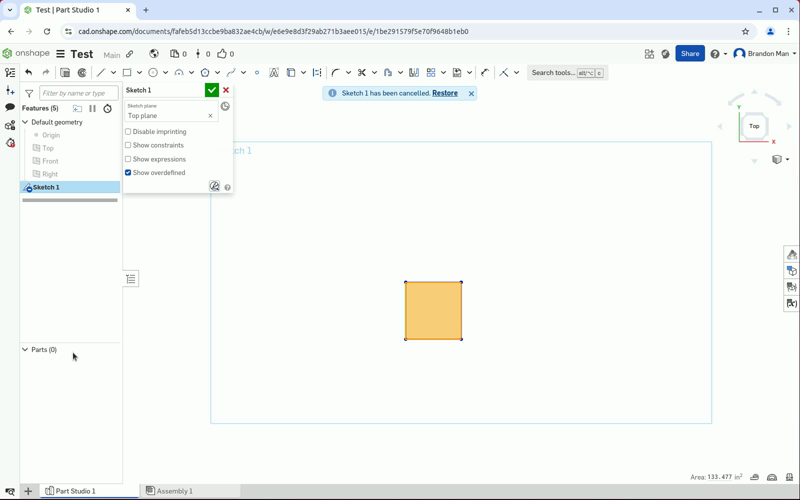
key(shift+e)
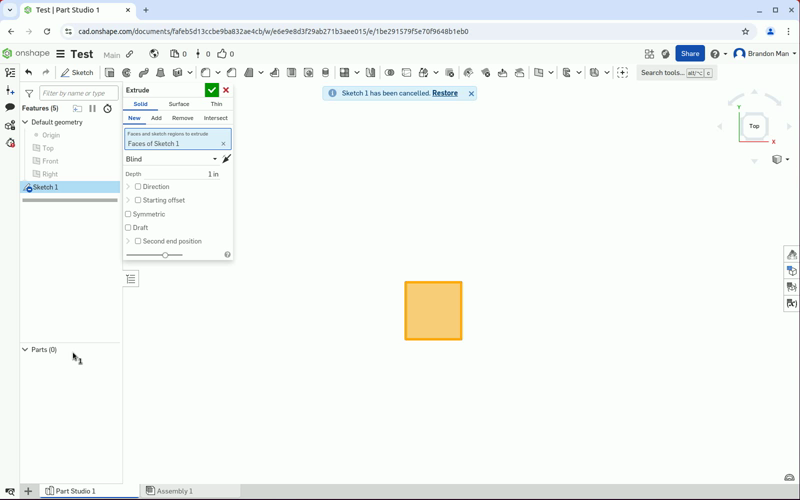
mouse_move(143, 106)
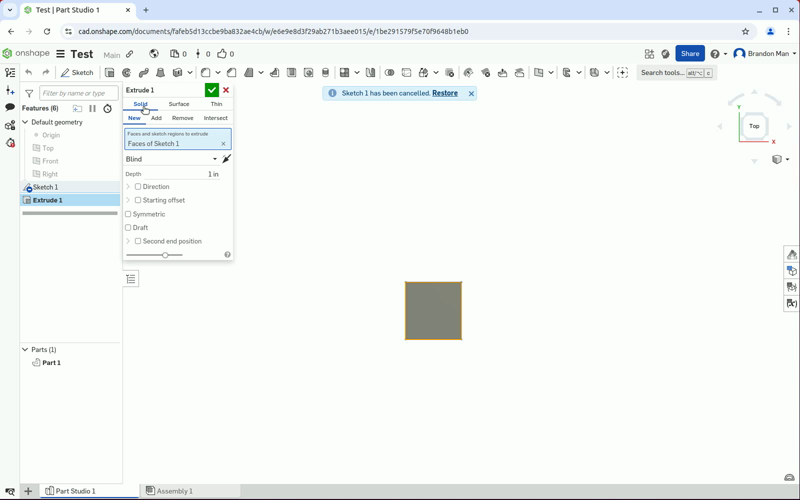
click(143, 106)
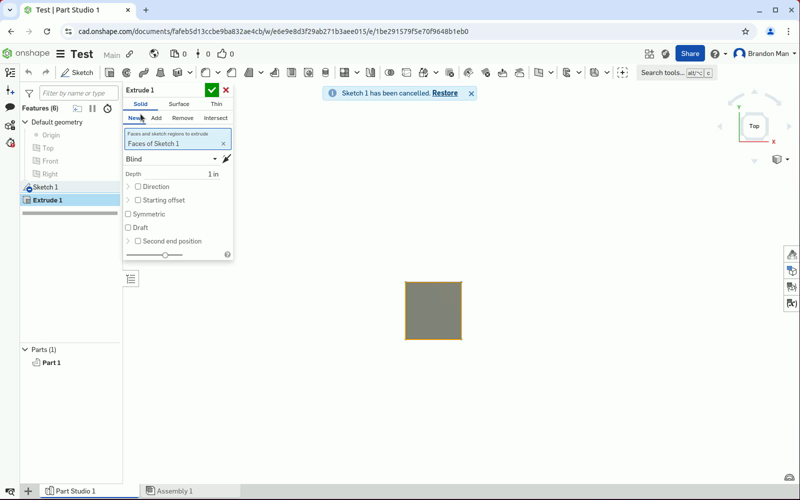
mouse_move(137, 120)
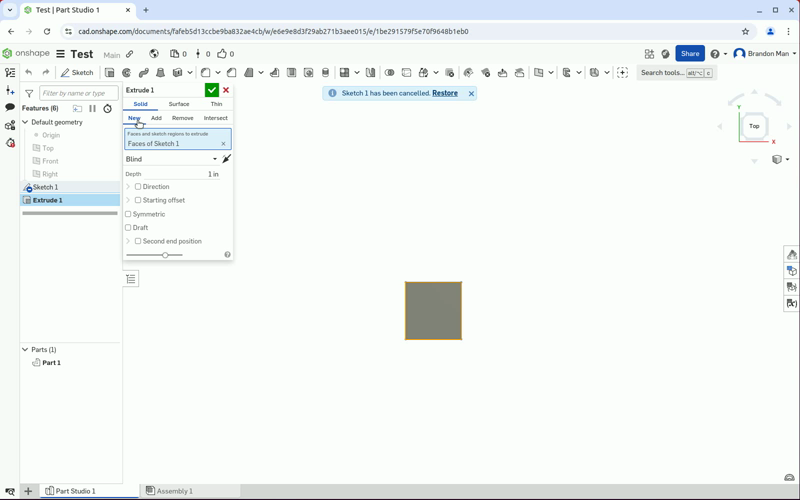
click(137, 120)
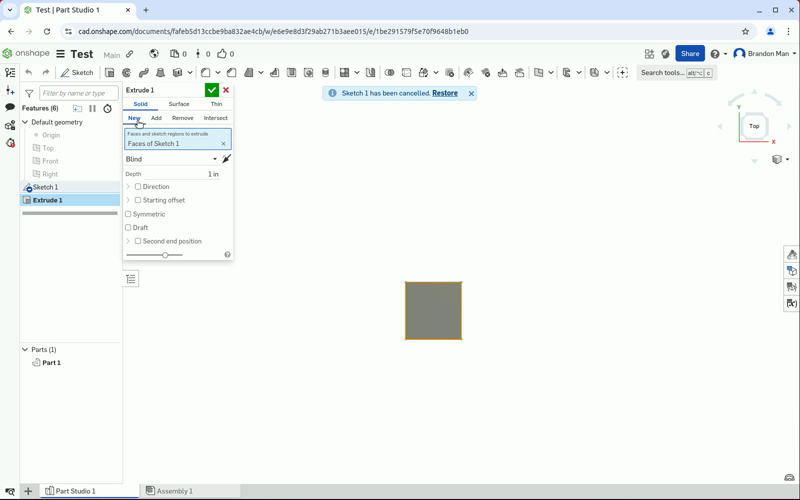
key(tab, 4)
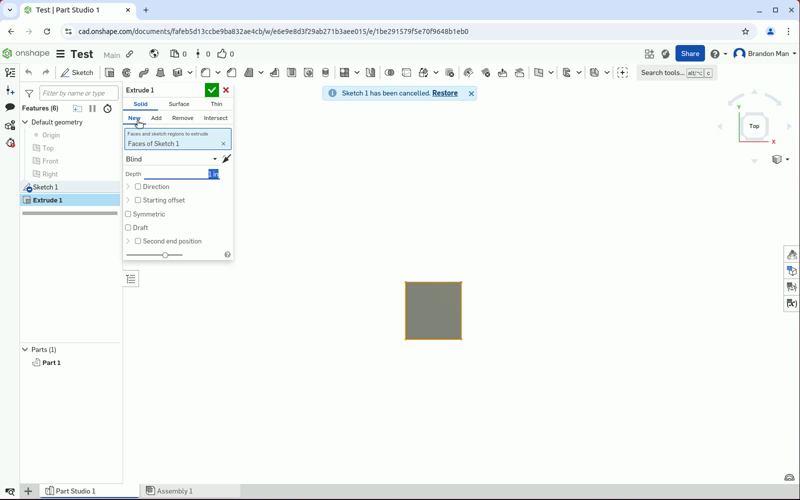
text(11.554)
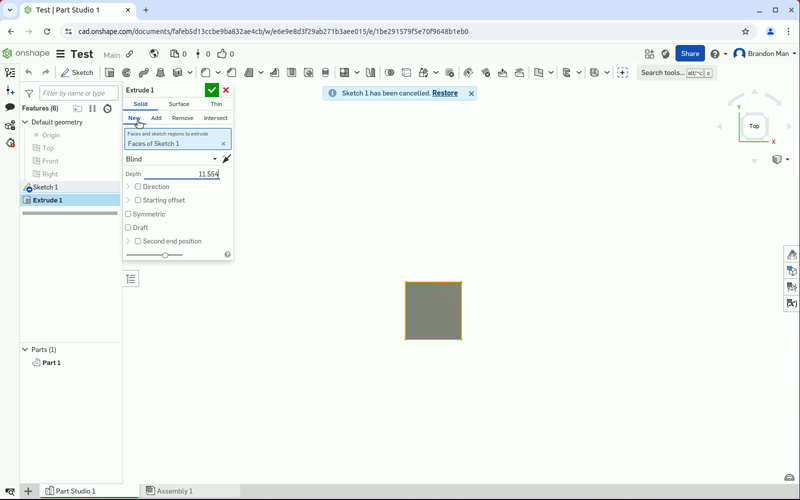
key(enter)
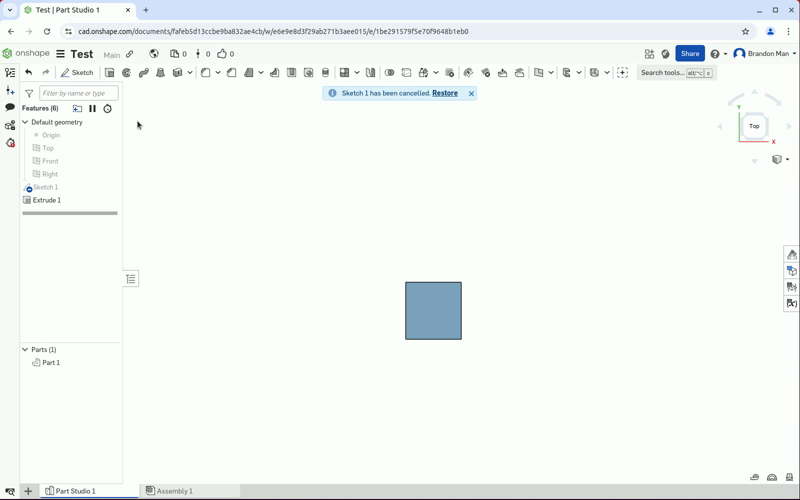
key(shift+h)
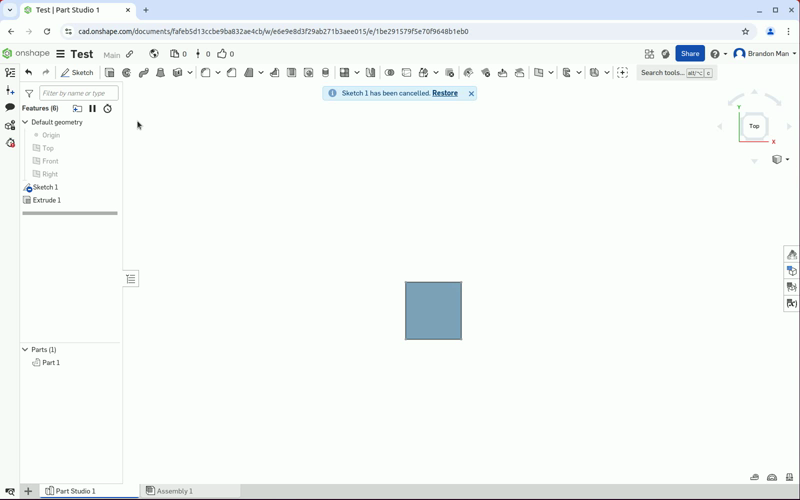
key(shift+h)
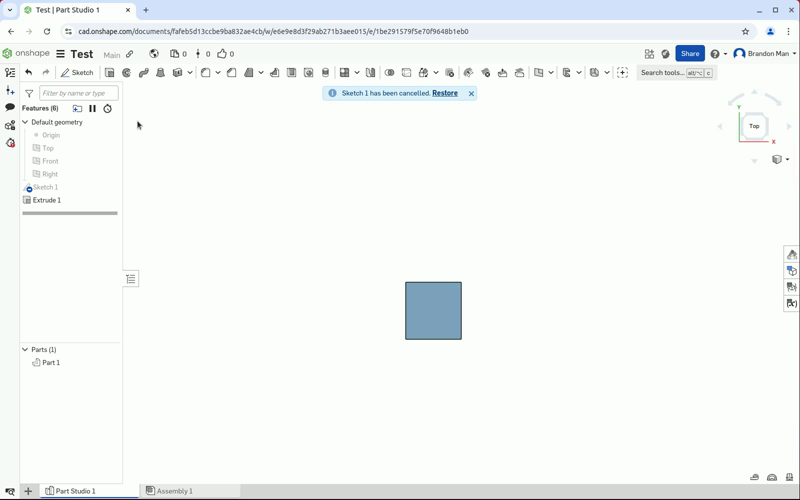
mouse_move(73, 189)
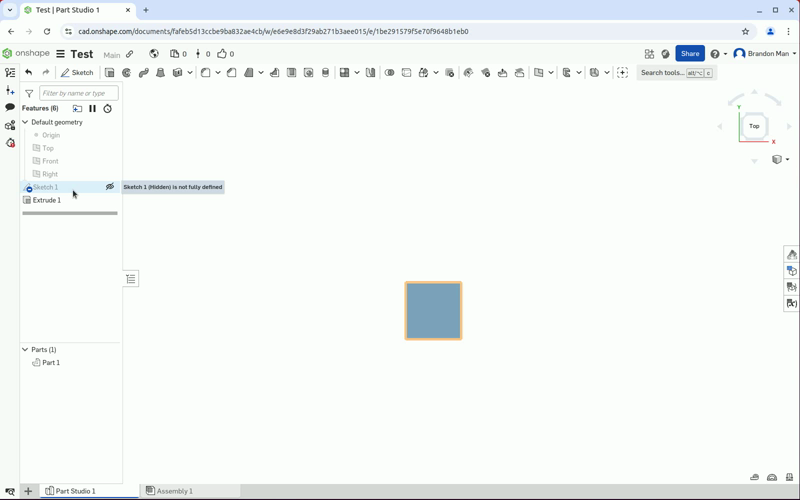
click(73, 189)
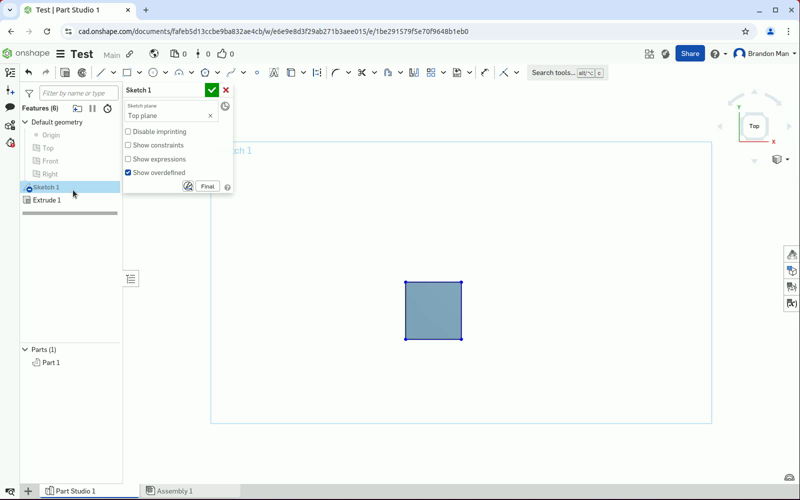
mouse_move(229, 92)
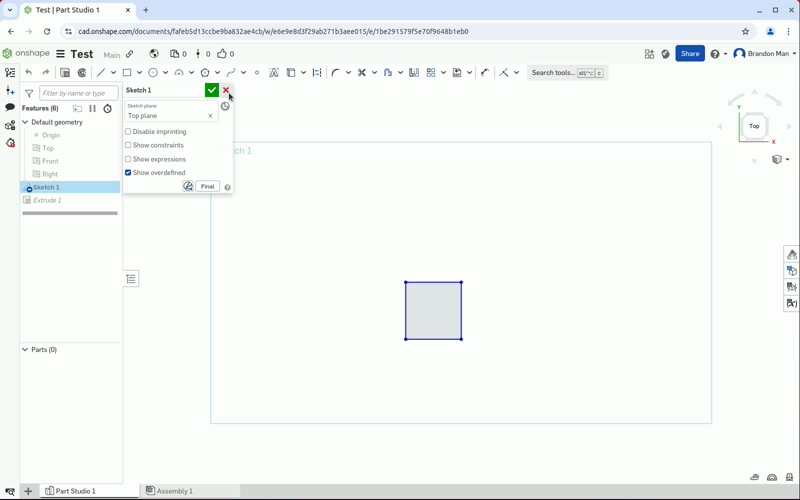
click(229, 92)
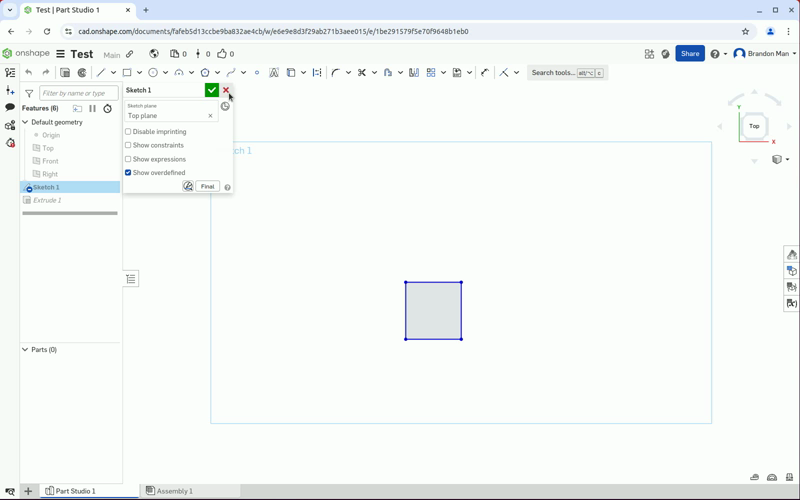
key(shift+s)
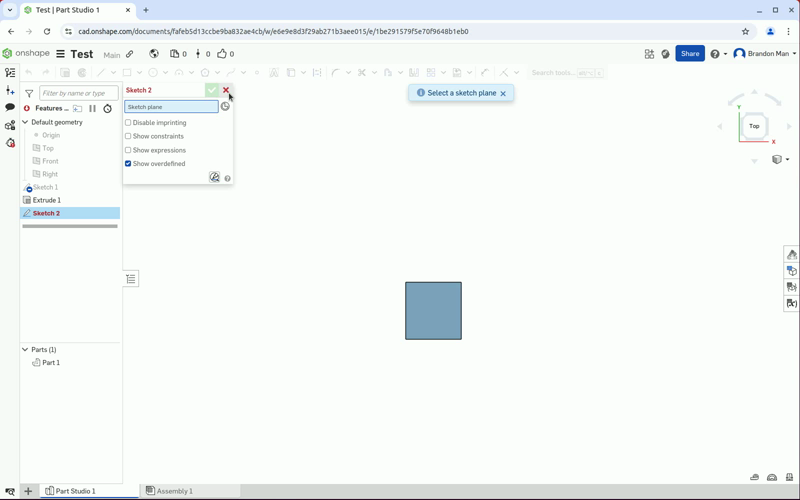
mouse_move(73, 150)
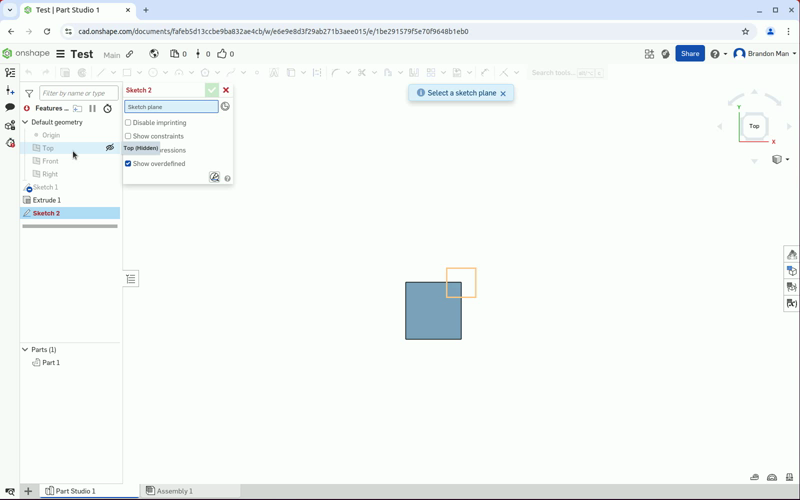
click(73, 150)
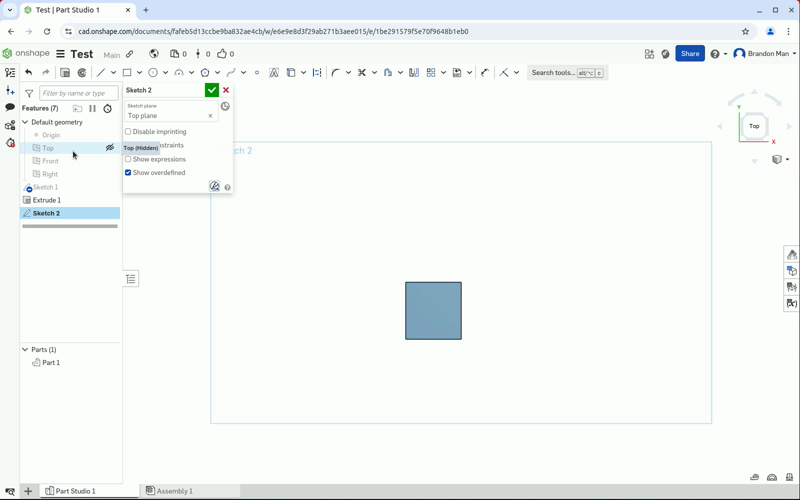
mouse_move(73, 352)
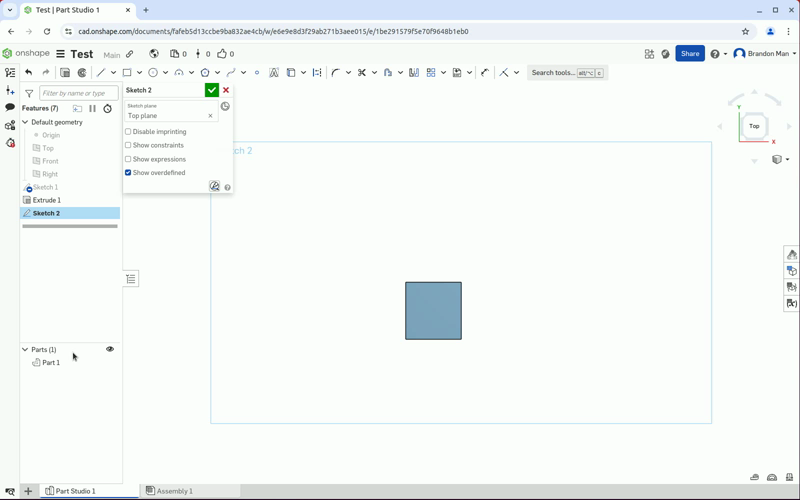
key(y)
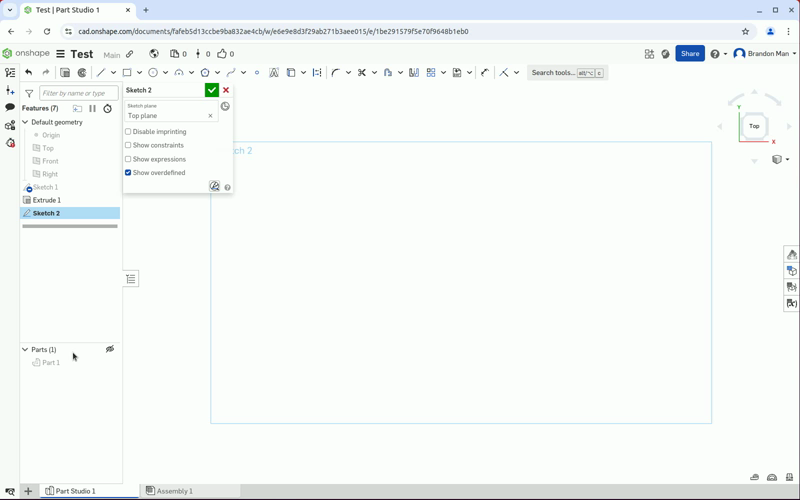
key(l)
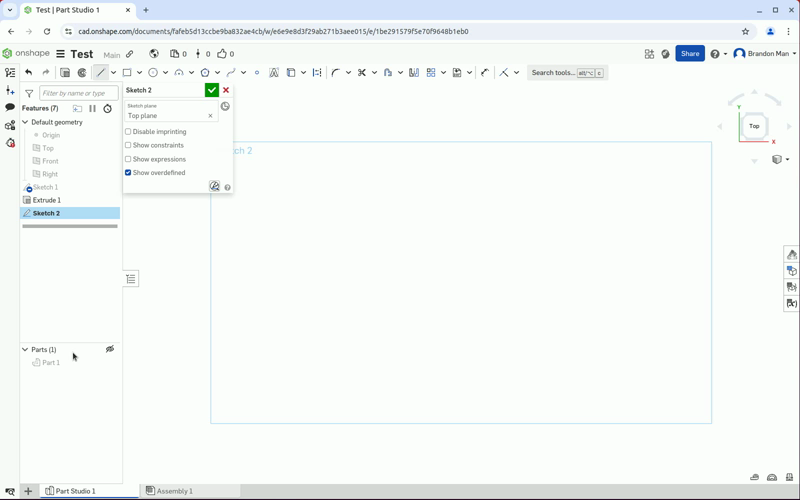
key_down(shift)
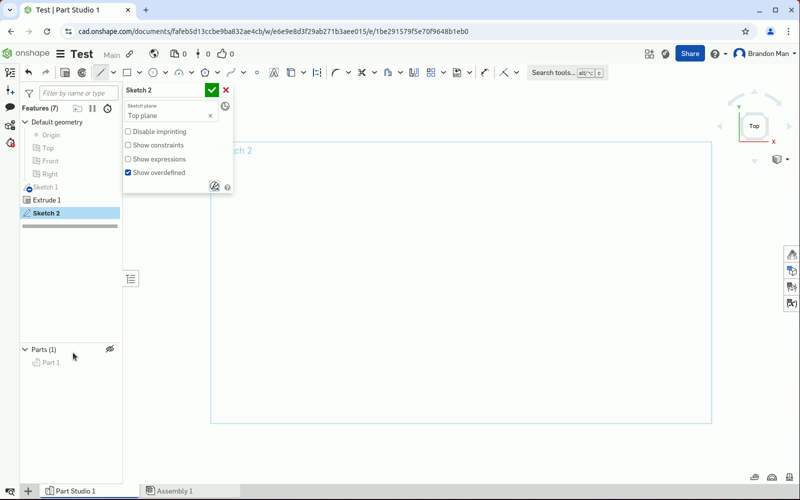
mouse_move(404, 339)
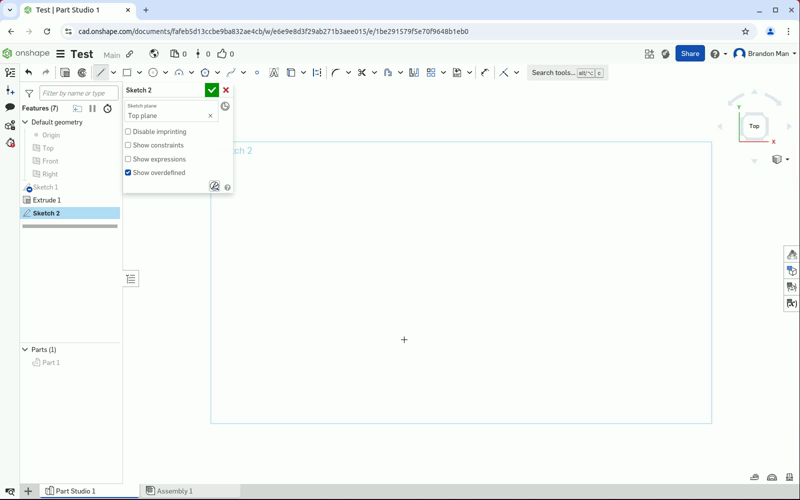
click(404, 339)
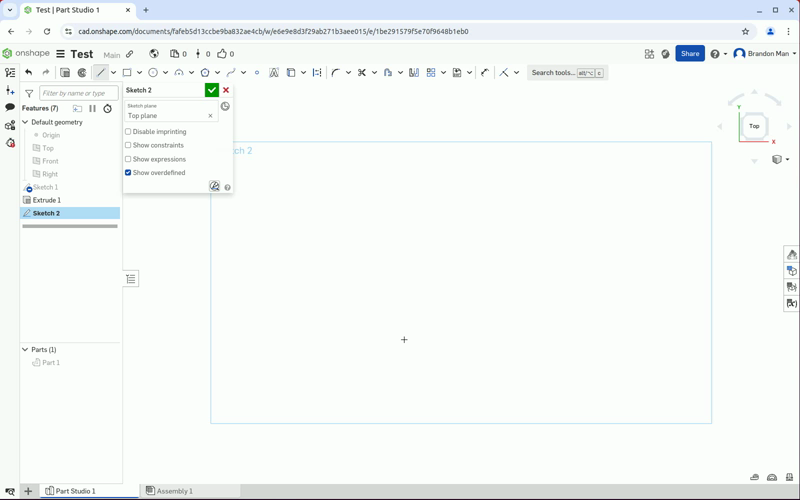
key_up(shift)
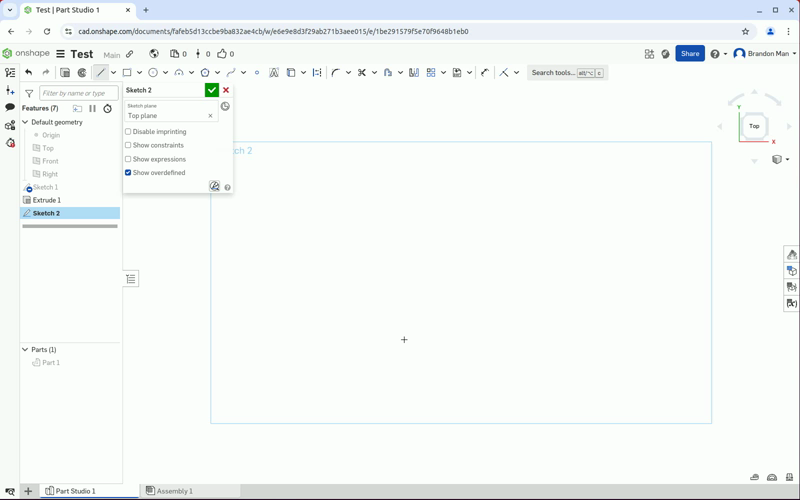
key_down(shift)
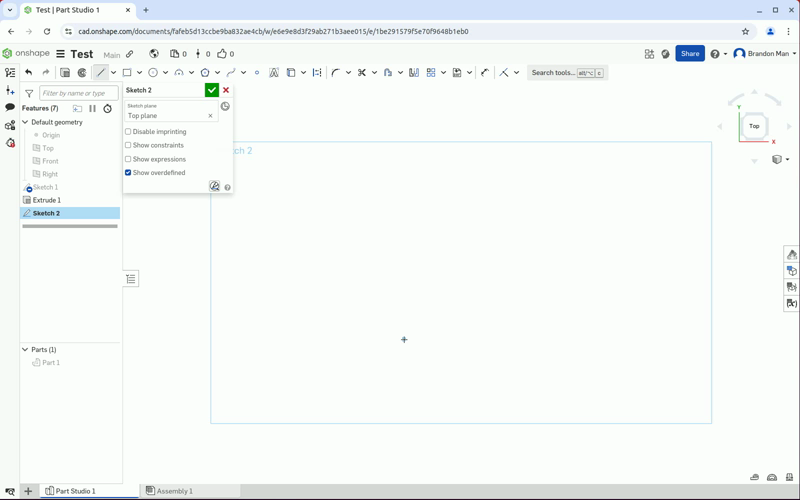
mouse_move(434, 339)
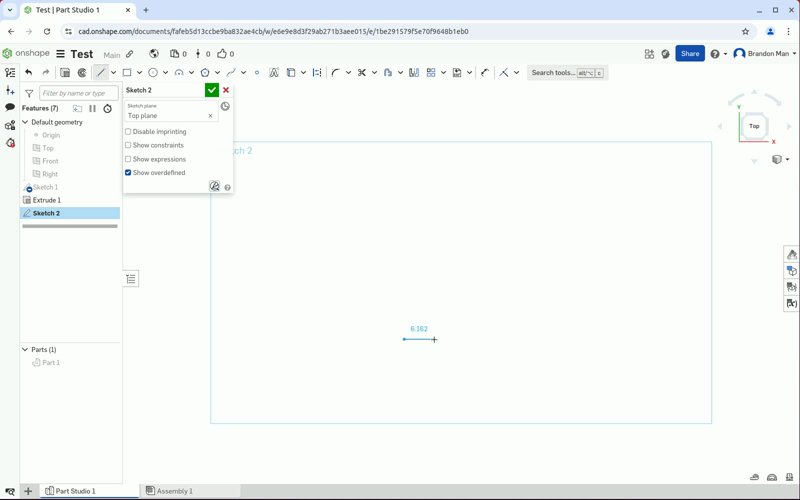
mouse_move(405, 339)
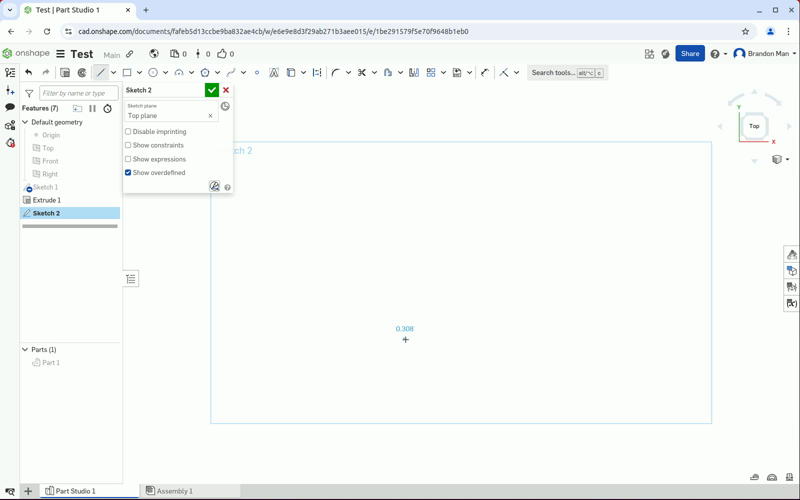
scroll(6)
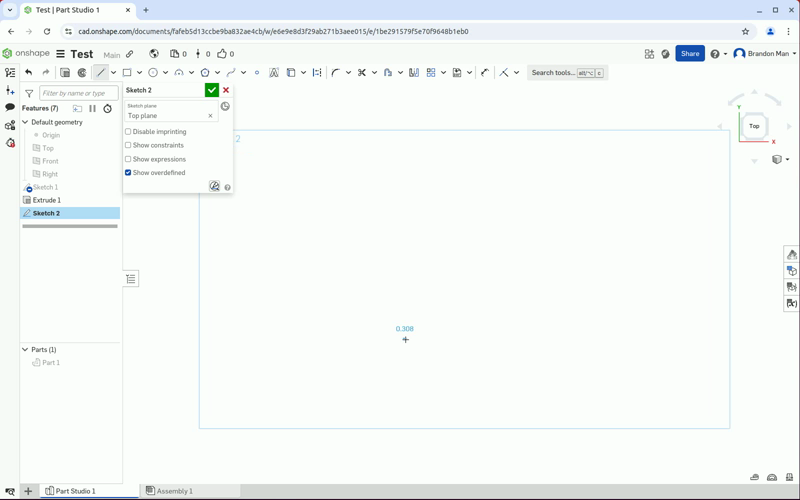
scroll(6)
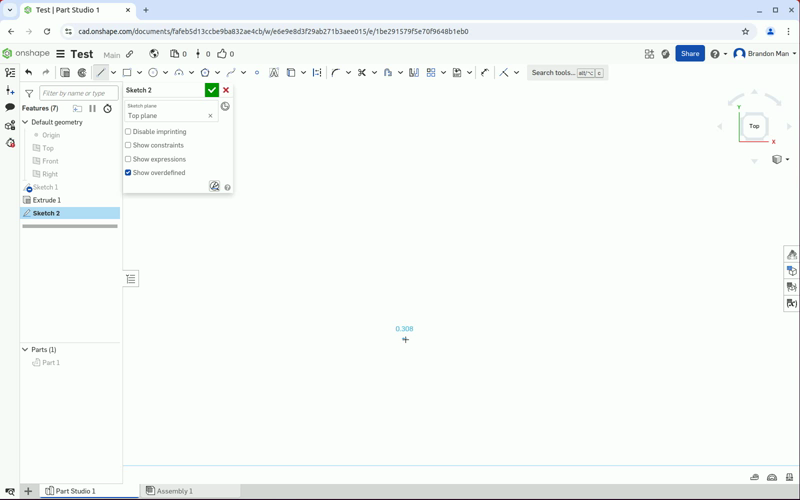
scroll(6)
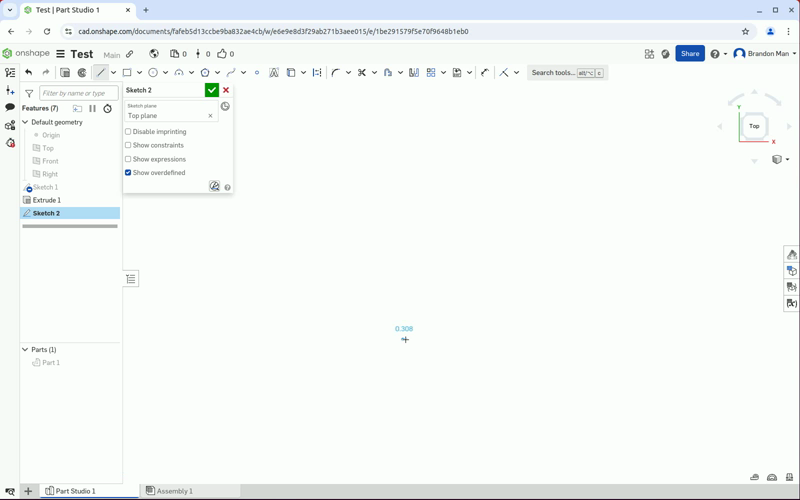
scroll(6)
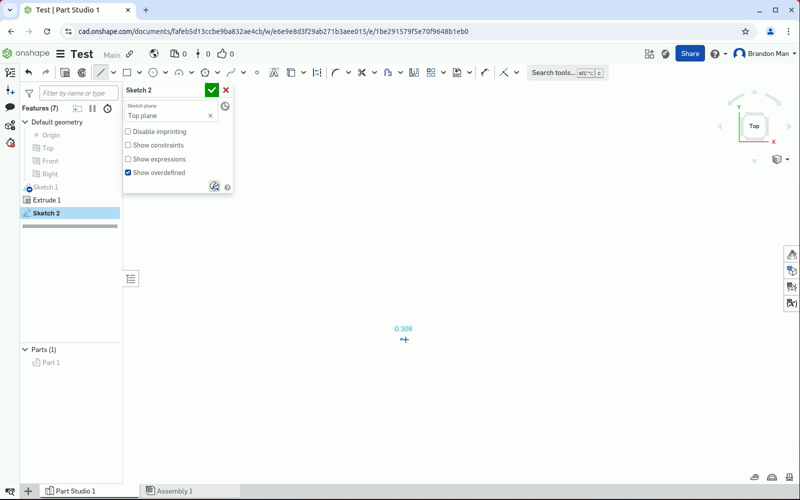
scroll(6)
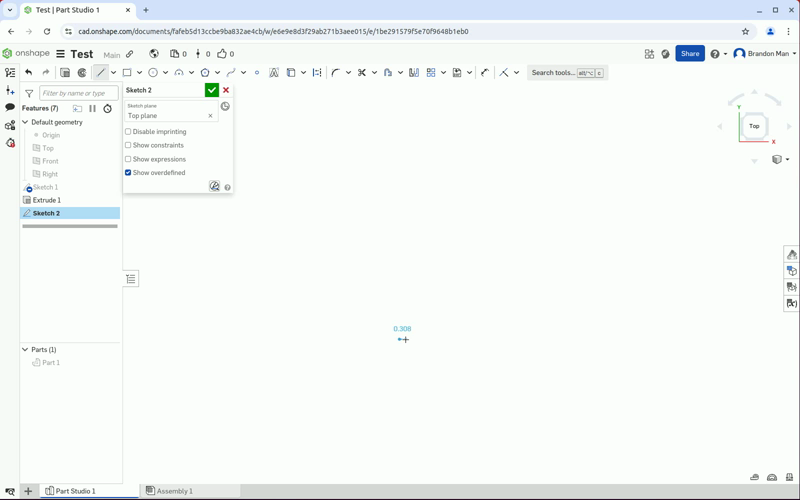
scroll(6)
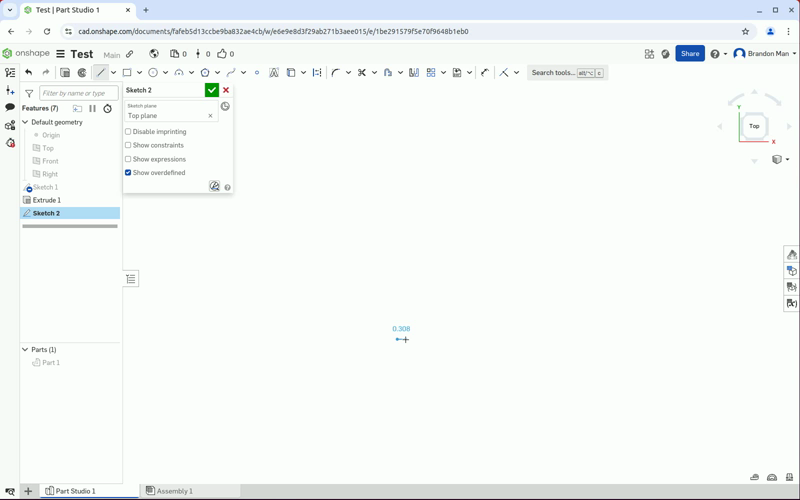
scroll(6)
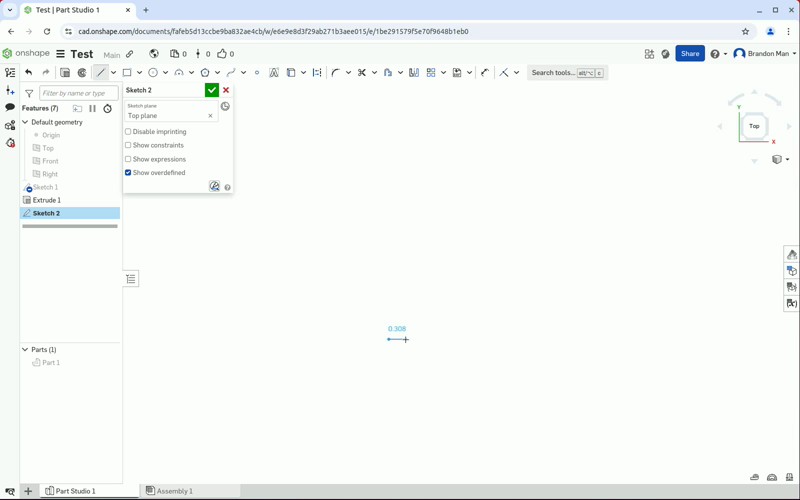
click(405, 339)
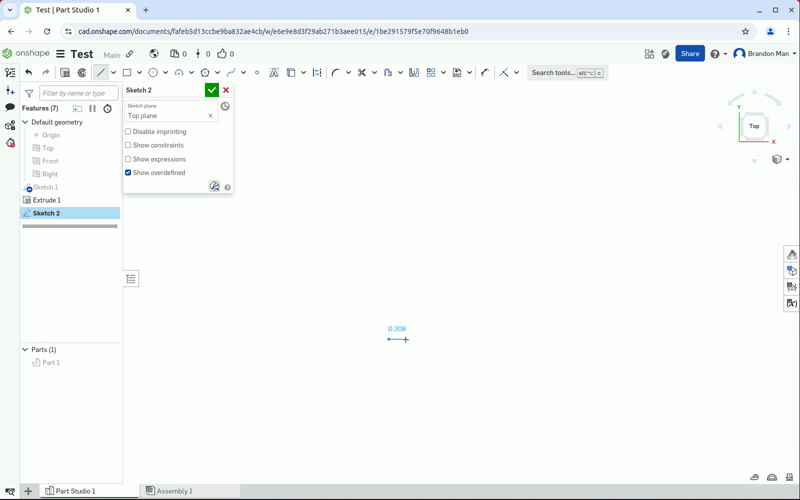
scroll(-6)
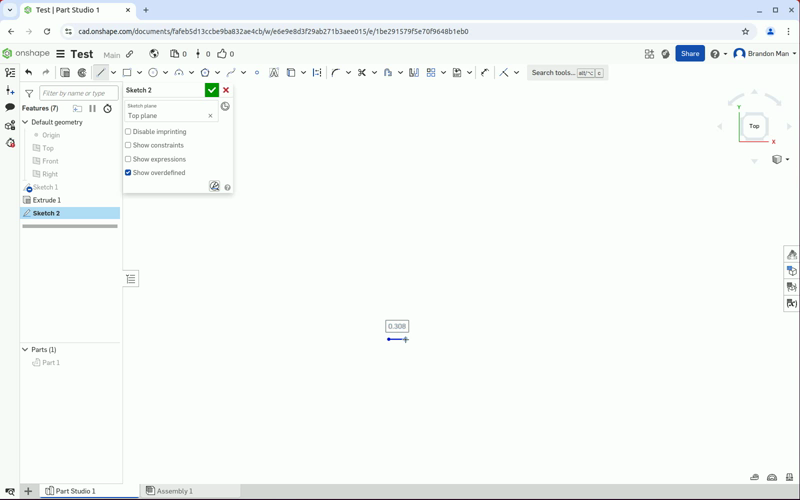
scroll(-6)
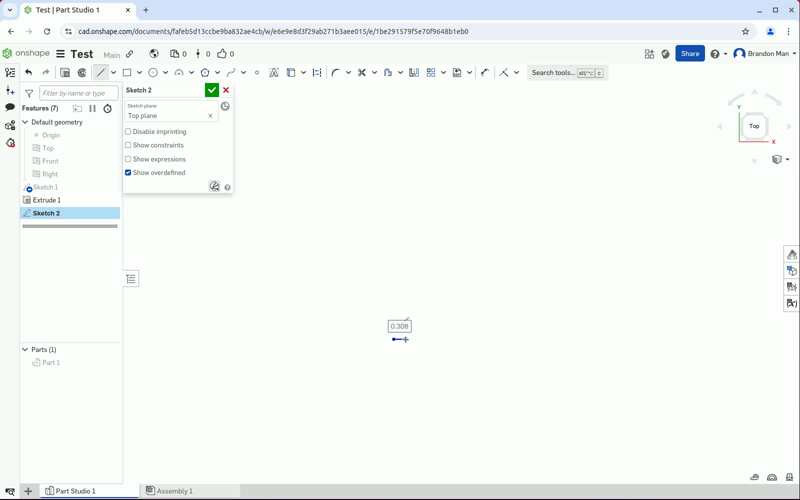
scroll(-6)
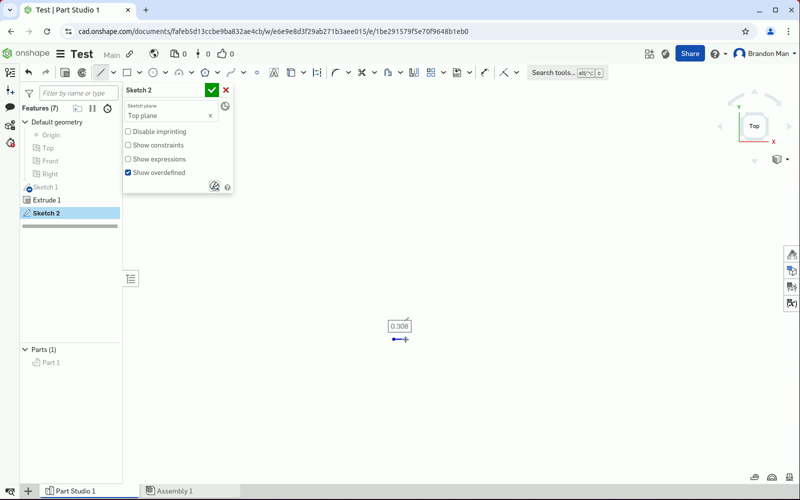
scroll(-6)
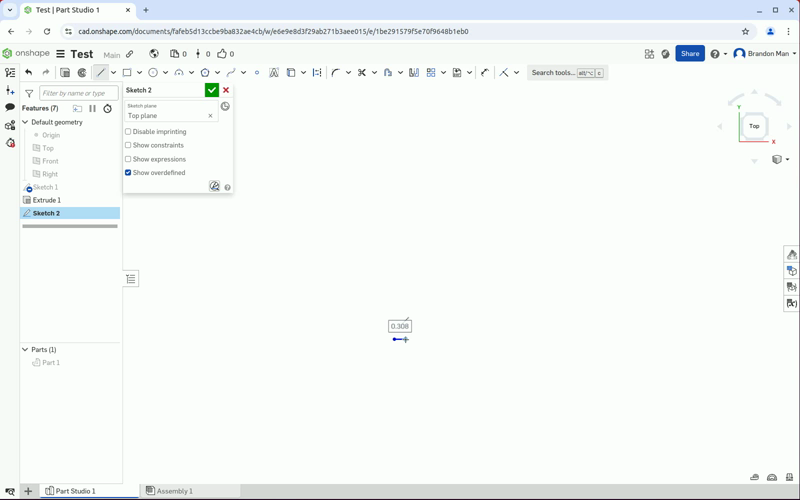
scroll(-6)
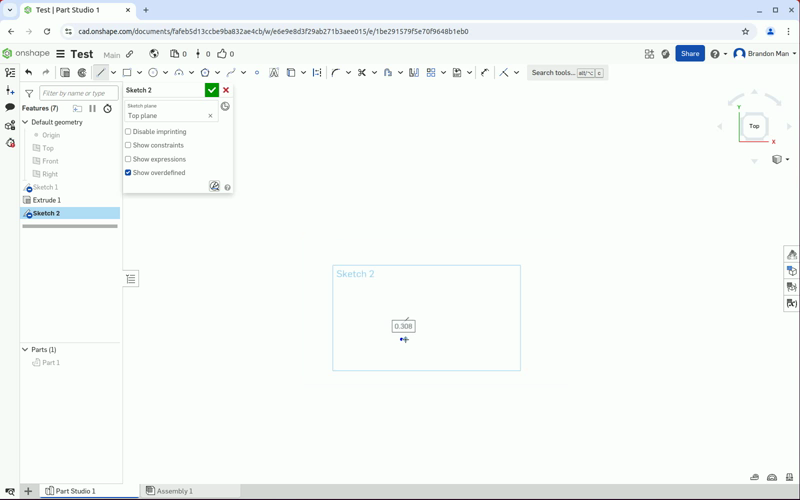
scroll(-6)
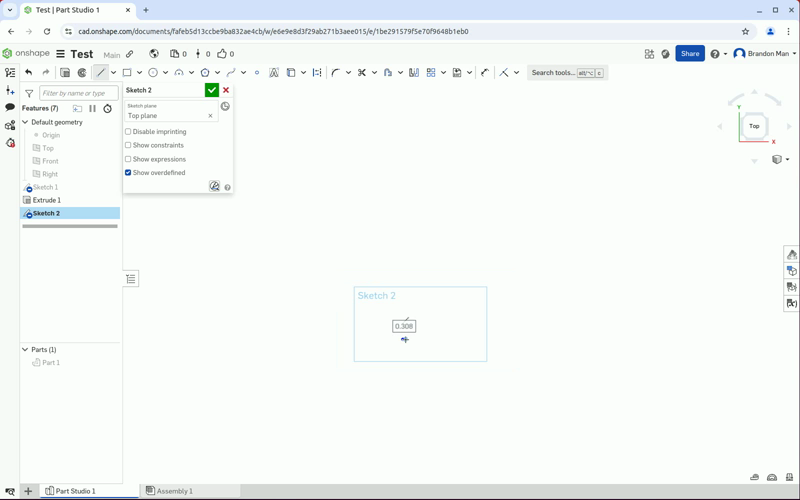
scroll(-6)
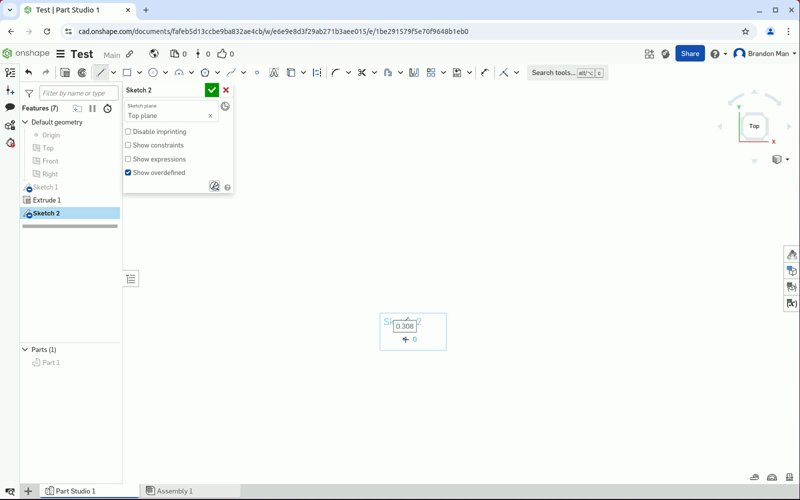
key_up(shift)
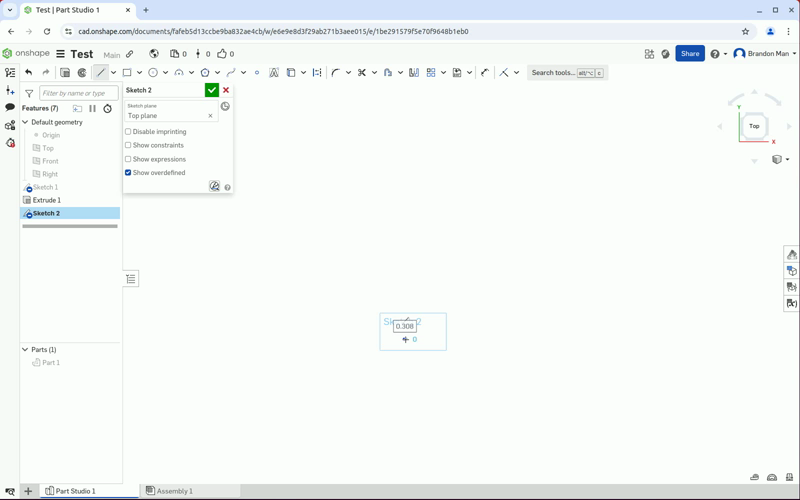
key_down(shift)
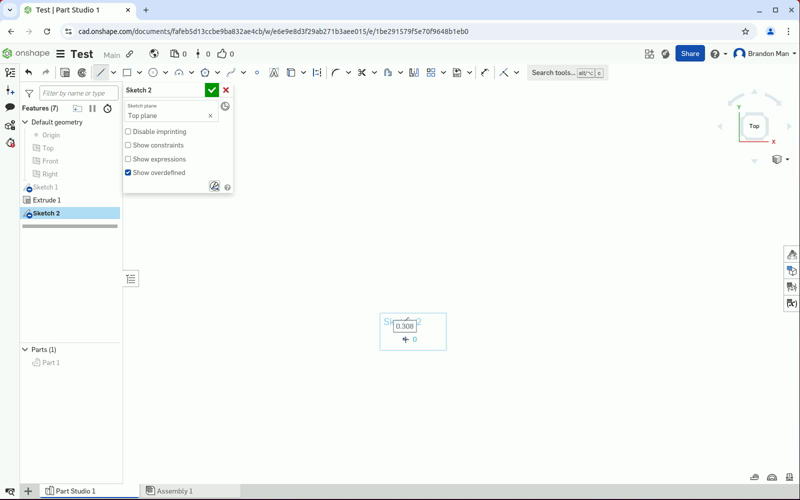
mouse_move(435, 339)
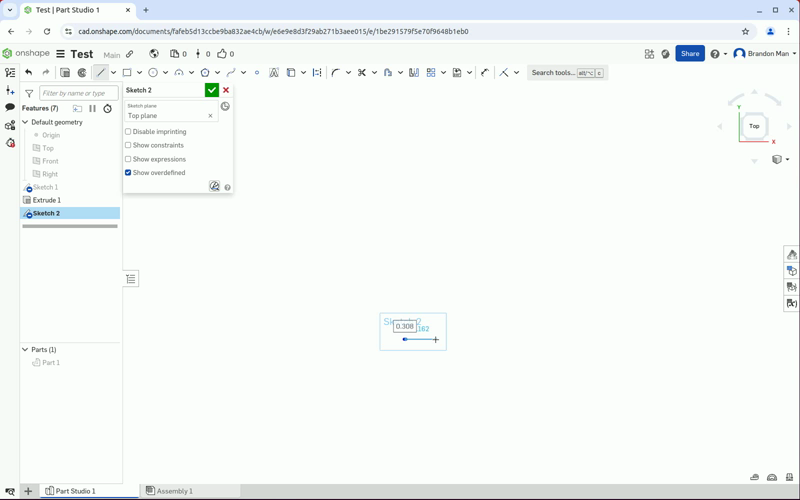
mouse_move(405, 282)
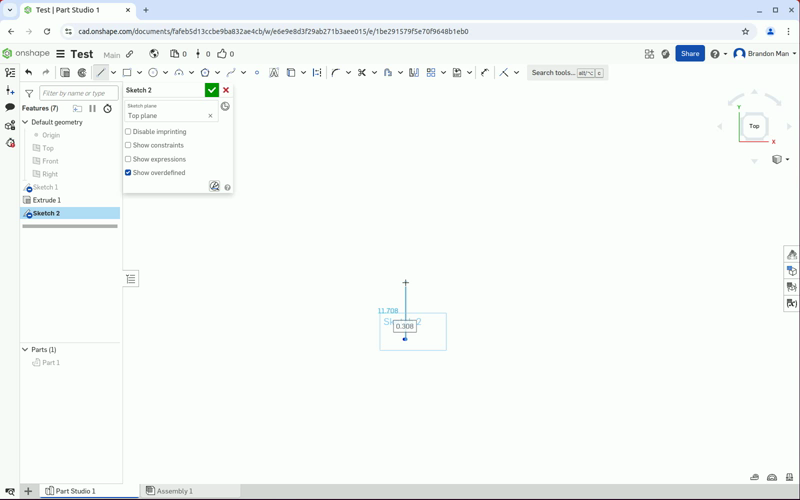
click(405, 282)
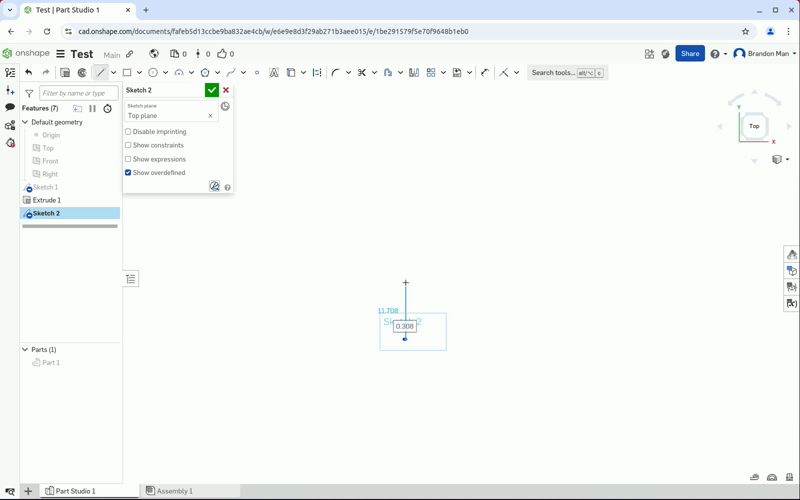
key_up(shift)
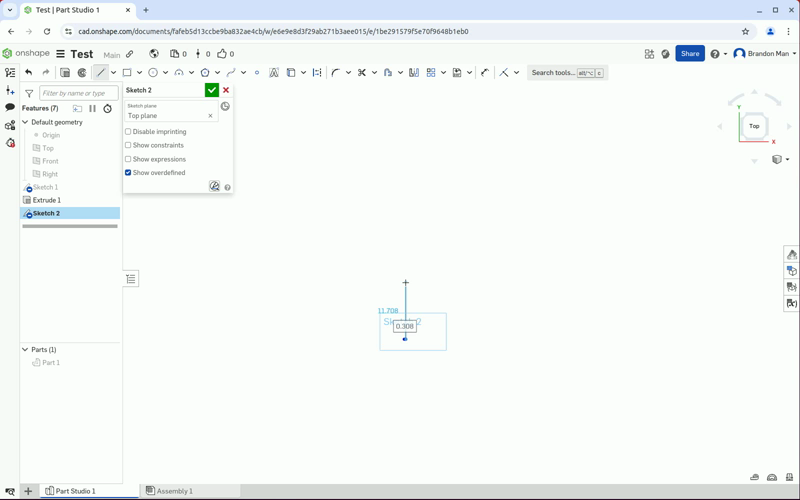
key_down(shift)
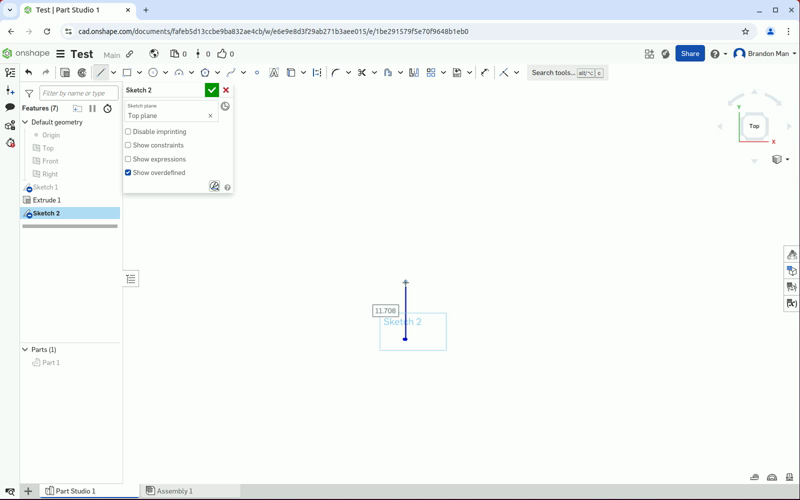
mouse_move(435, 282)
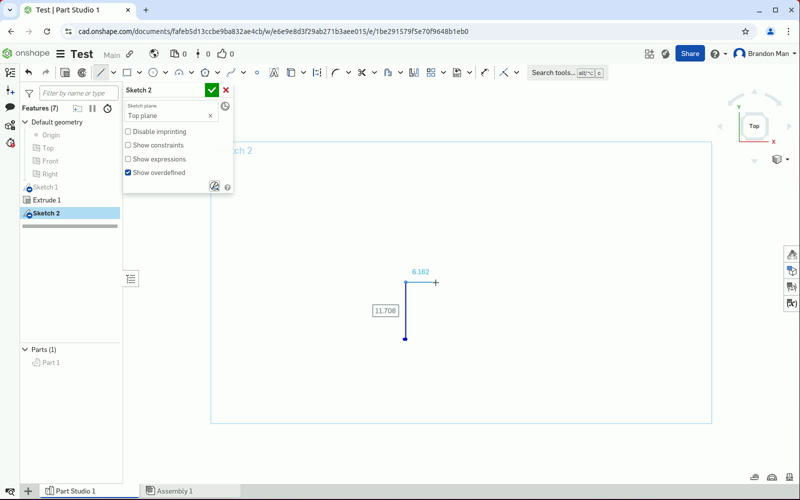
mouse_move(404, 282)
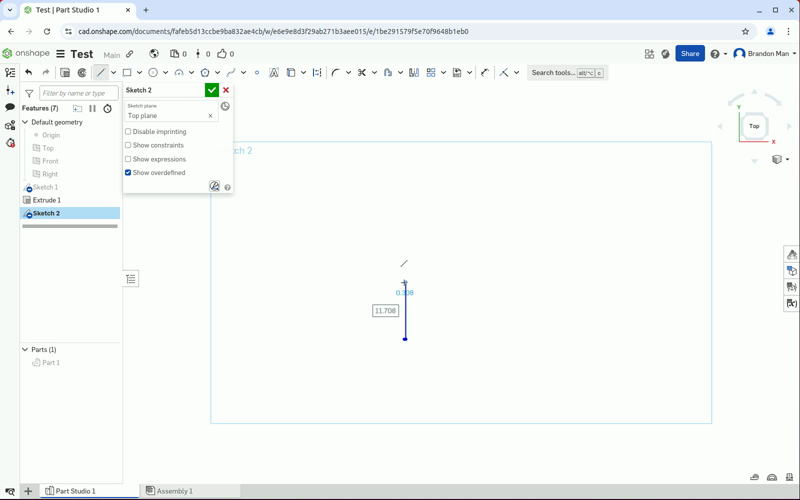
scroll(6)
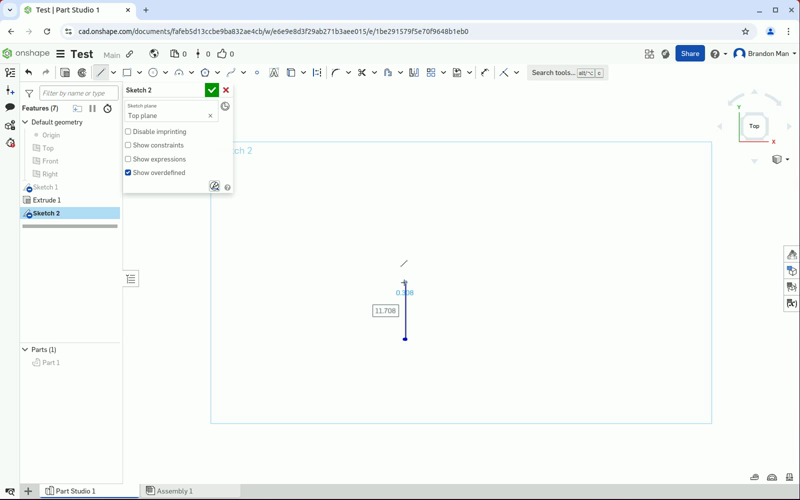
scroll(6)
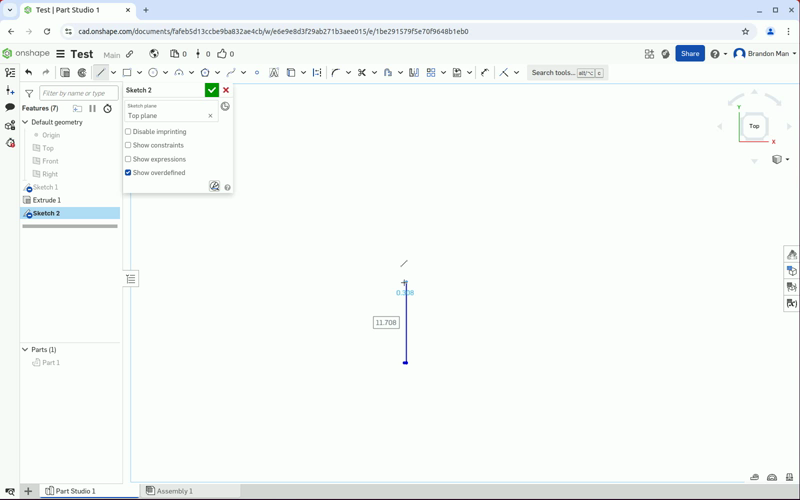
scroll(6)
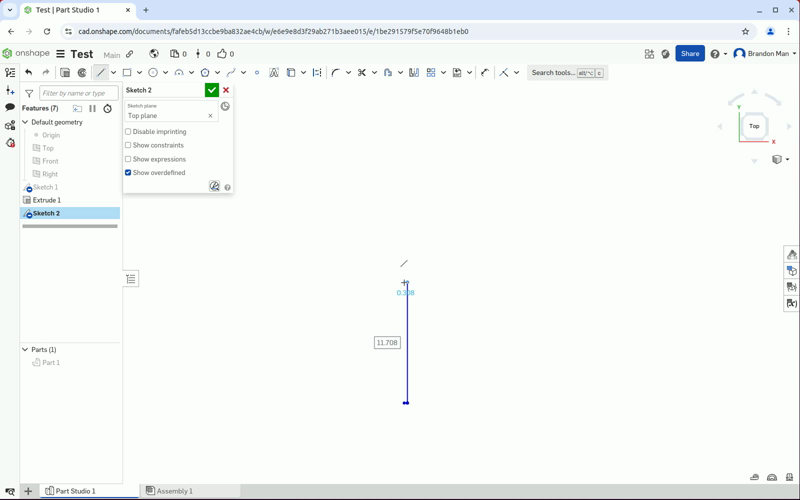
scroll(6)
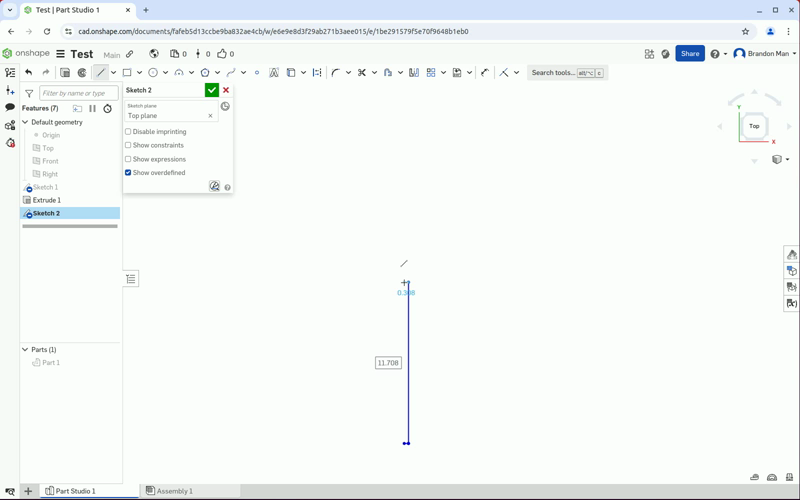
scroll(6)
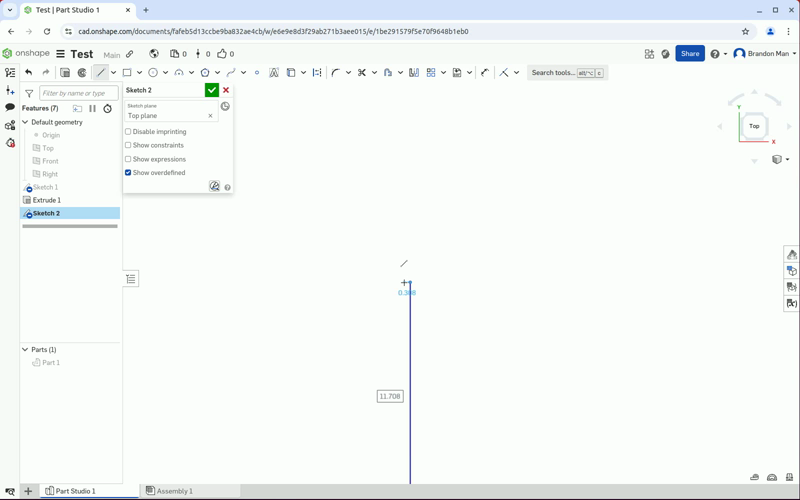
scroll(6)
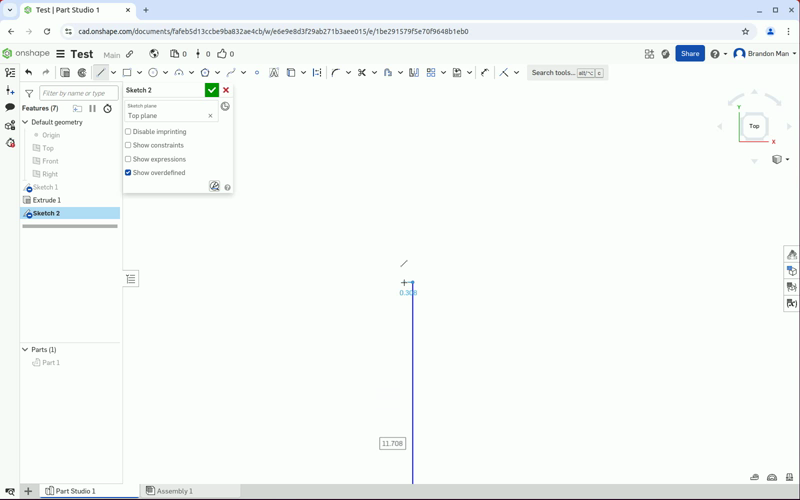
scroll(6)
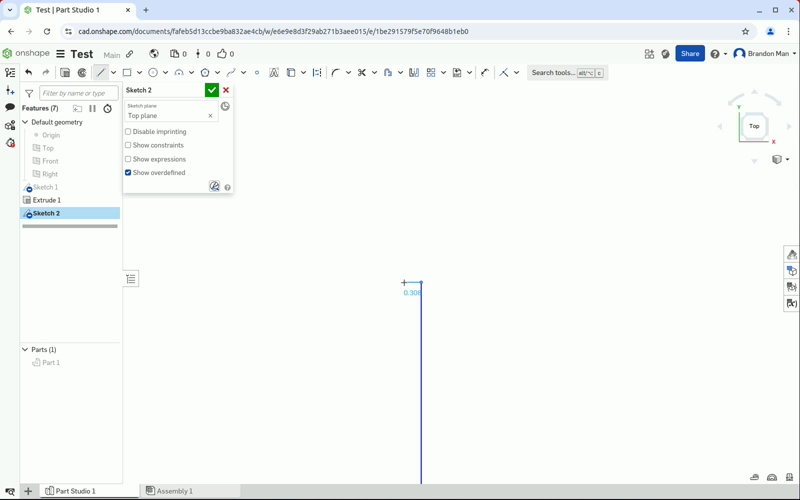
click(404, 282)
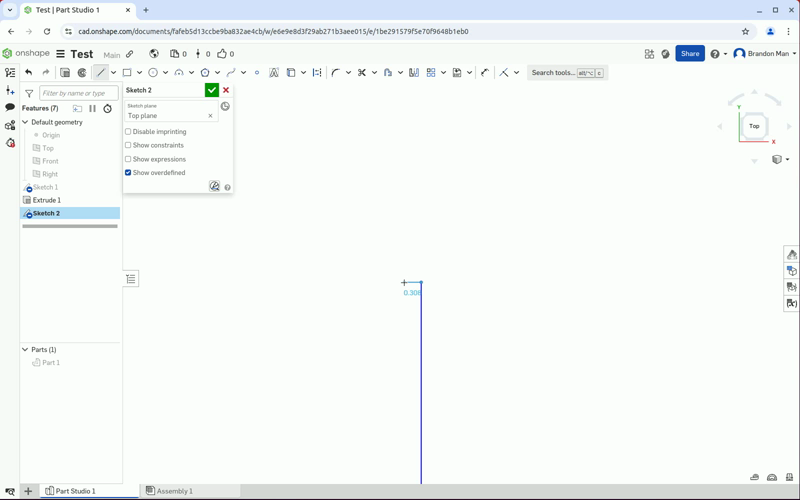
scroll(-6)
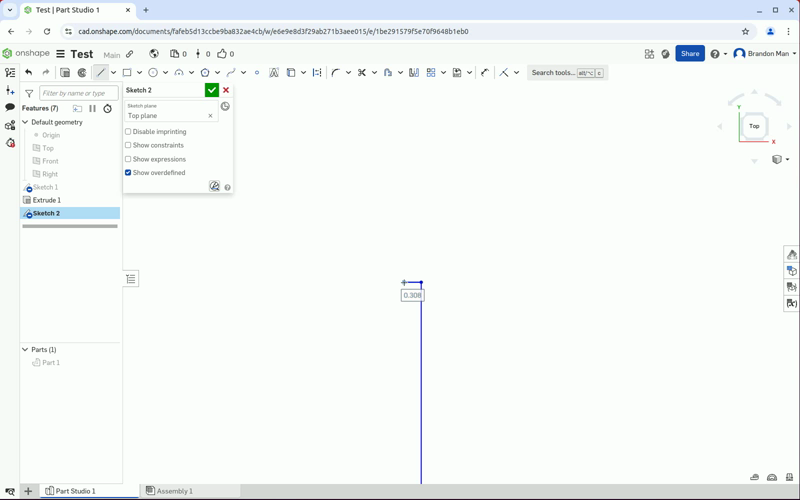
scroll(-6)
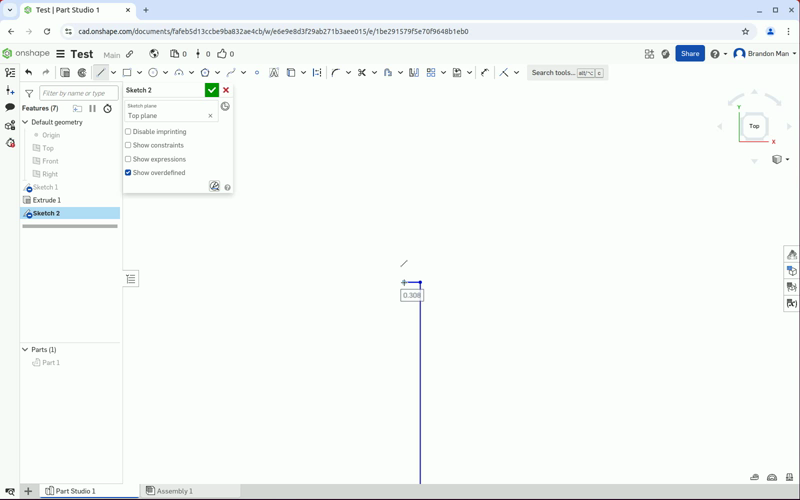
scroll(-6)
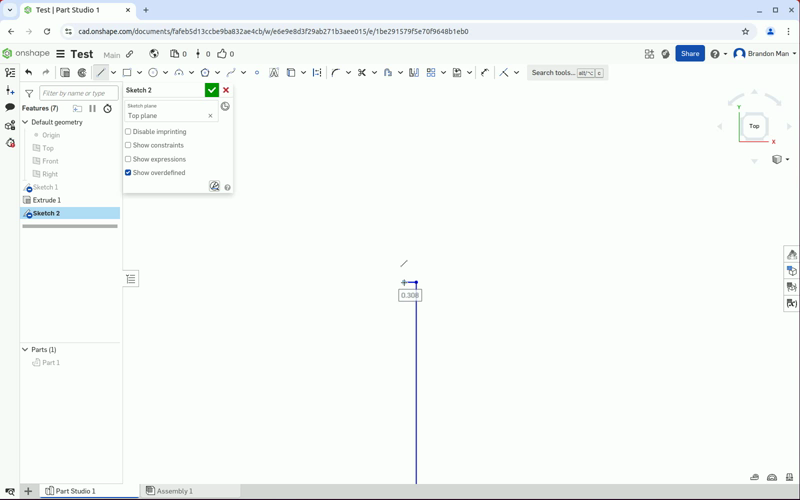
scroll(-6)
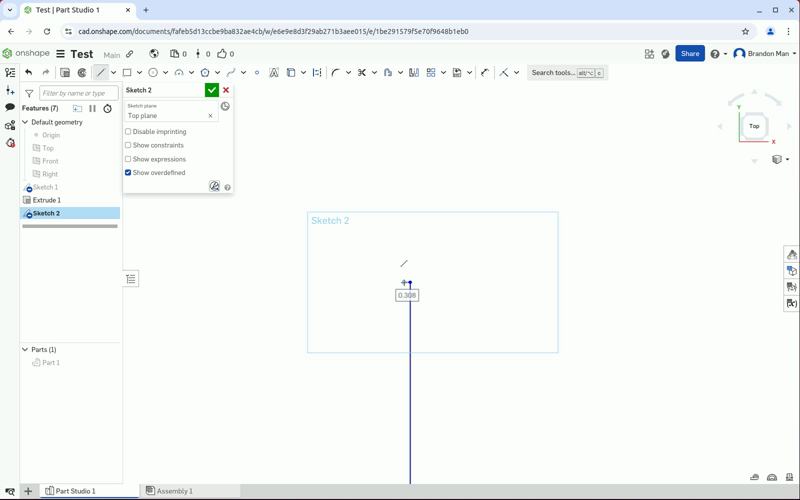
scroll(-6)
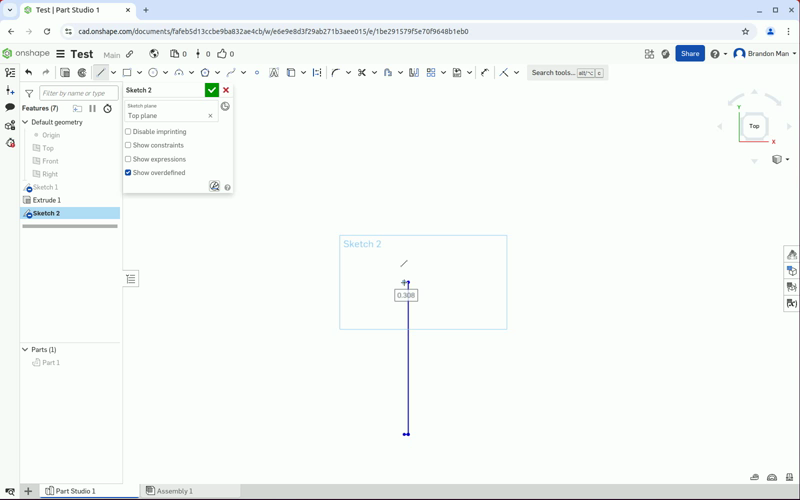
scroll(-6)
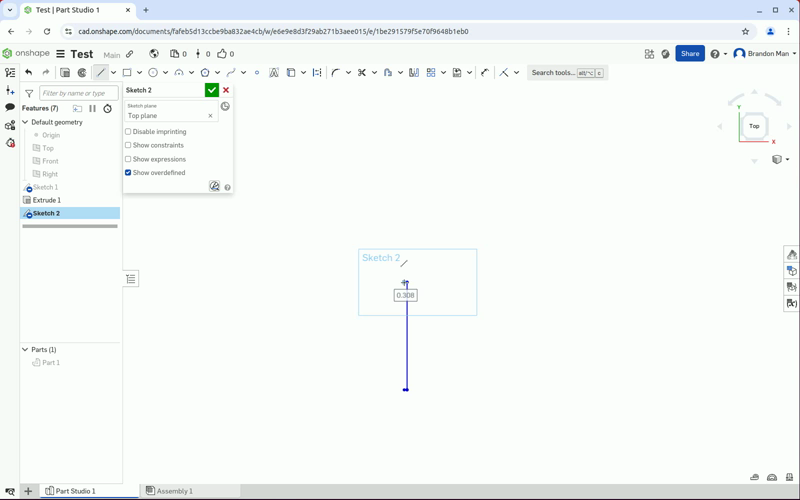
scroll(-6)
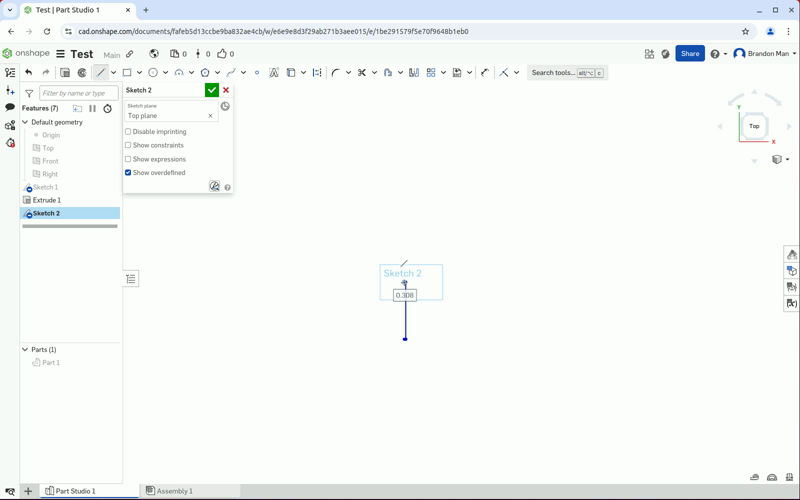
key_up(shift)
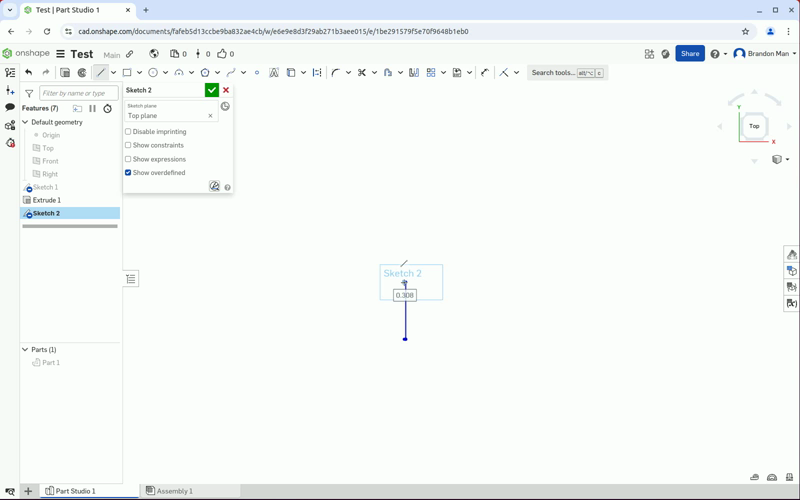
mouse_move(434, 282)
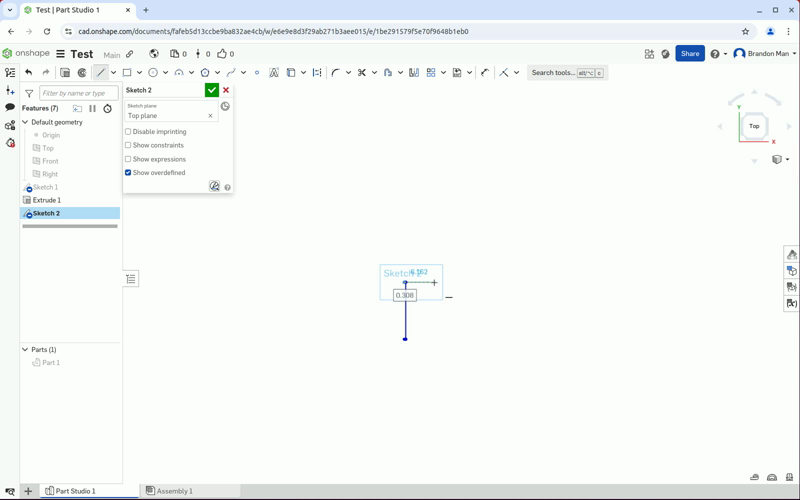
key_down(shift)
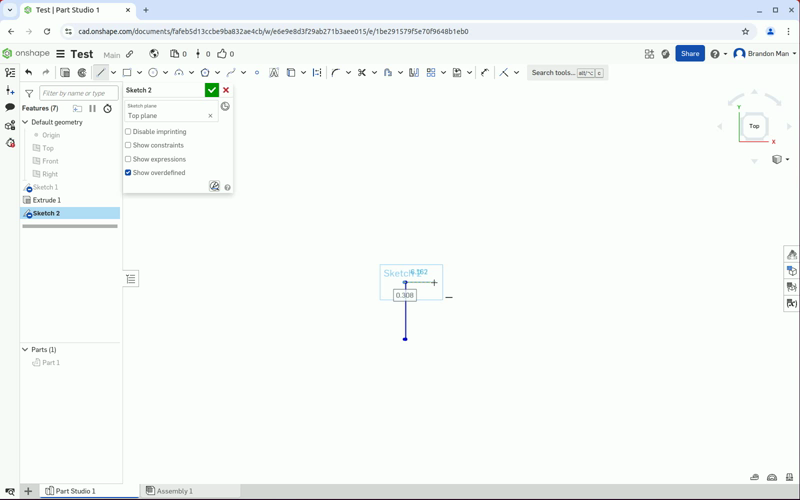
mouse_move(404, 339)
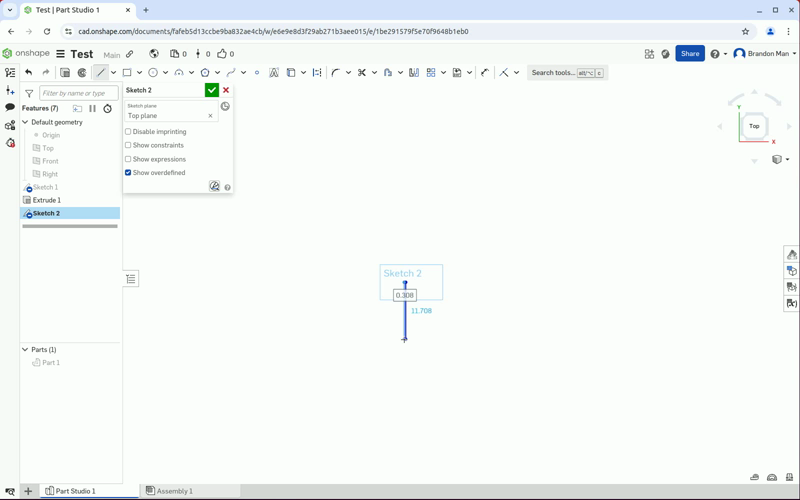
scroll(6)
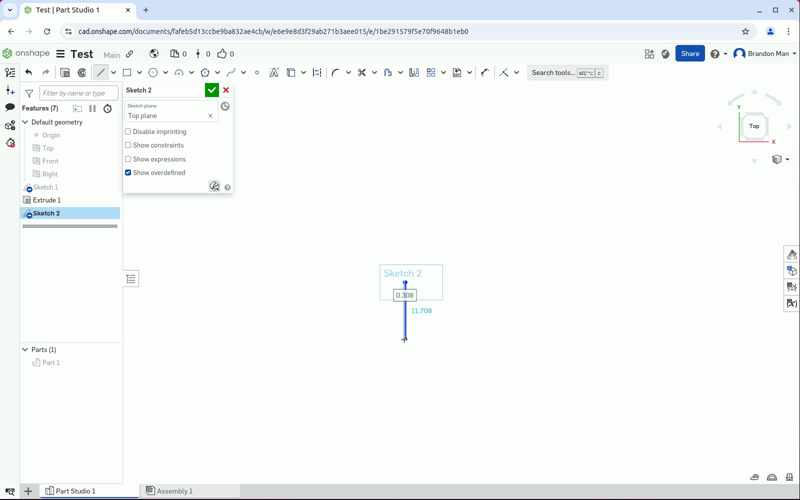
scroll(6)
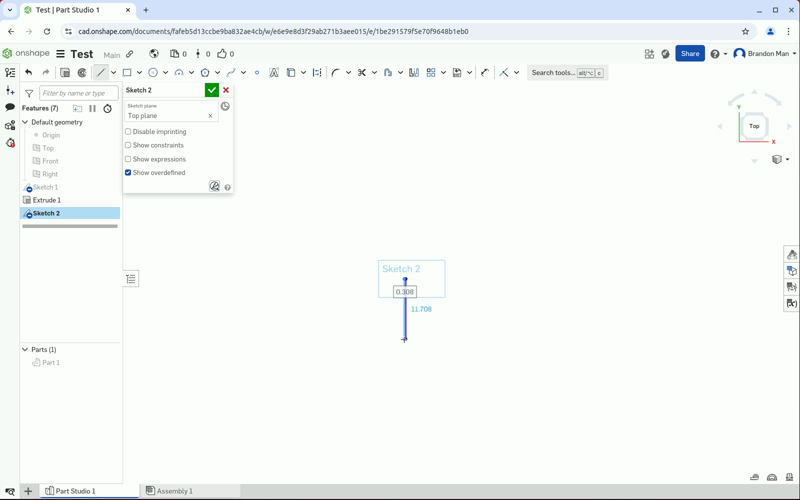
scroll(6)
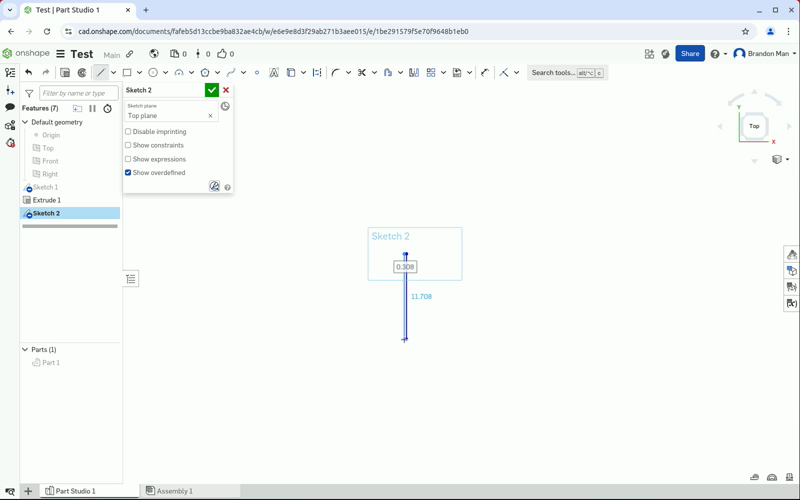
scroll(6)
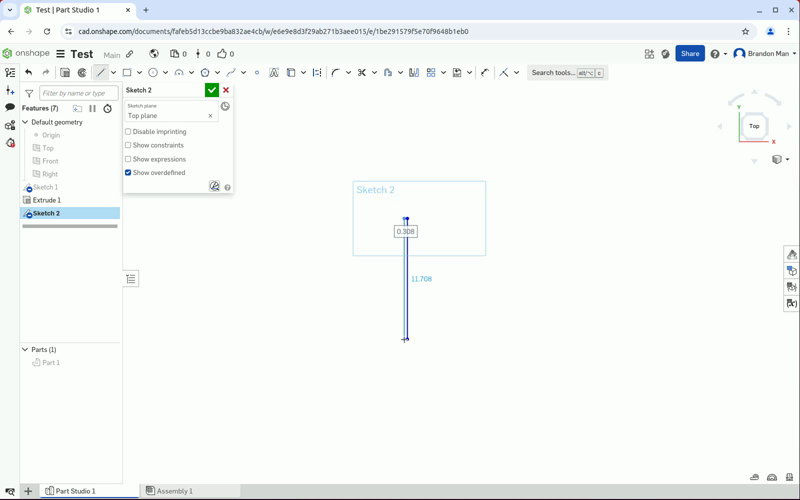
scroll(6)
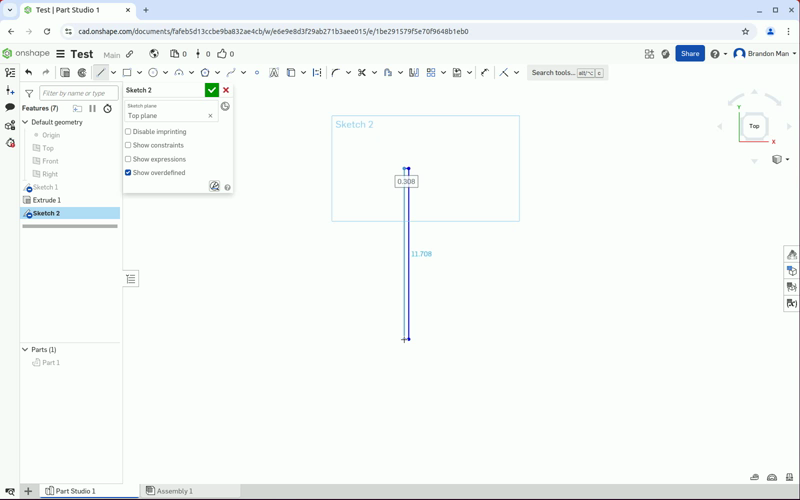
scroll(6)
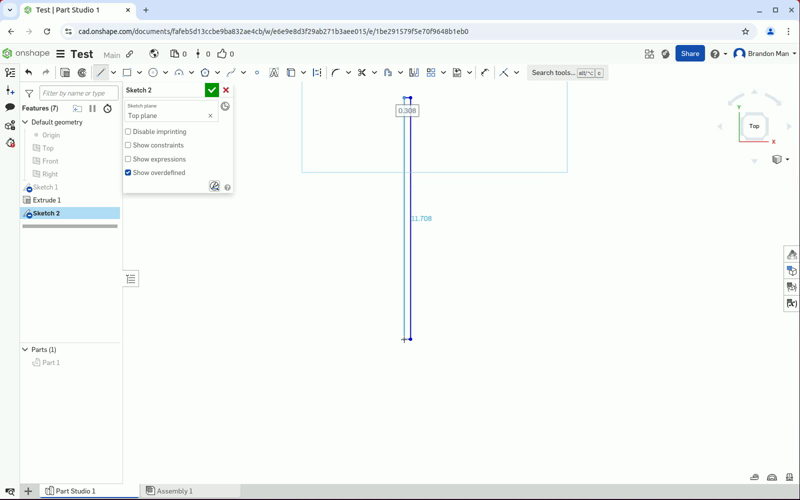
scroll(6)
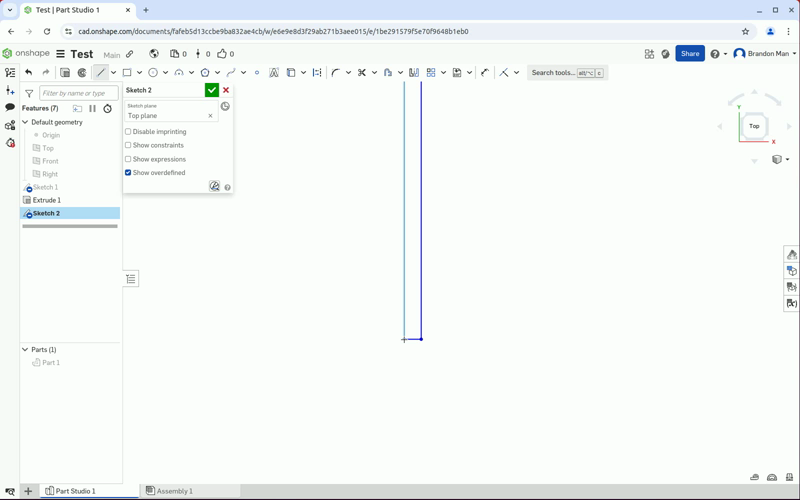
key_up(shift)
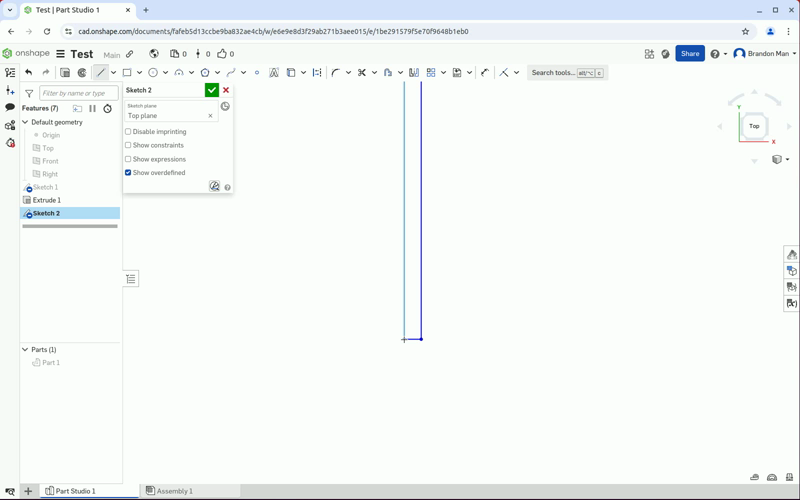
click(404, 339)
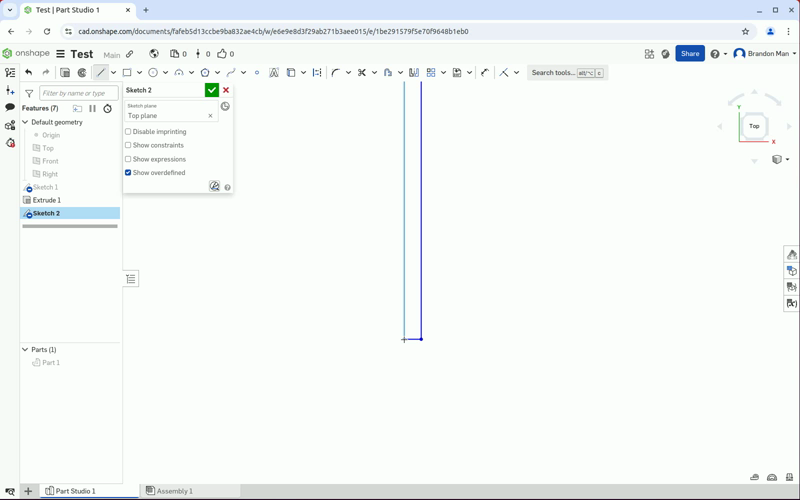
scroll(-6)
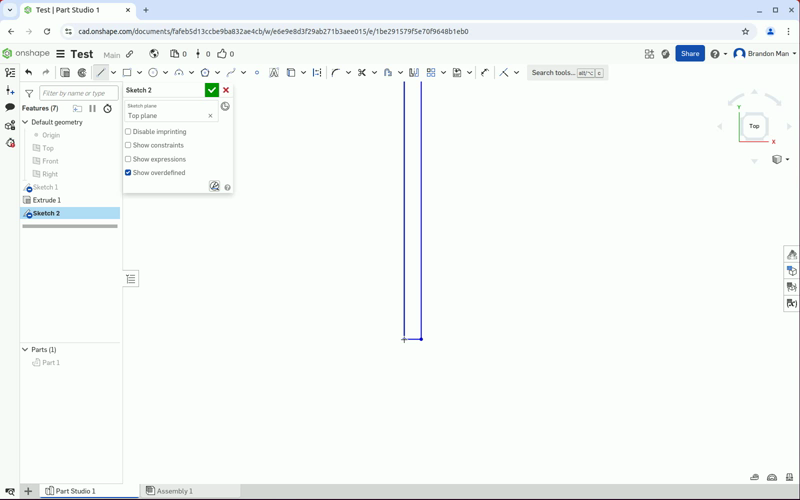
scroll(-6)
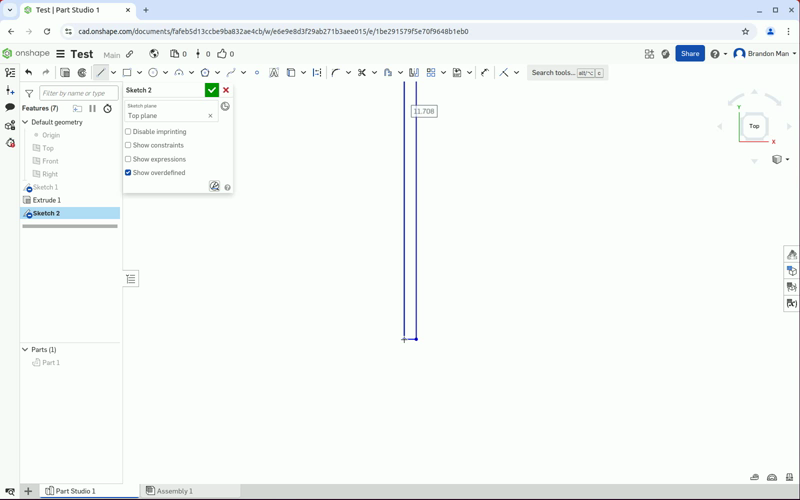
scroll(-6)
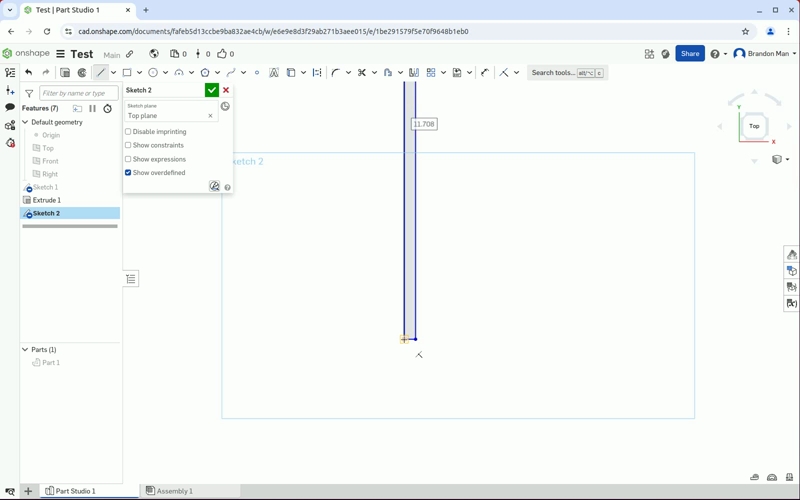
scroll(-6)
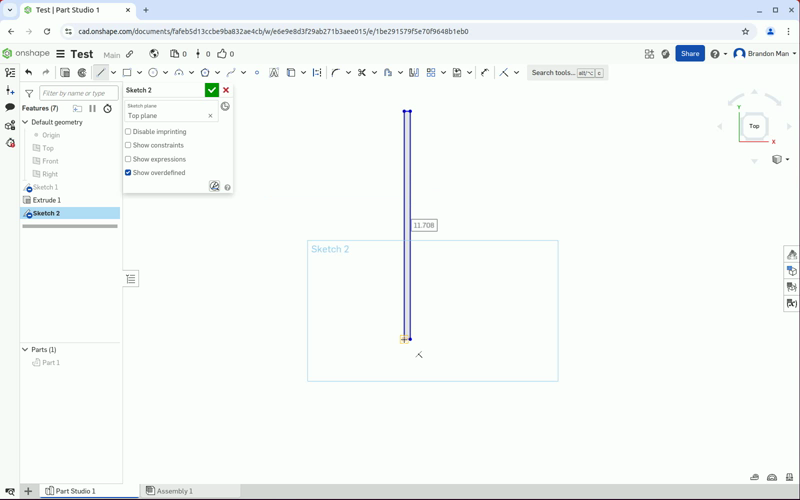
scroll(-6)
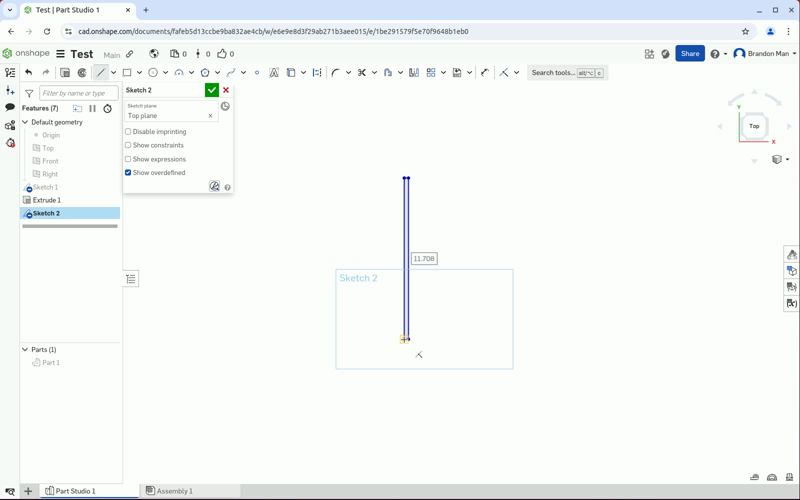
scroll(-6)
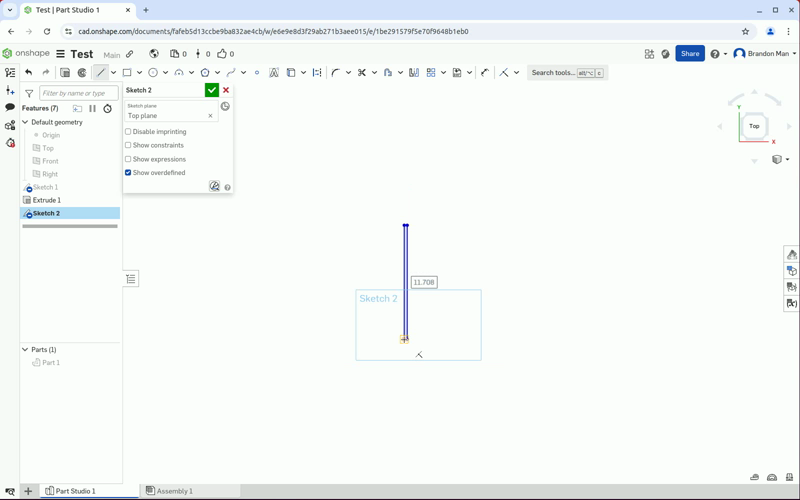
scroll(-6)
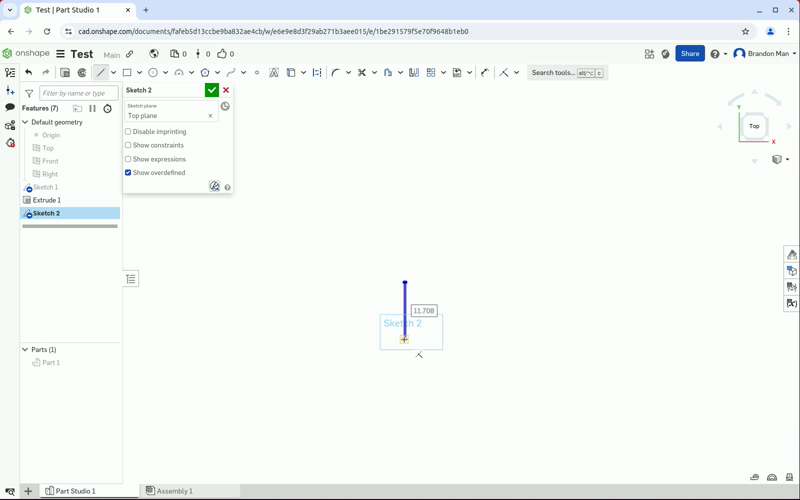
key(esc)
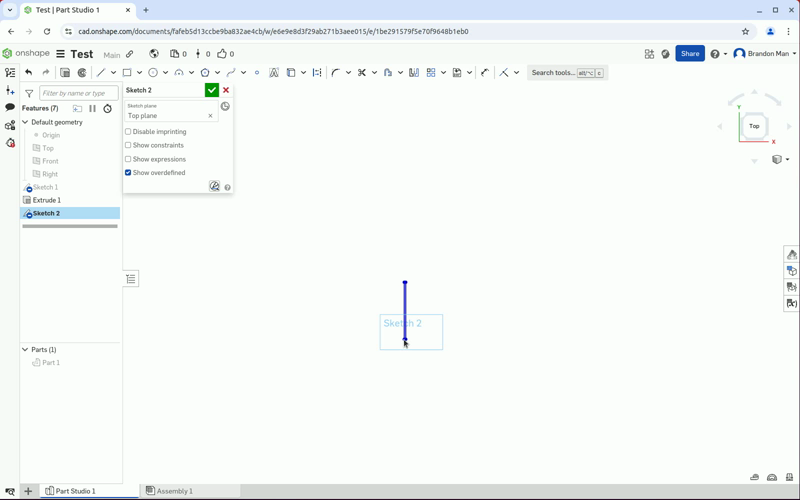
mouse_move(404, 300)
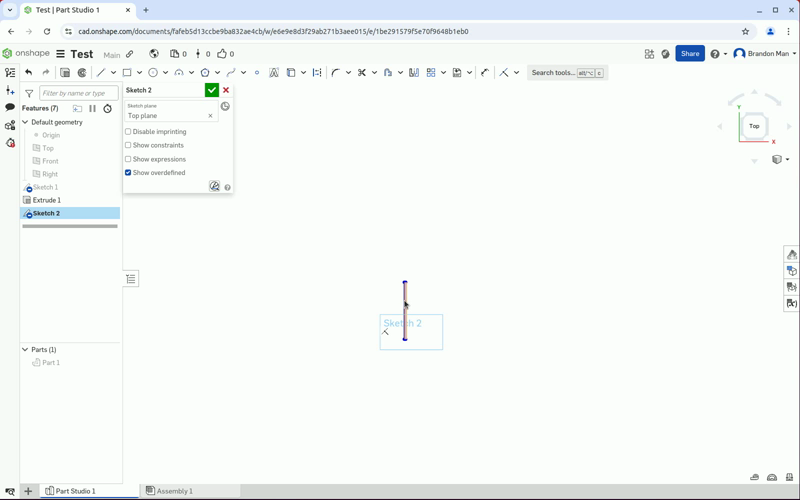
scroll(6)
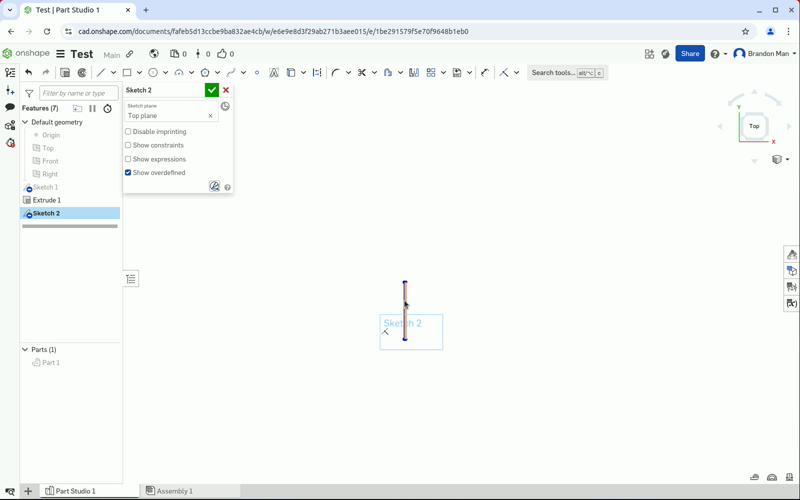
scroll(6)
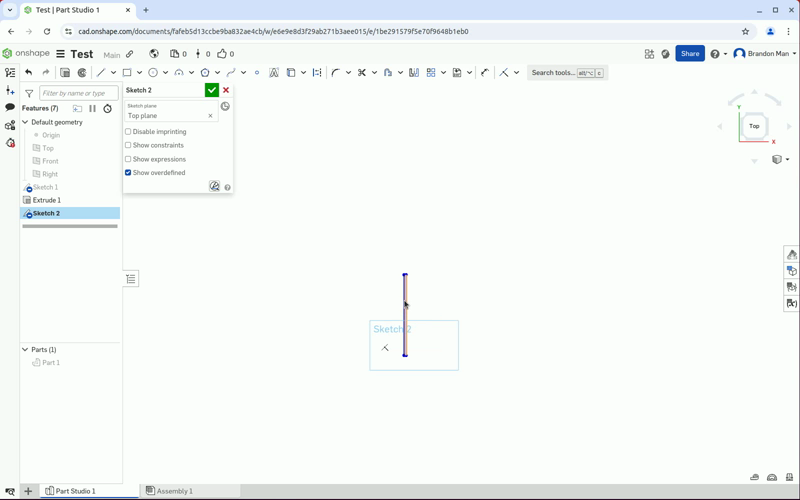
scroll(6)
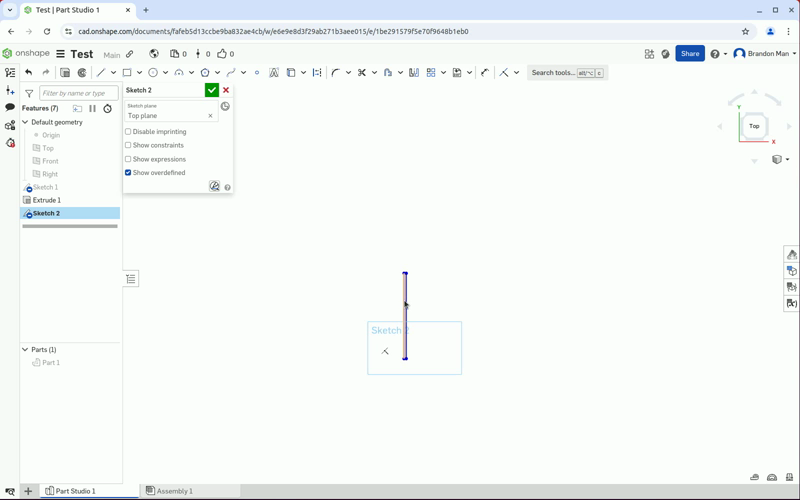
scroll(6)
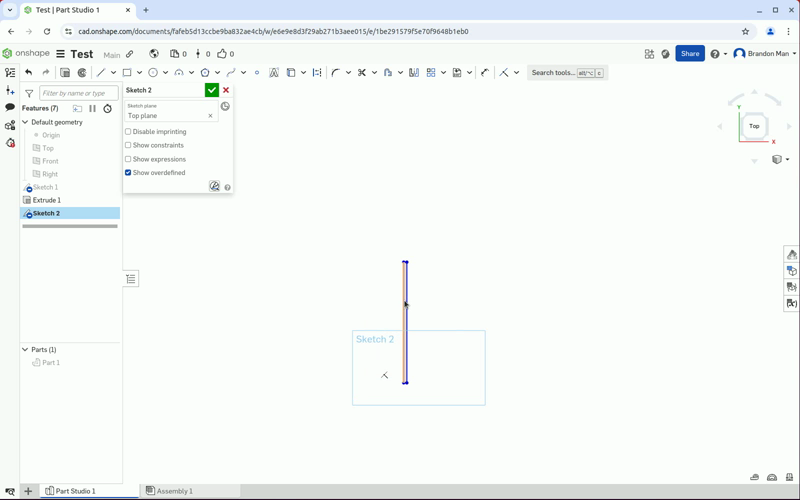
scroll(6)
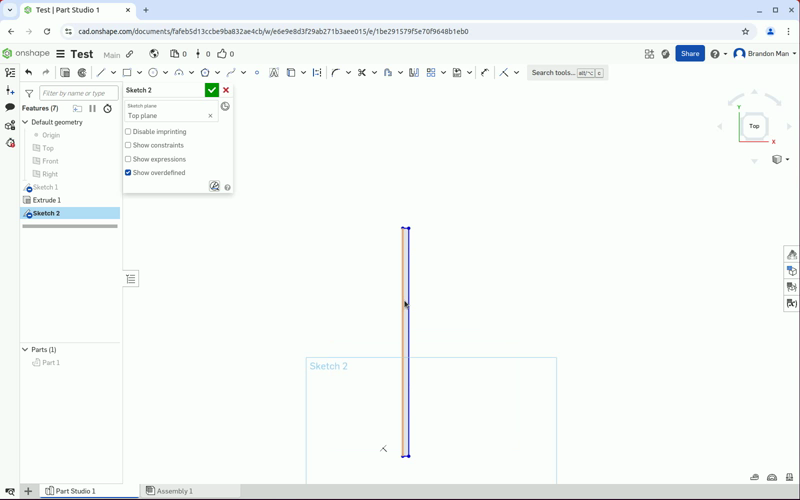
scroll(6)
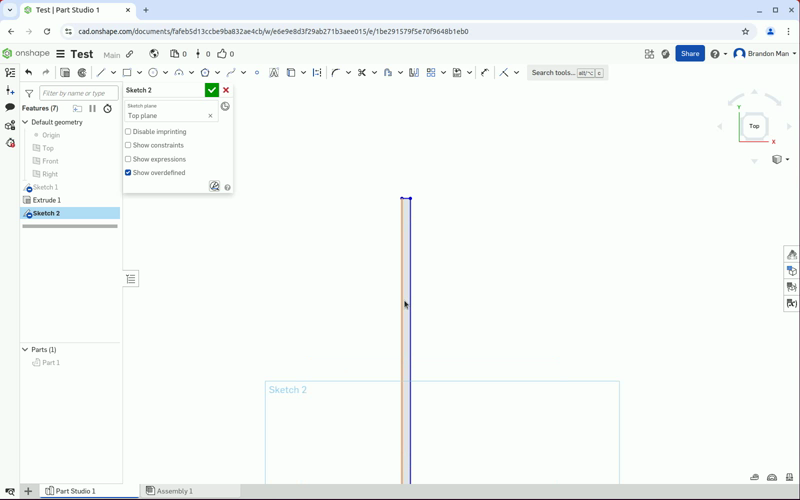
scroll(6)
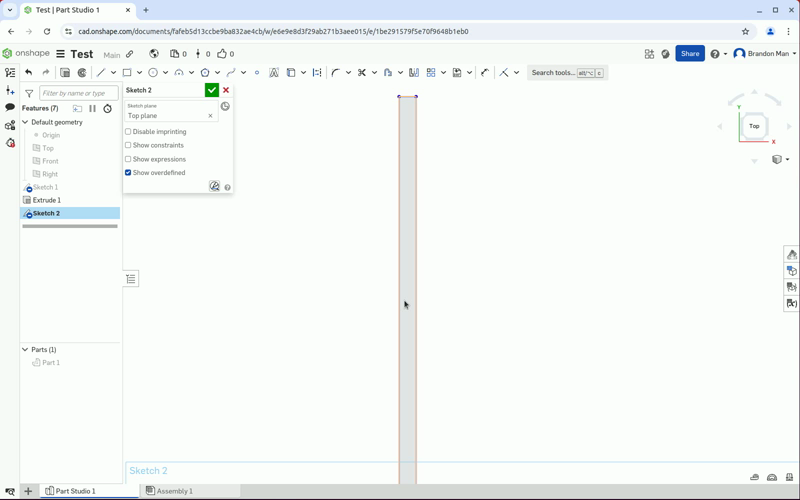
click(404, 300)
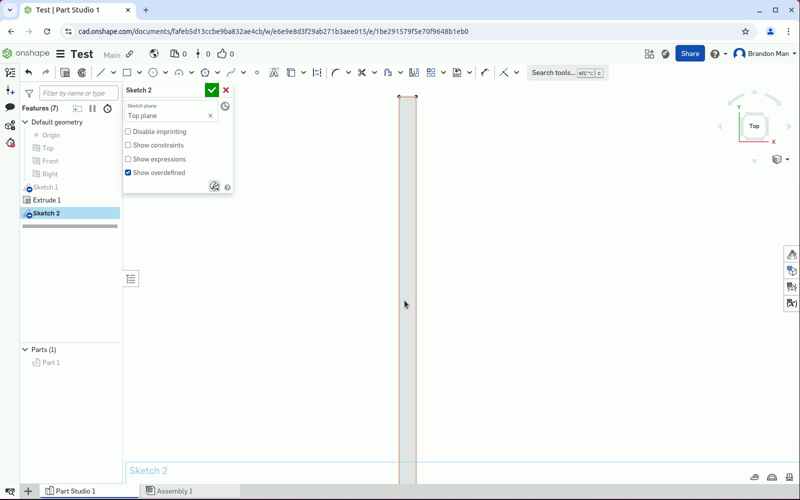
scroll(-6)
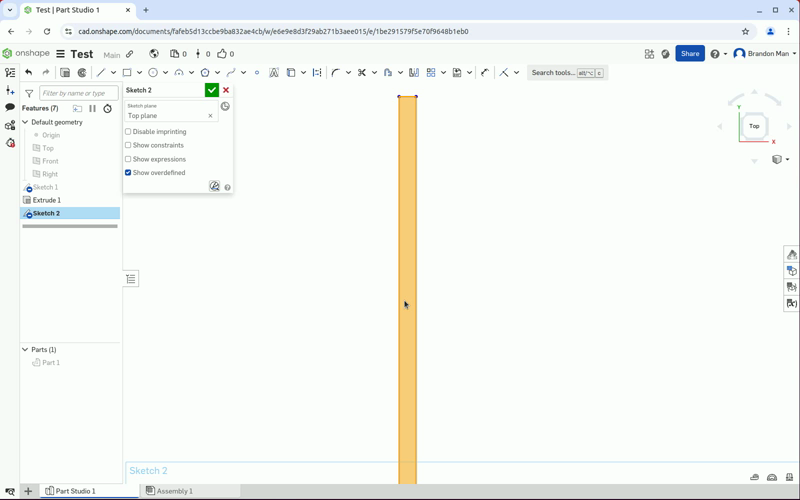
scroll(-6)
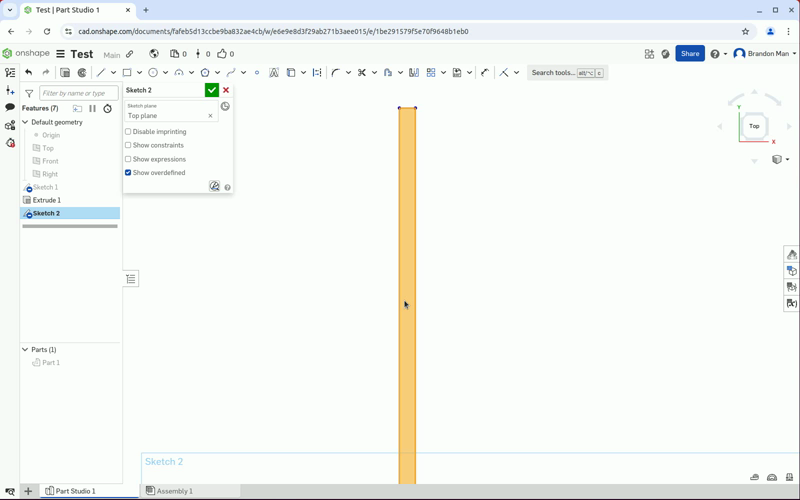
scroll(-6)
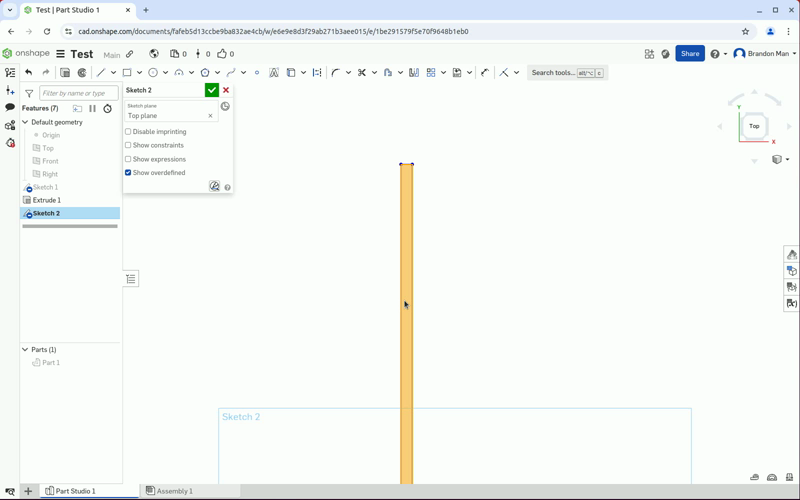
scroll(-6)
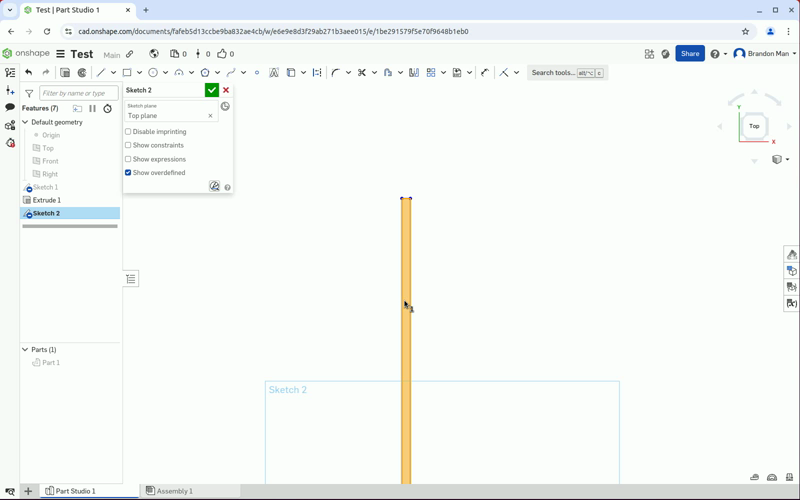
scroll(-6)
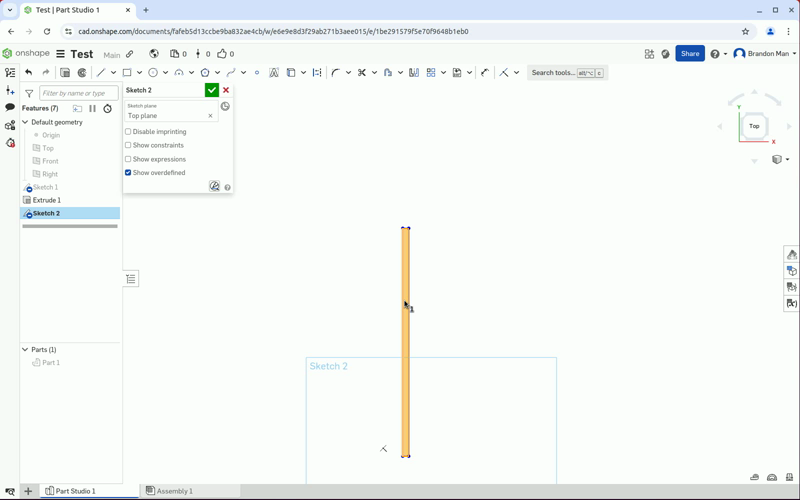
scroll(-6)
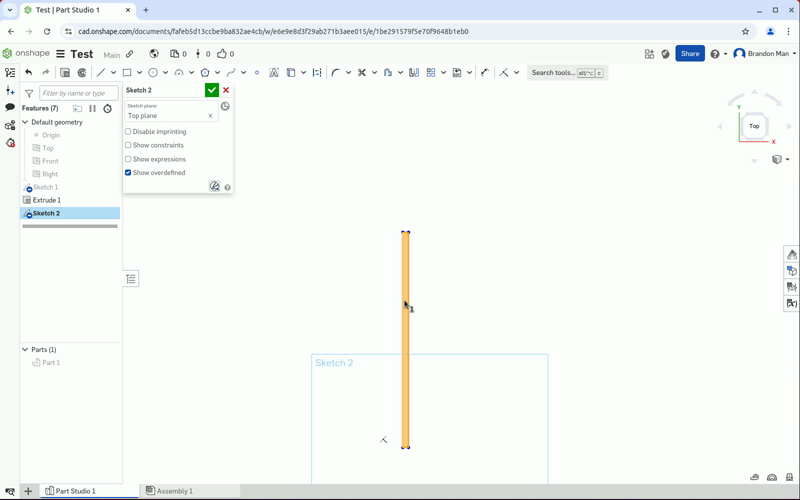
scroll(-6)
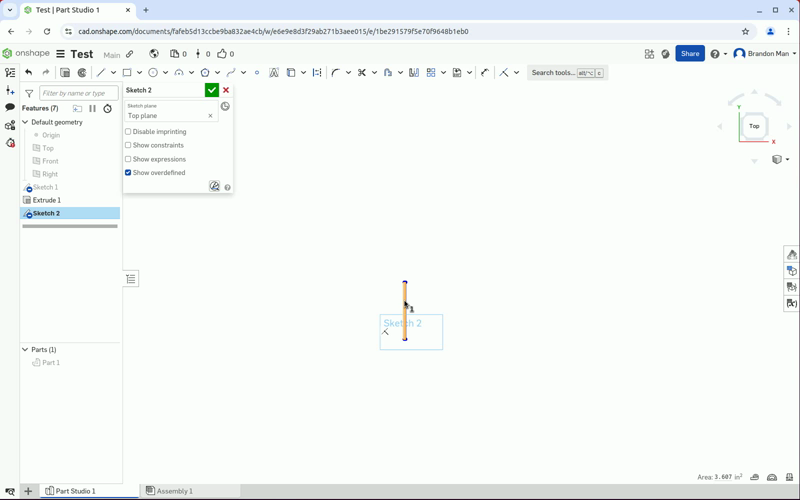
mouse_move(73, 352)
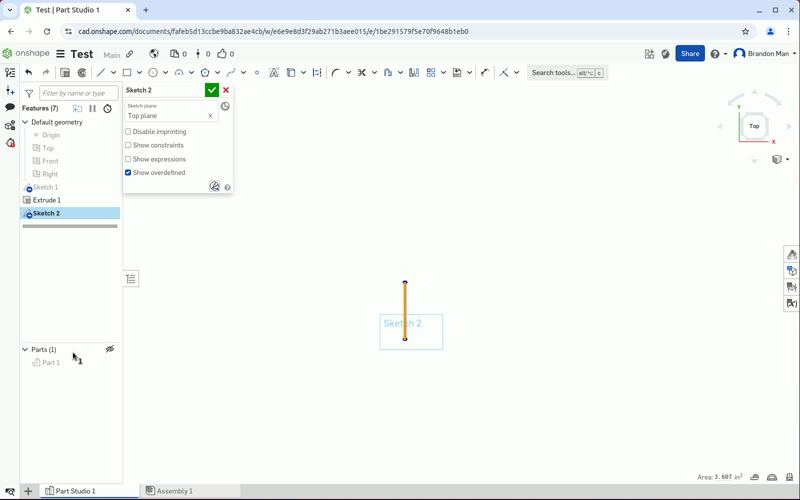
key(shift+y)
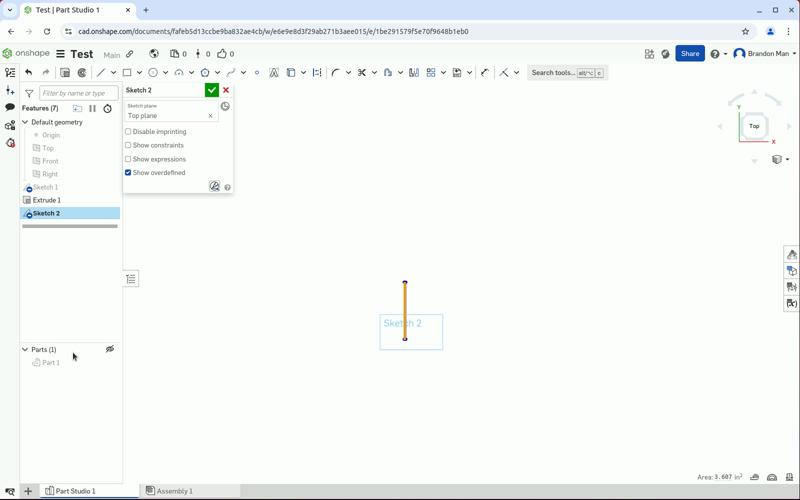
key(shift+e)
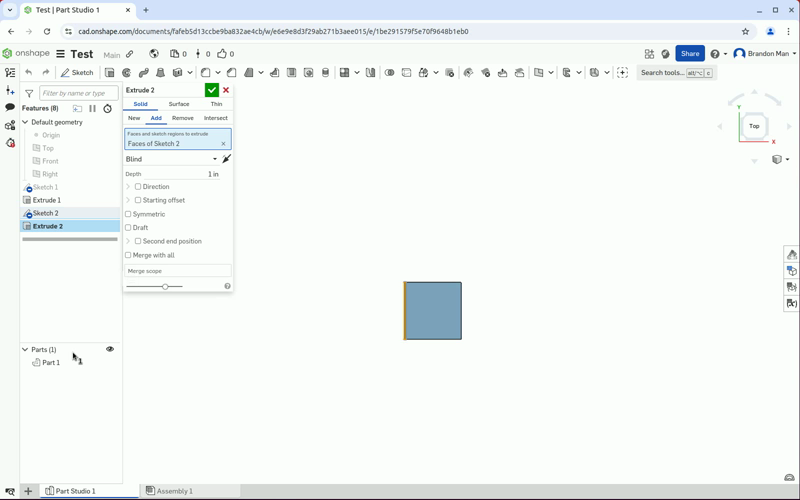
mouse_move(143, 106)
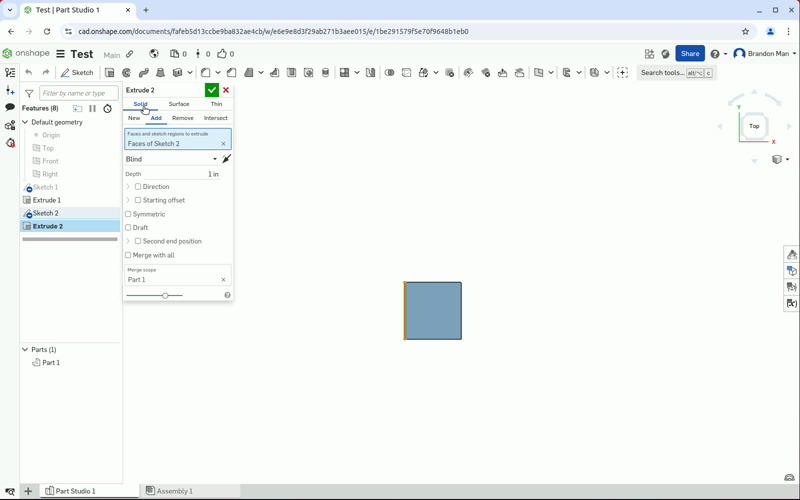
click(143, 106)
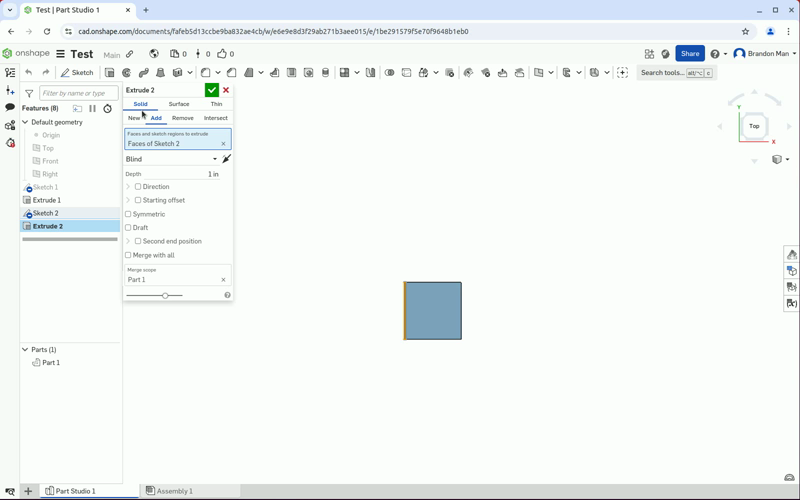
mouse_move(137, 120)
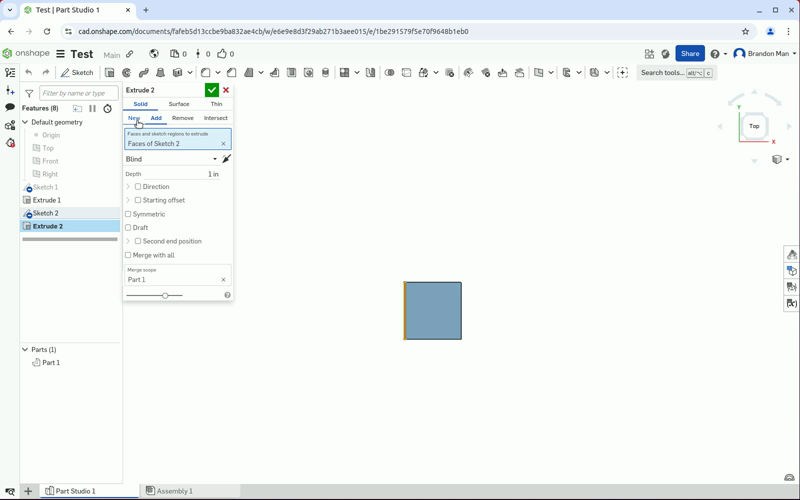
click(137, 120)
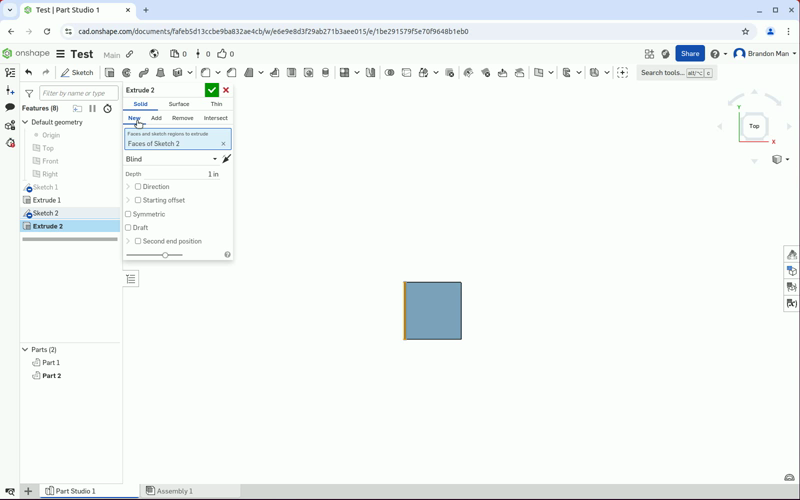
key(tab, 4)
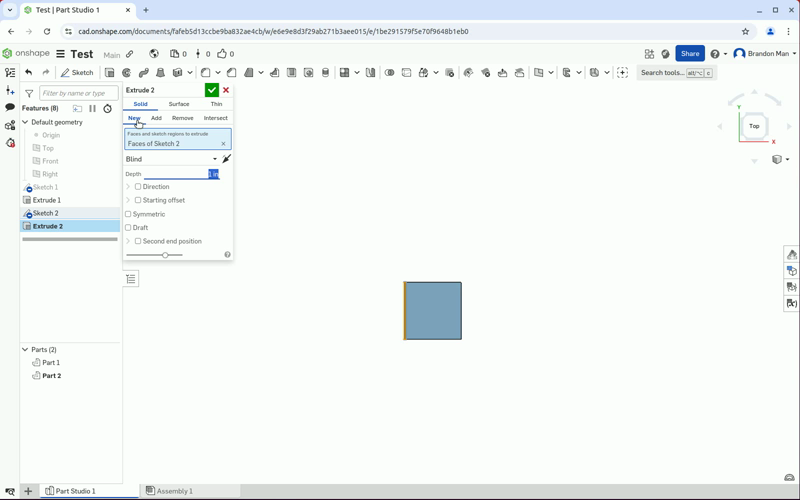
text(11.554)
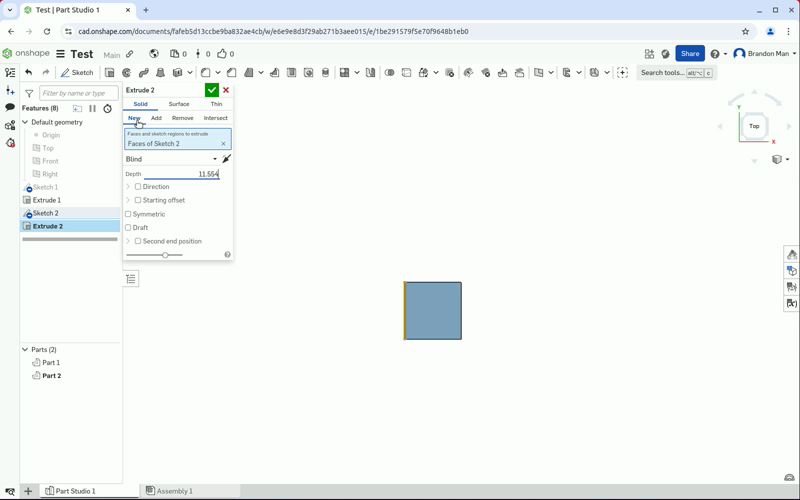
key(enter)
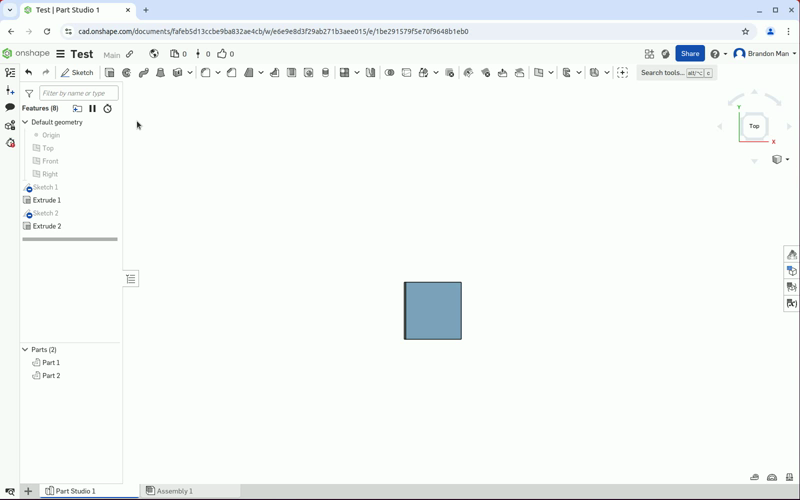
key(shift+h)
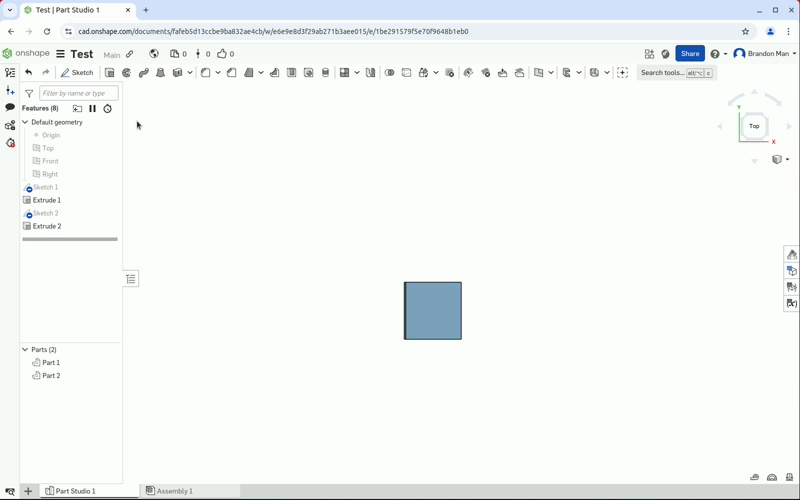
key(shift+h)
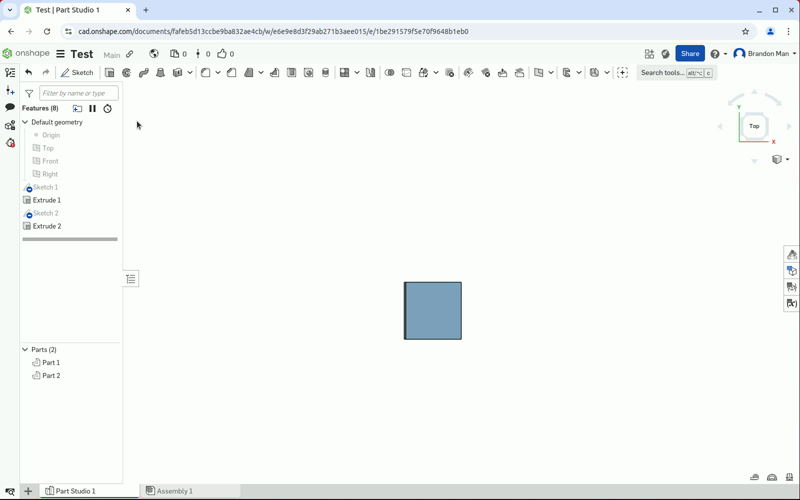
mouse_move(73, 189)
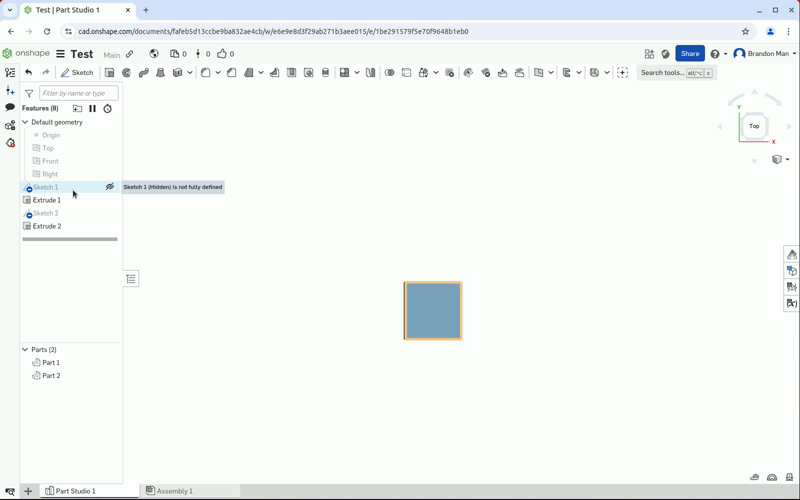
click(73, 189)
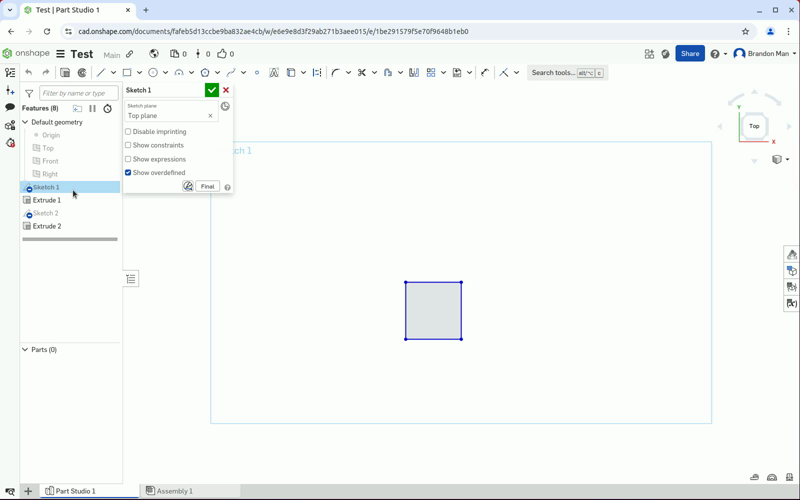
mouse_move(229, 92)
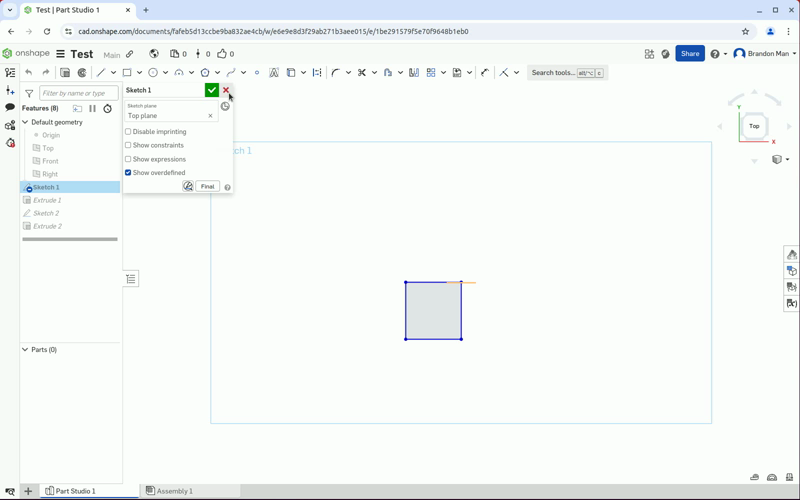
click(229, 92)
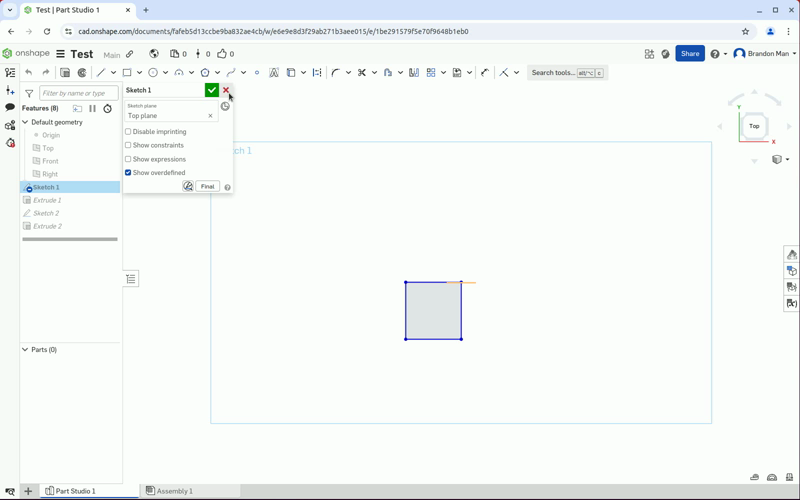
key(shift+s)
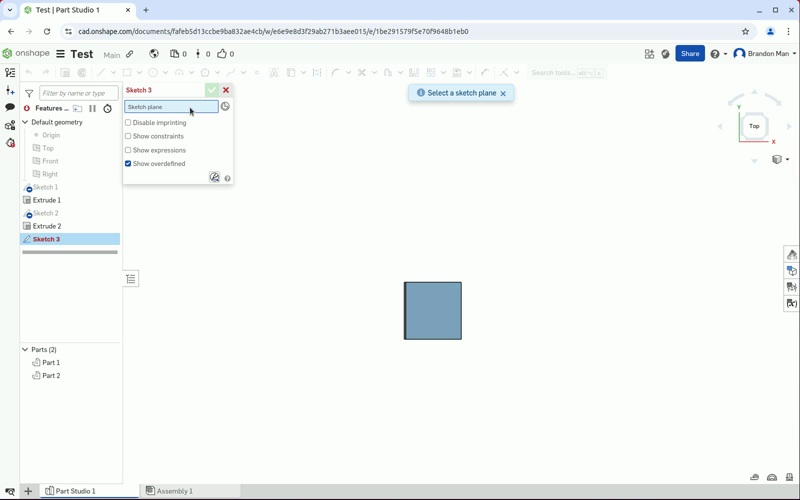
mouse_move(73, 150)
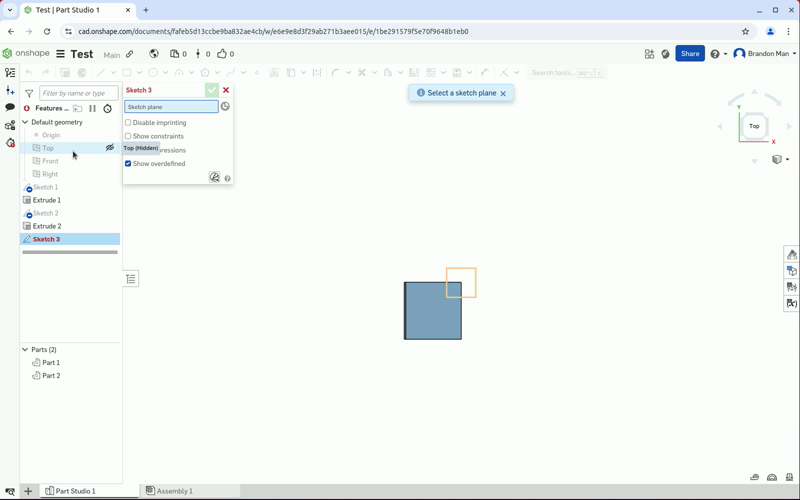
click(73, 150)
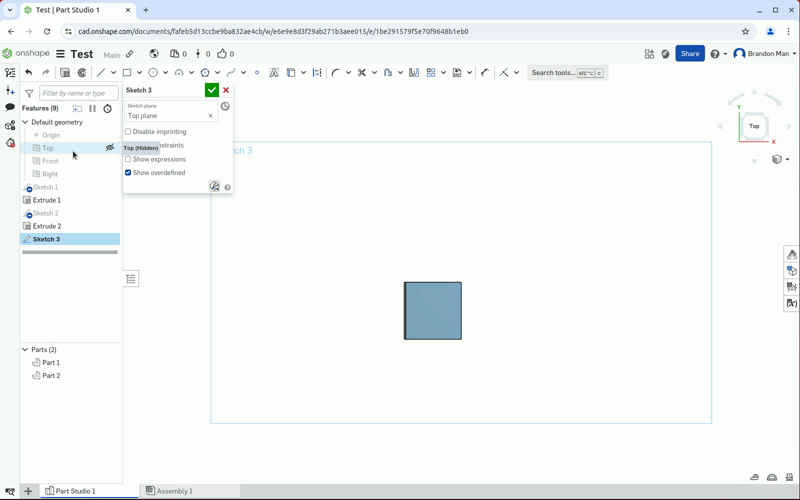
mouse_move(73, 352)
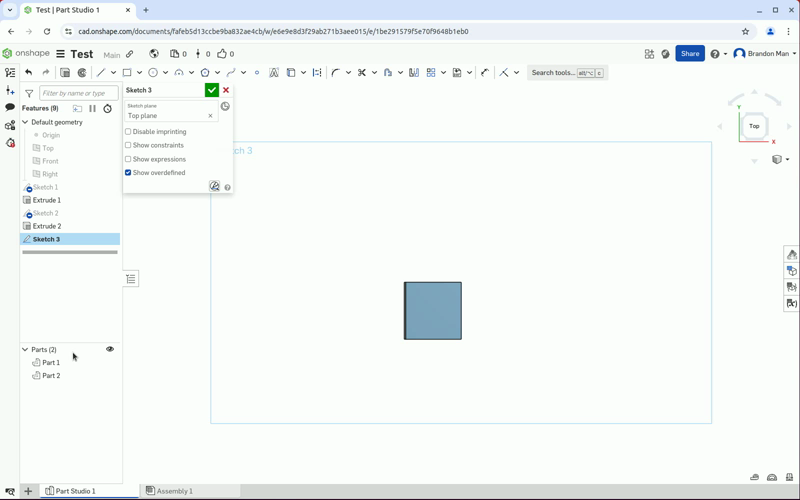
key(y)
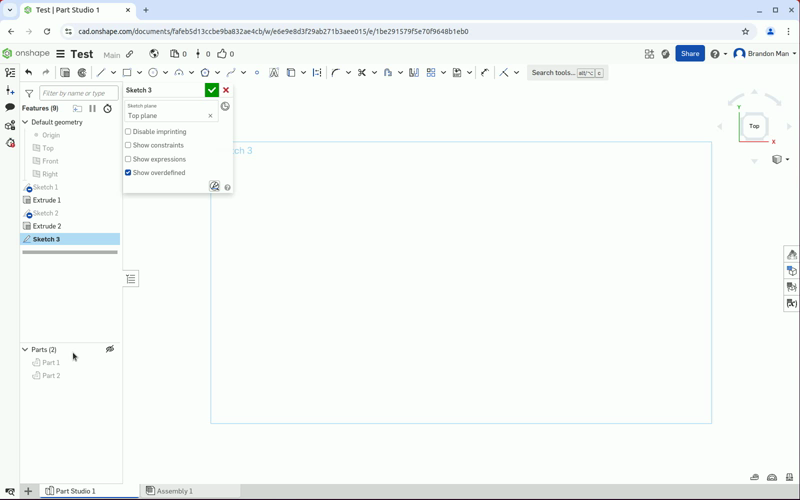
key(l)
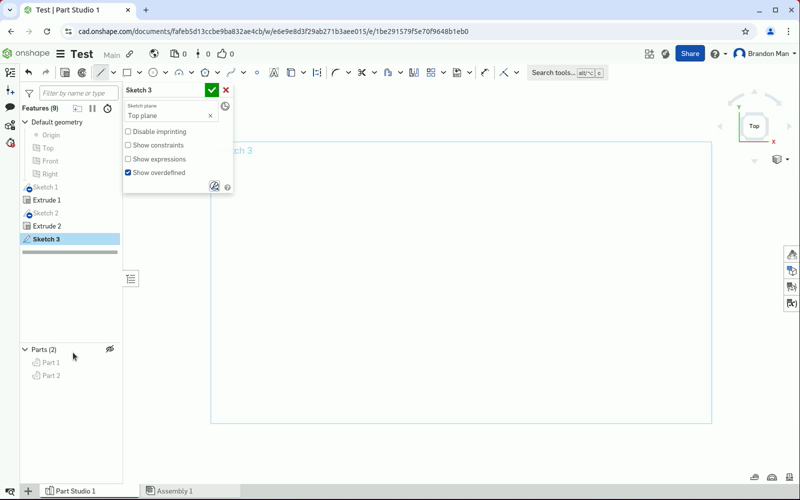
key_down(shift)
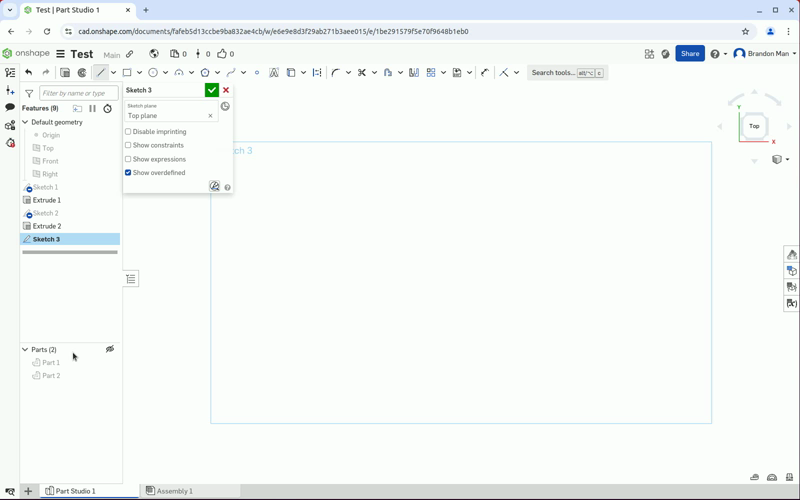
mouse_move(349, 339)
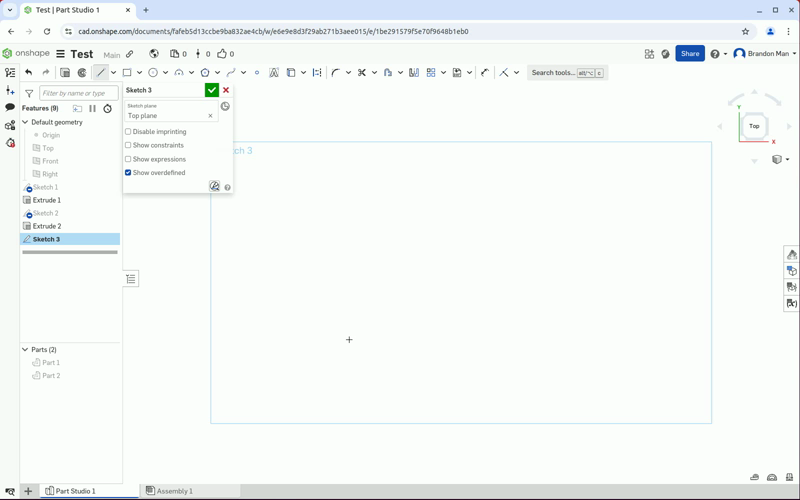
click(349, 339)
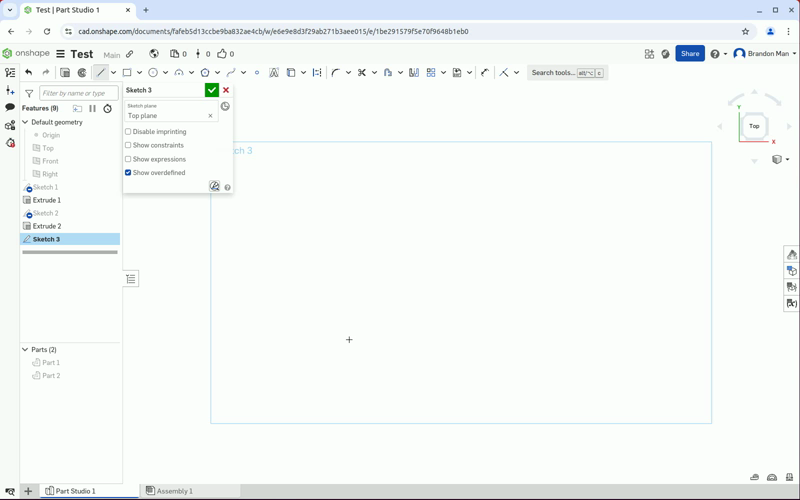
key_up(shift)
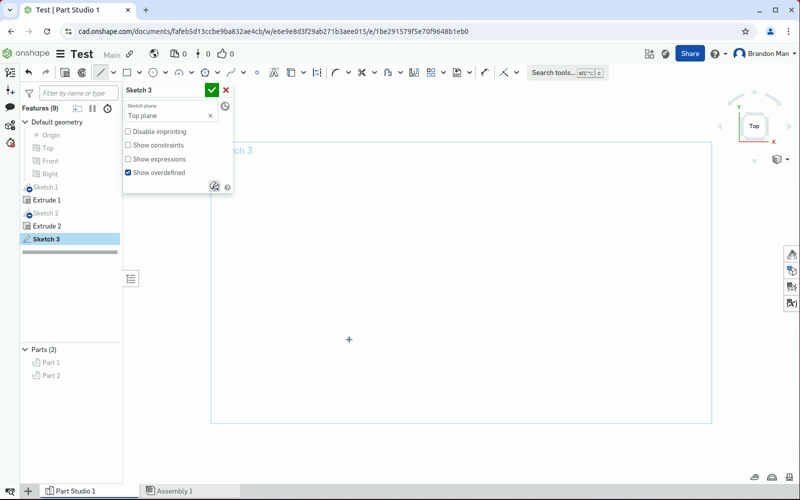
key_down(shift)
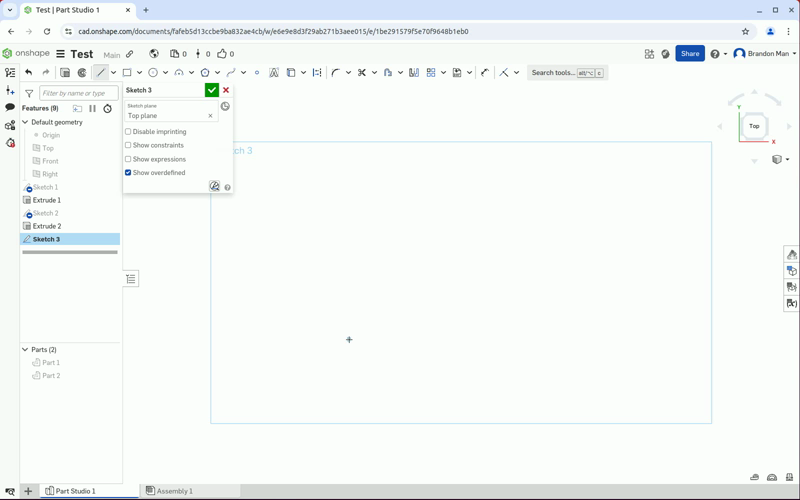
mouse_move(379, 339)
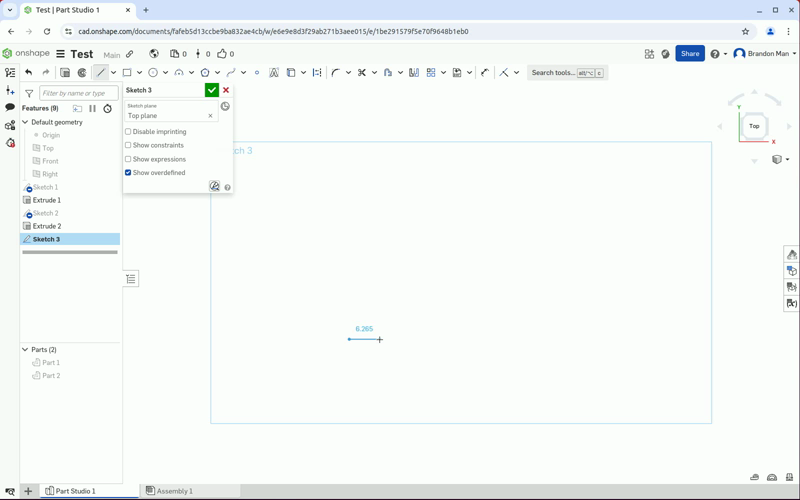
mouse_move(406, 339)
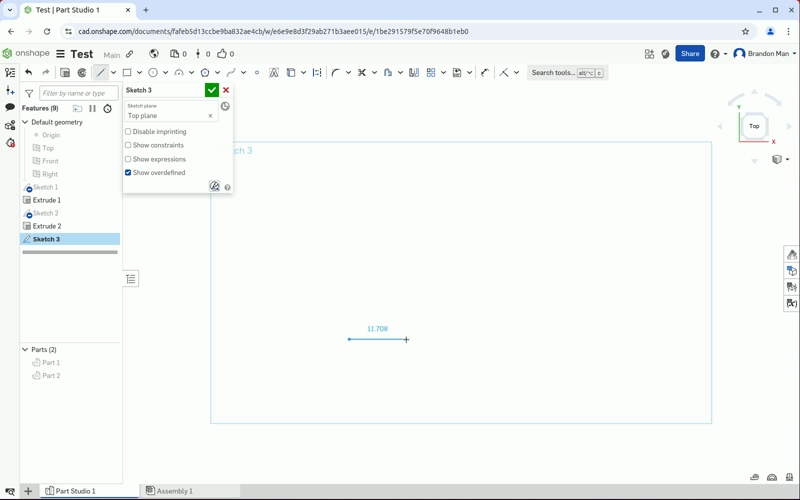
click(406, 339)
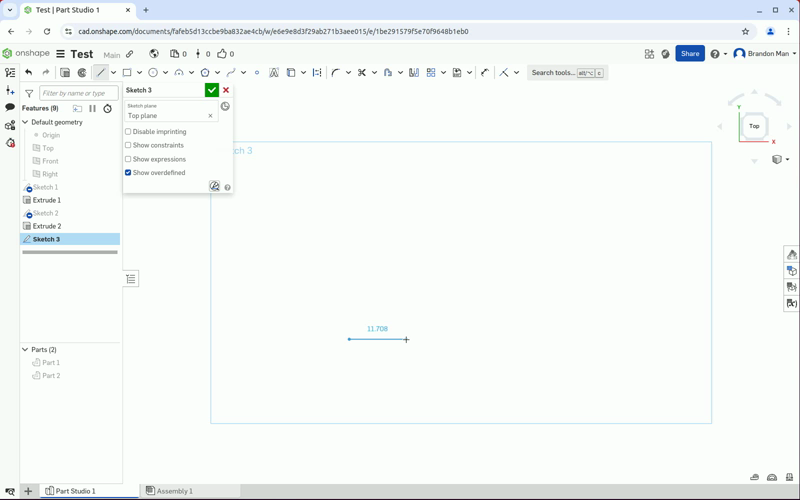
key_up(shift)
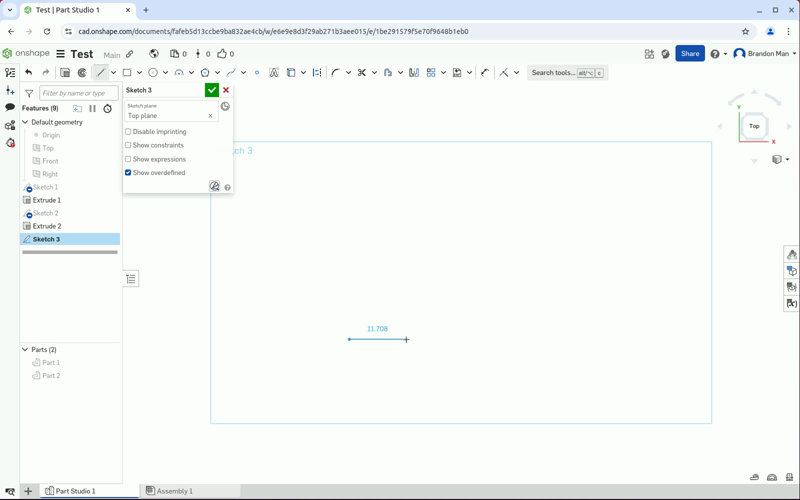
key_down(shift)
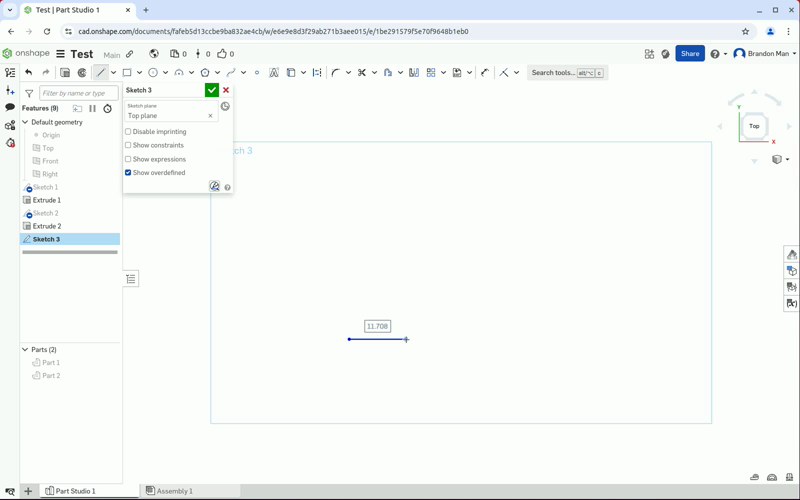
mouse_move(436, 339)
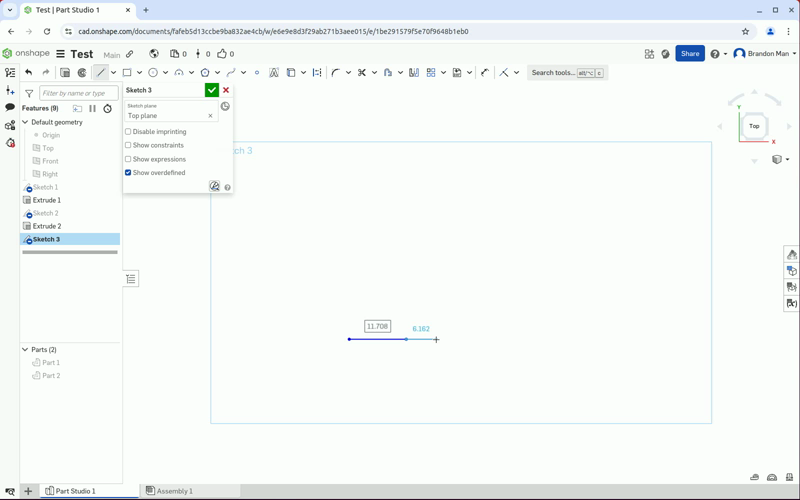
mouse_move(404, 339)
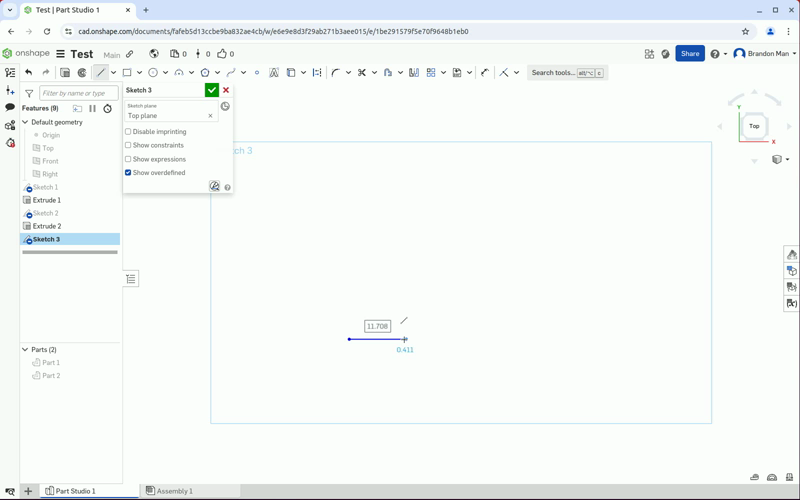
scroll(6)
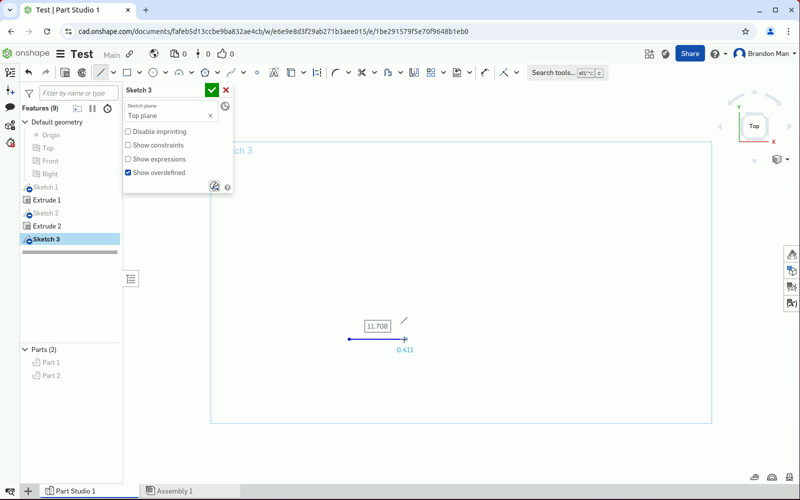
scroll(6)
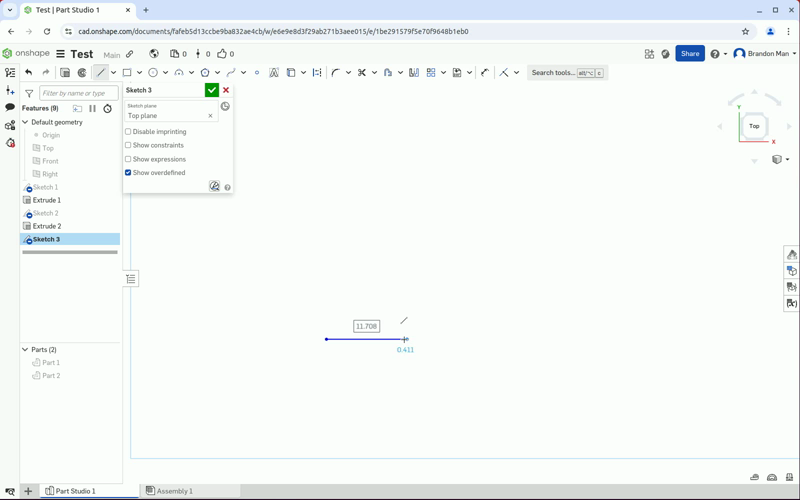
scroll(6)
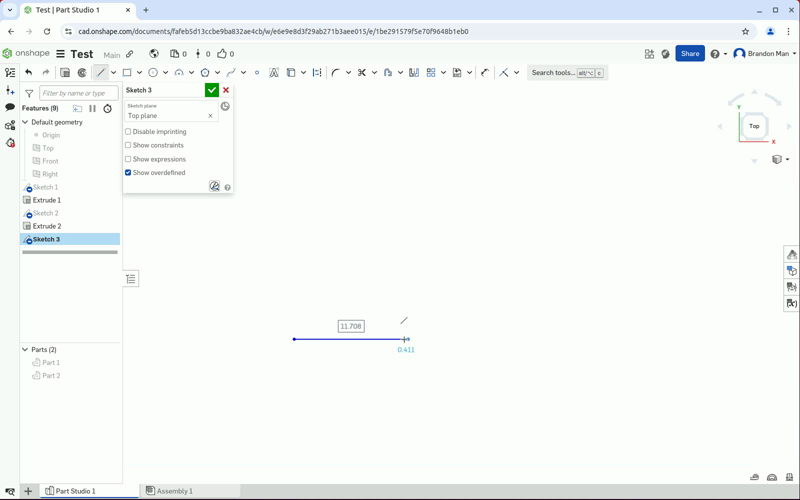
scroll(6)
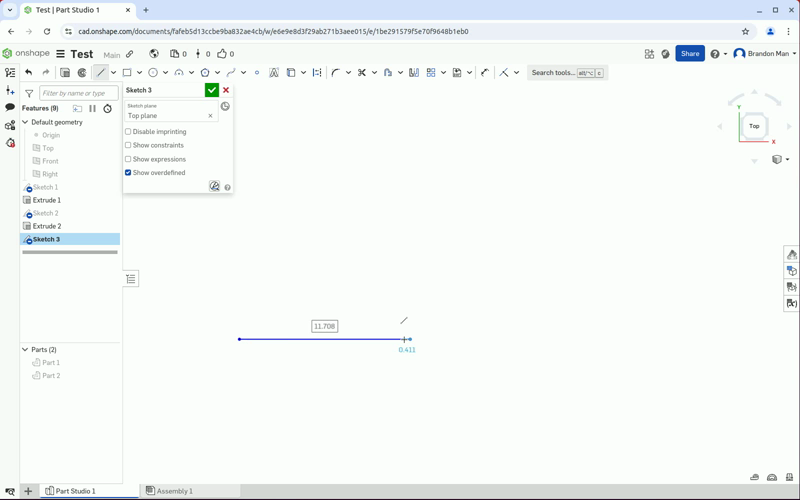
scroll(6)
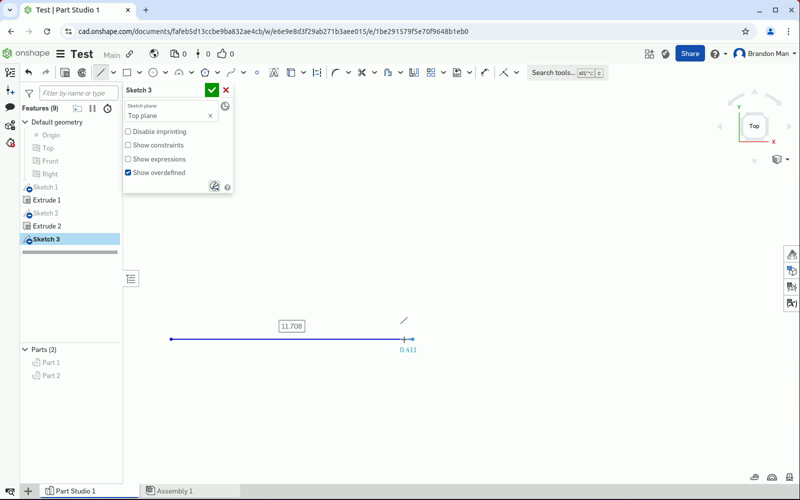
scroll(6)
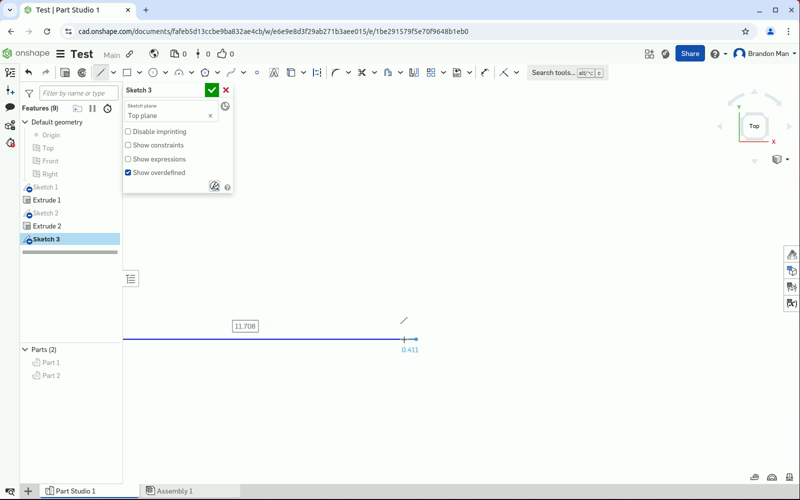
scroll(6)
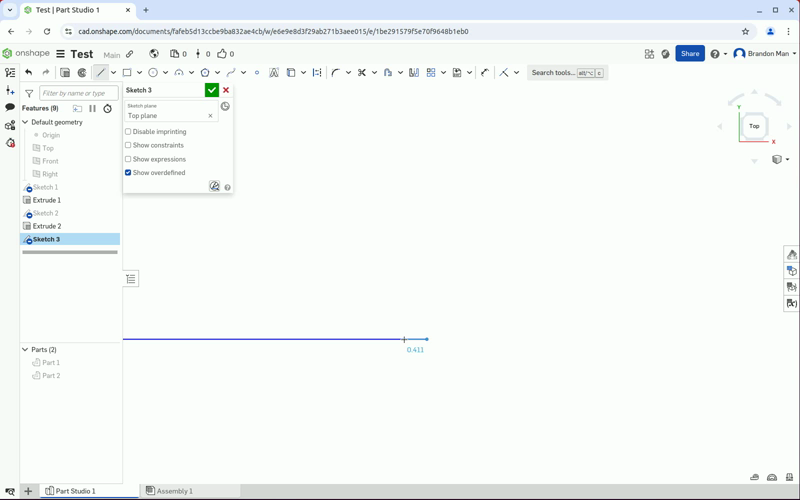
click(404, 339)
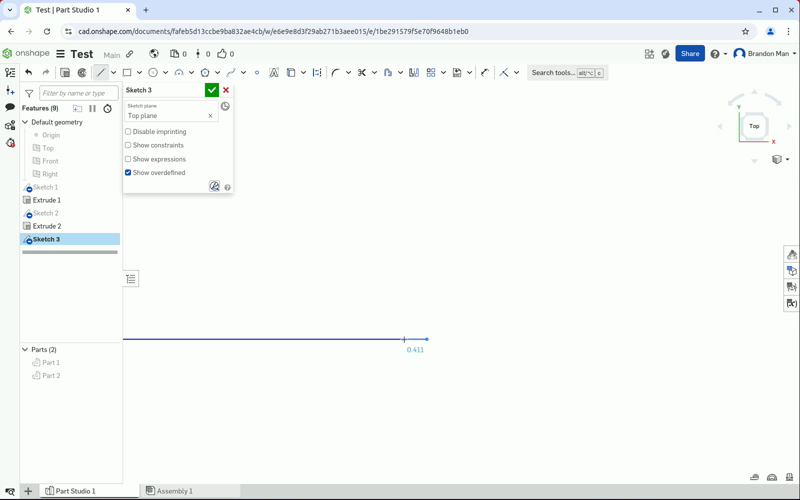
scroll(-6)
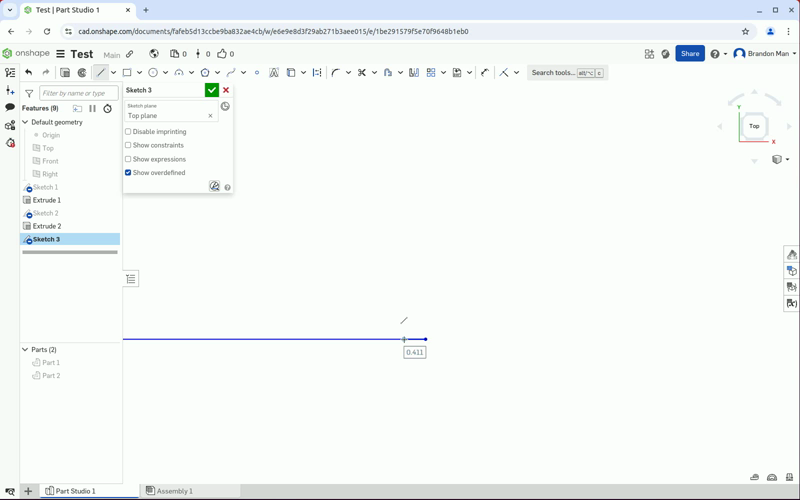
scroll(-6)
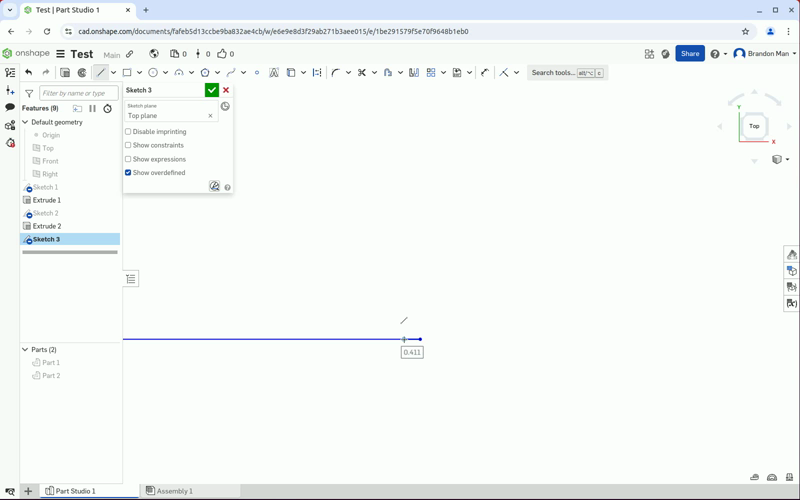
scroll(-6)
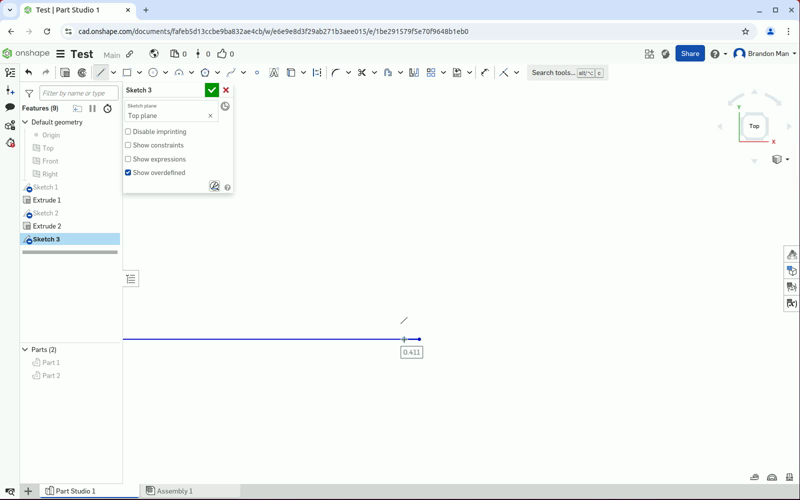
scroll(-6)
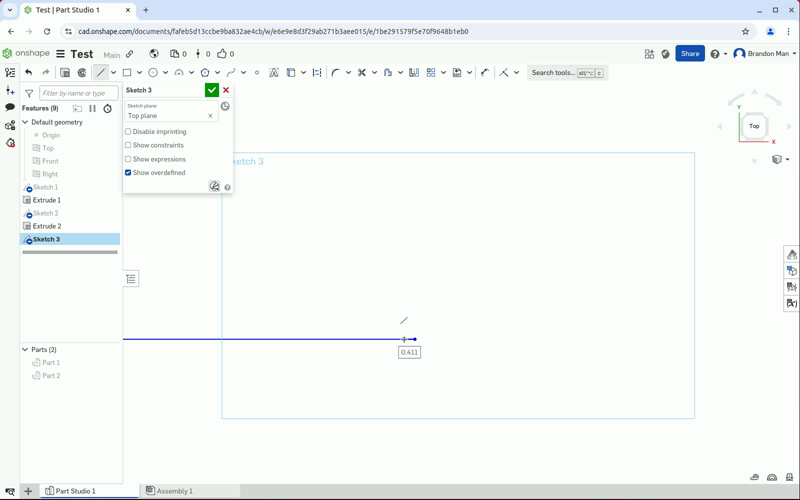
scroll(-6)
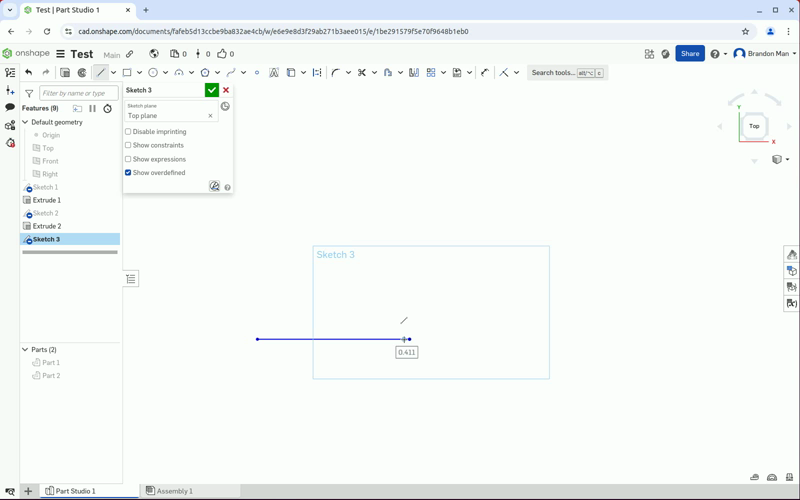
scroll(-6)
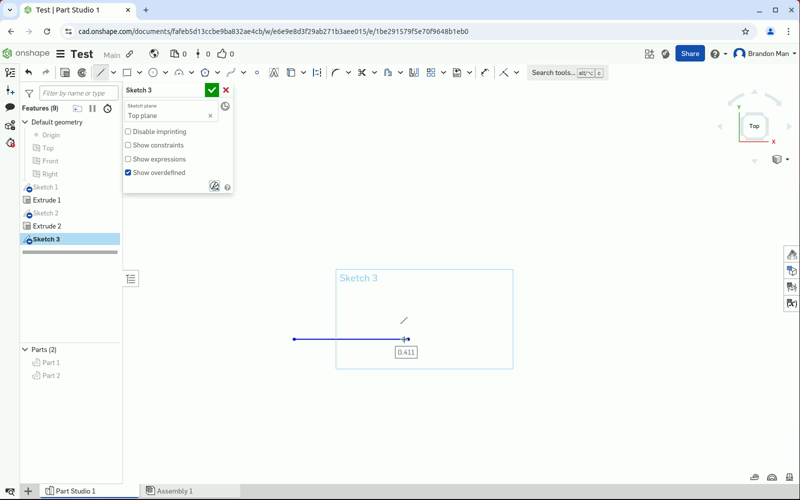
scroll(-6)
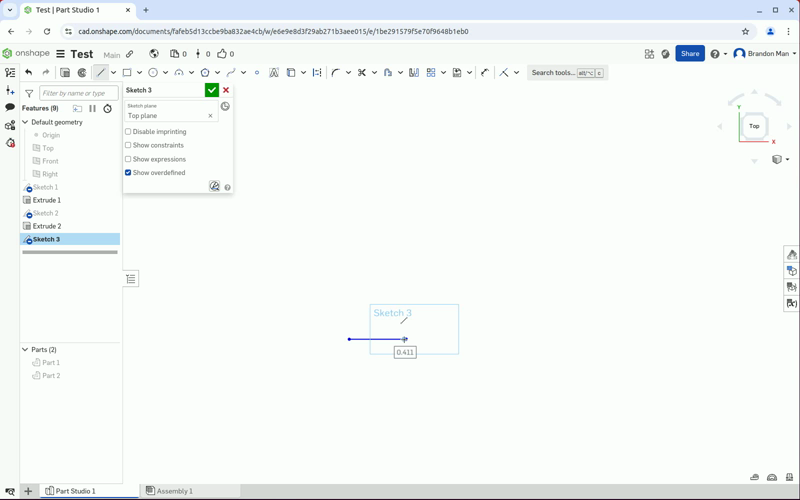
key_up(shift)
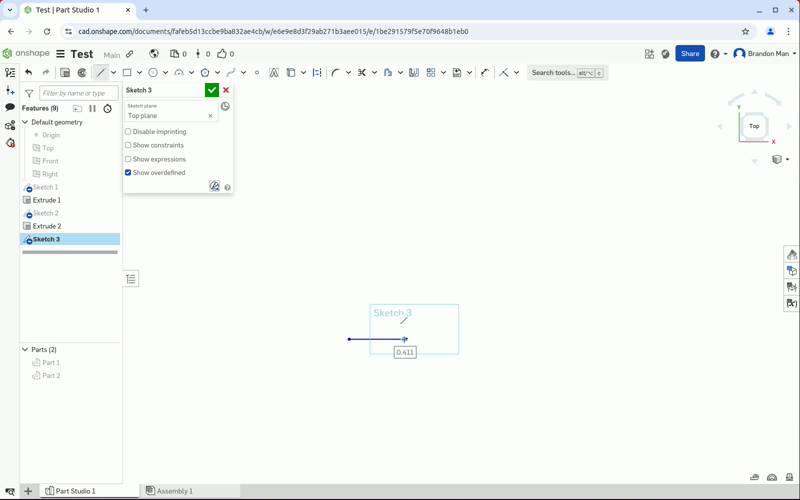
key_down(shift)
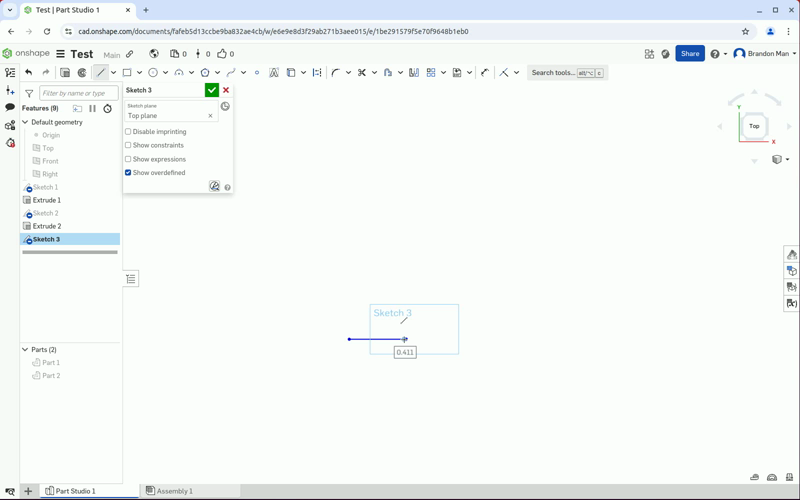
mouse_move(434, 339)
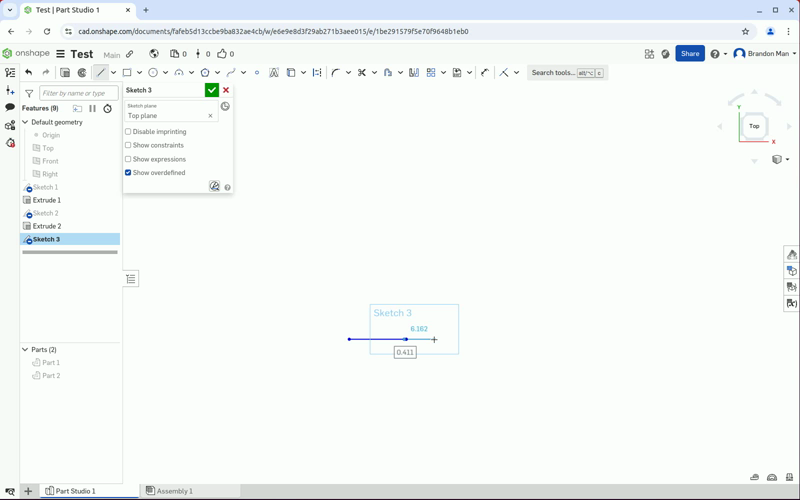
mouse_move(404, 282)
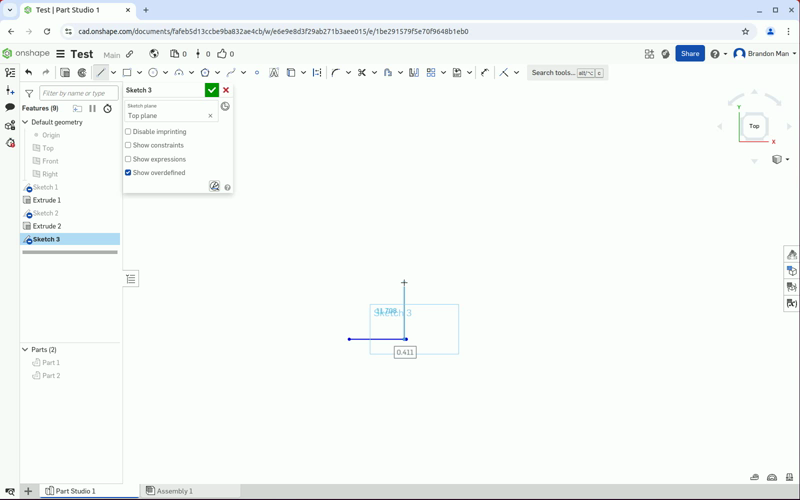
click(404, 282)
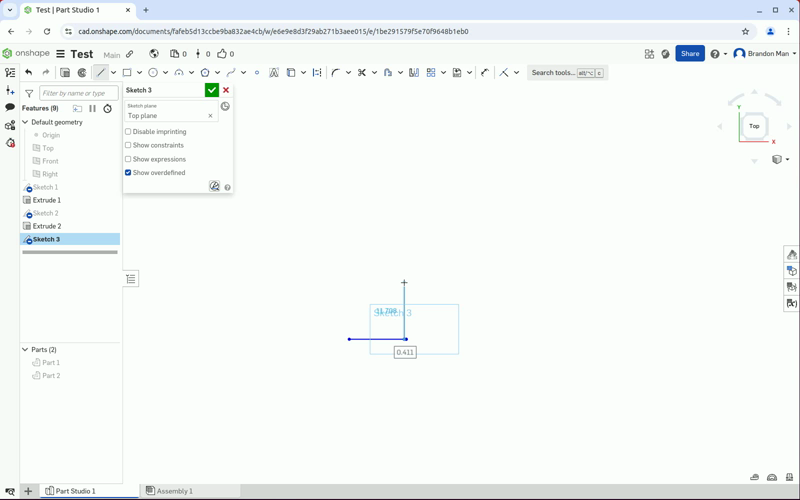
key_up(shift)
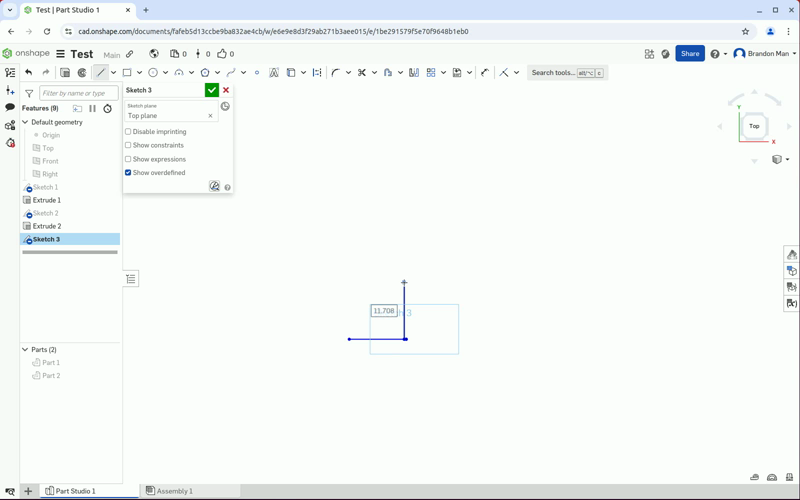
key_down(shift)
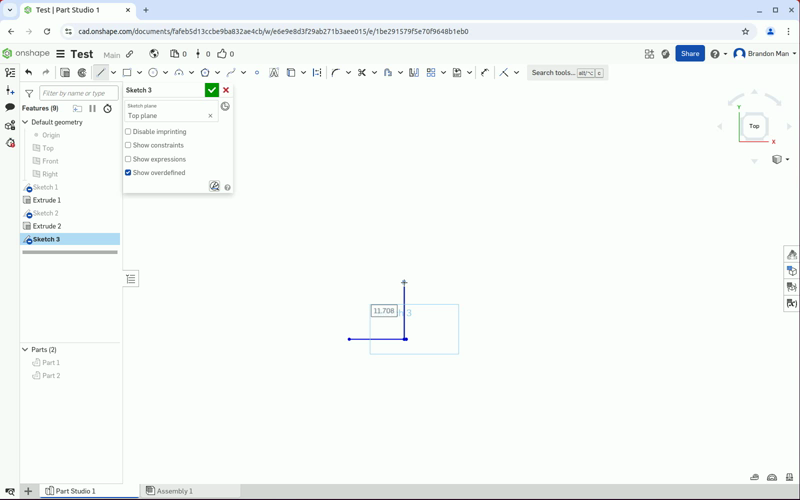
mouse_move(434, 282)
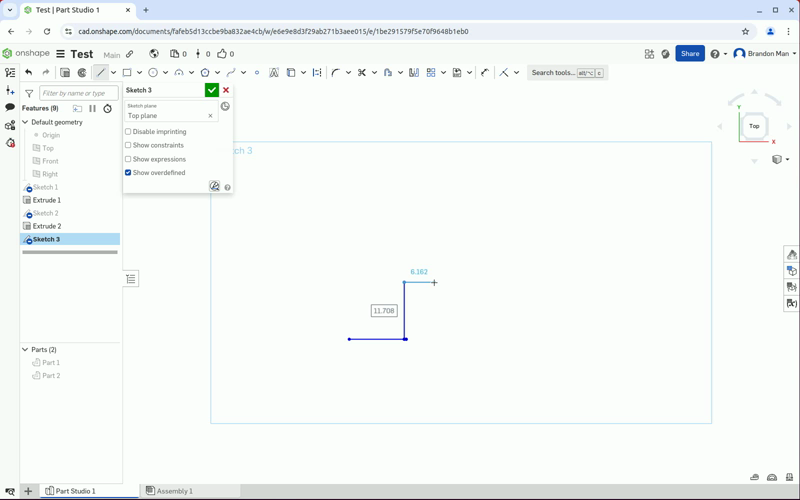
mouse_move(406, 282)
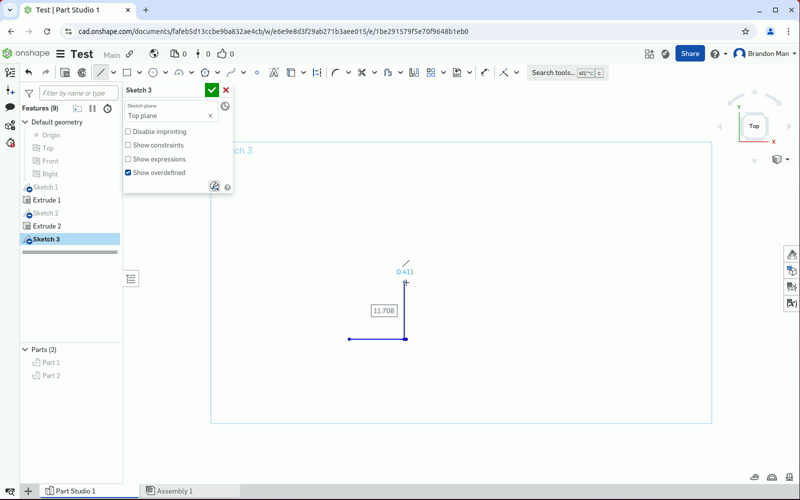
scroll(6)
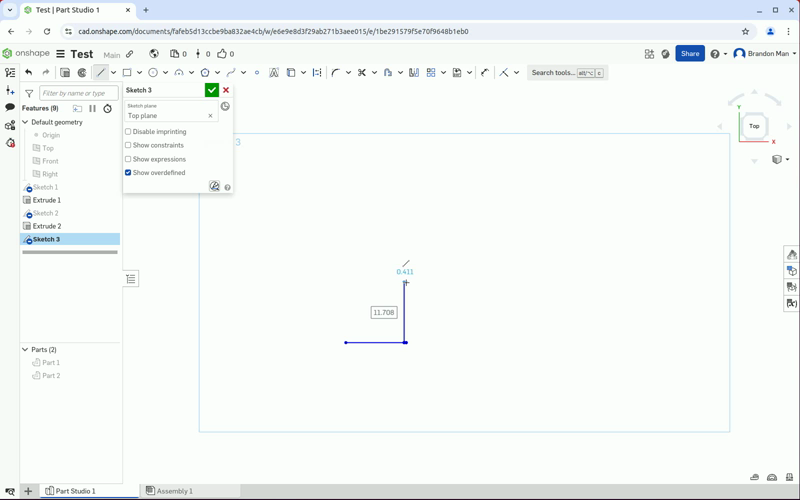
scroll(6)
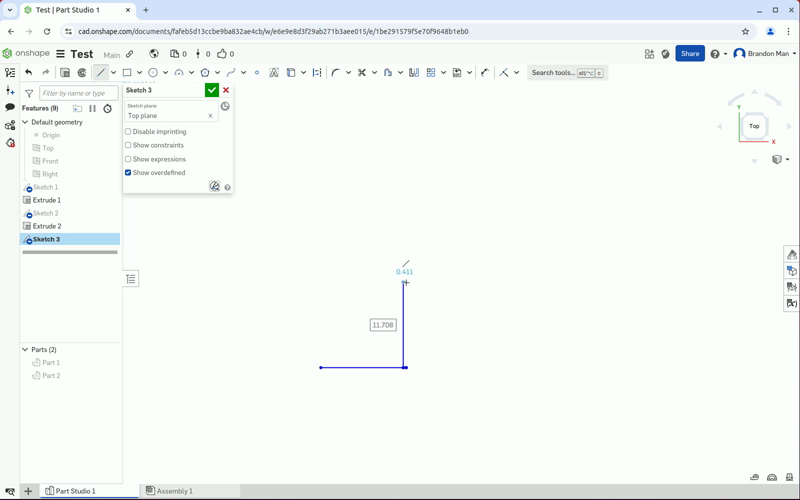
scroll(6)
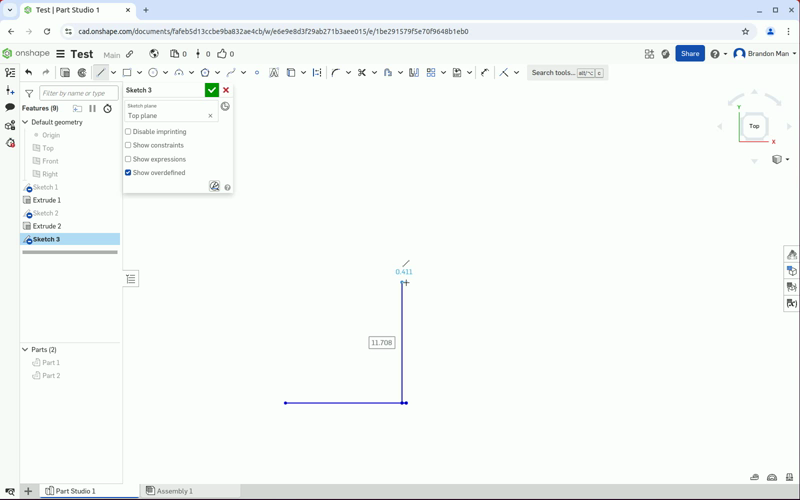
scroll(6)
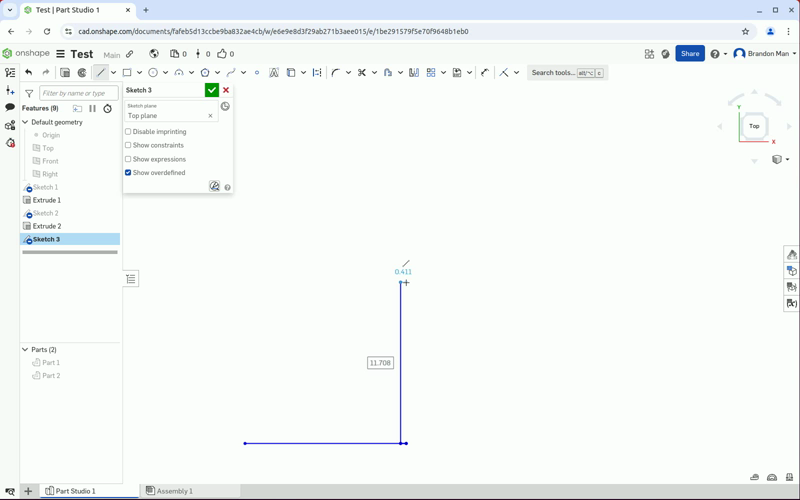
scroll(6)
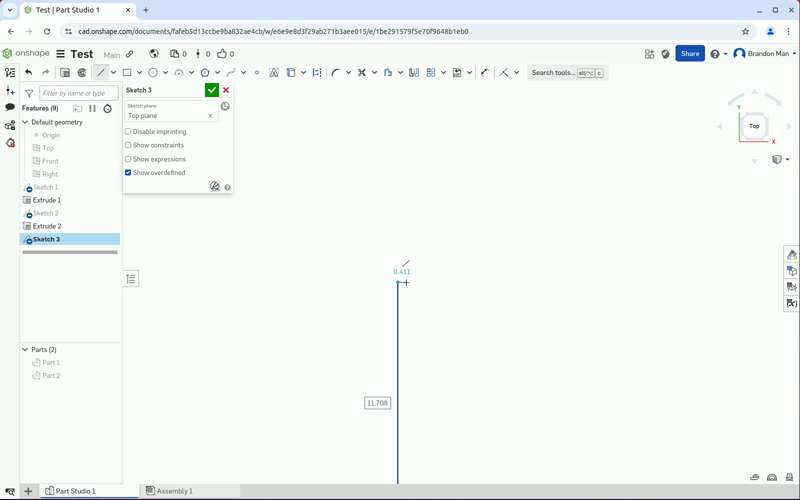
scroll(6)
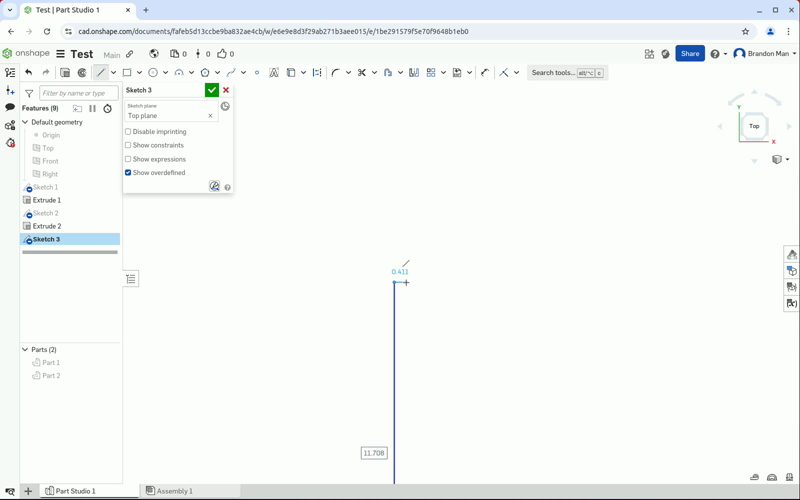
scroll(6)
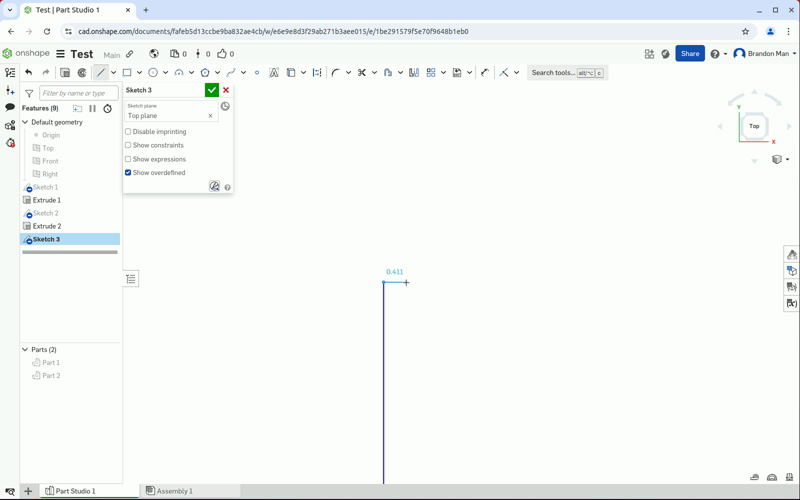
click(406, 282)
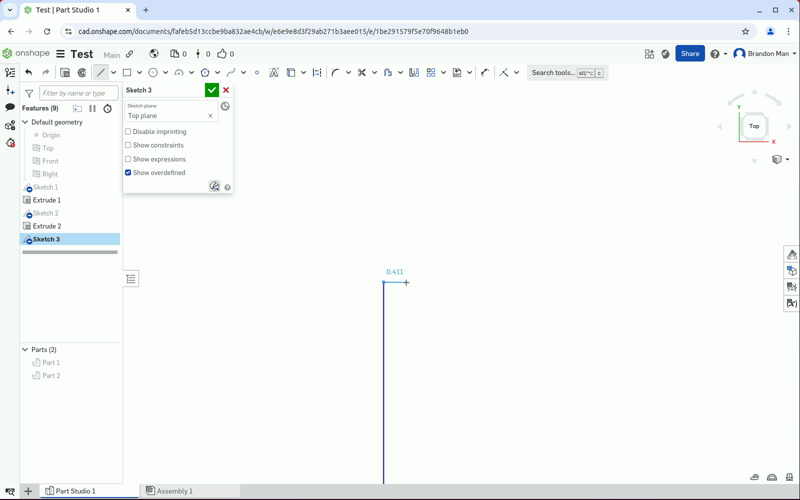
scroll(-6)
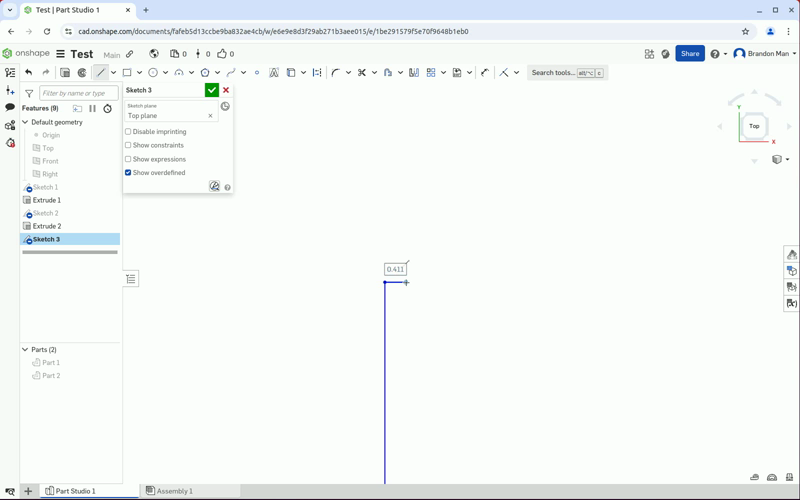
scroll(-6)
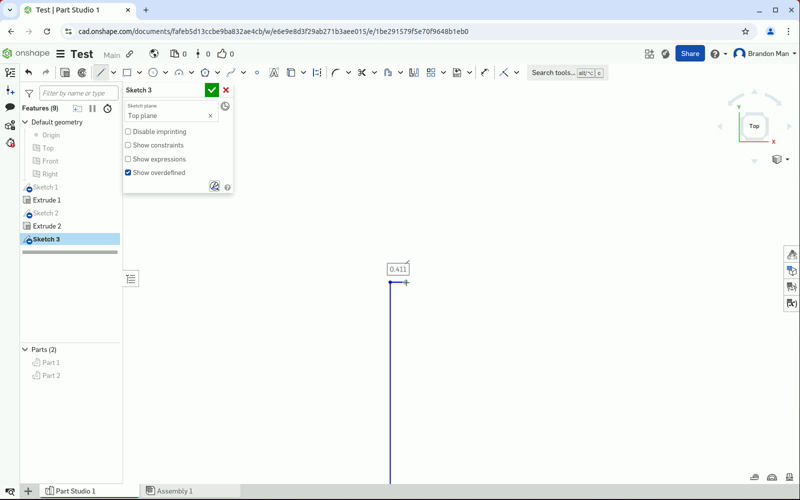
scroll(-6)
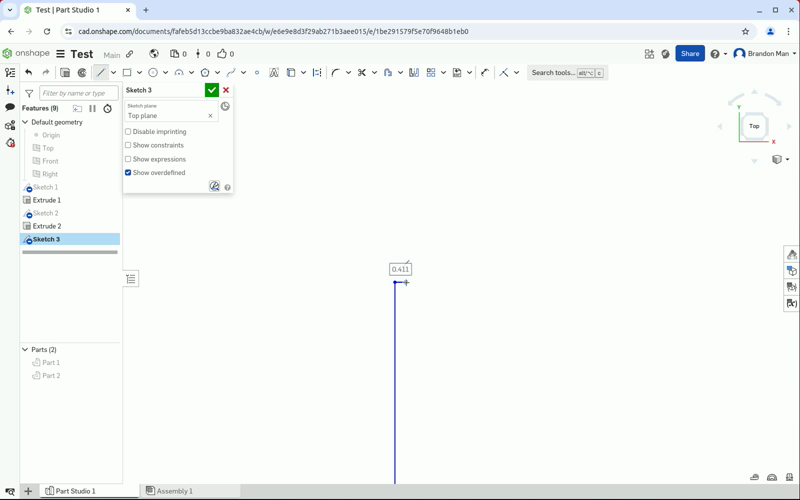
scroll(-6)
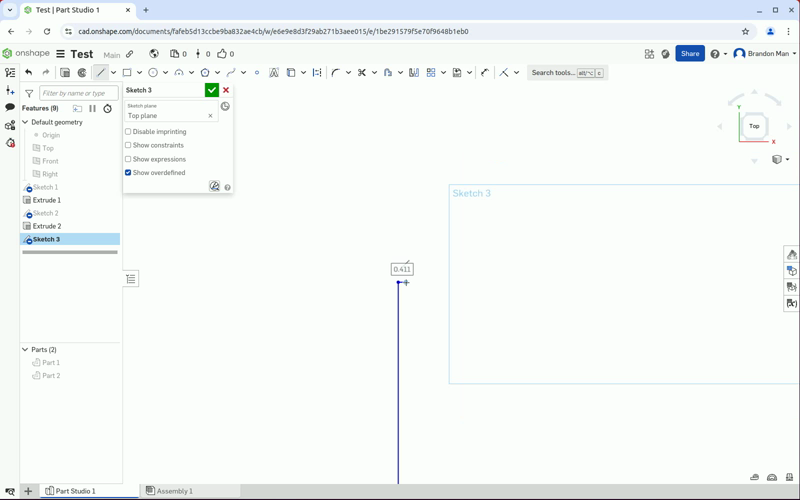
scroll(-6)
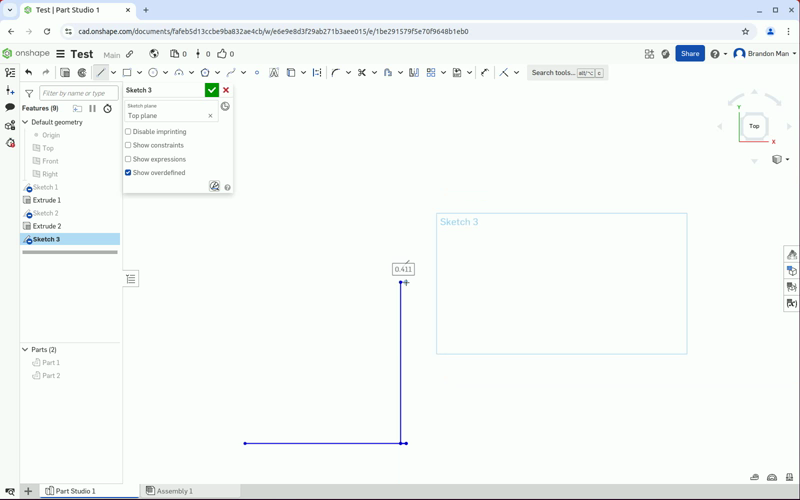
scroll(-6)
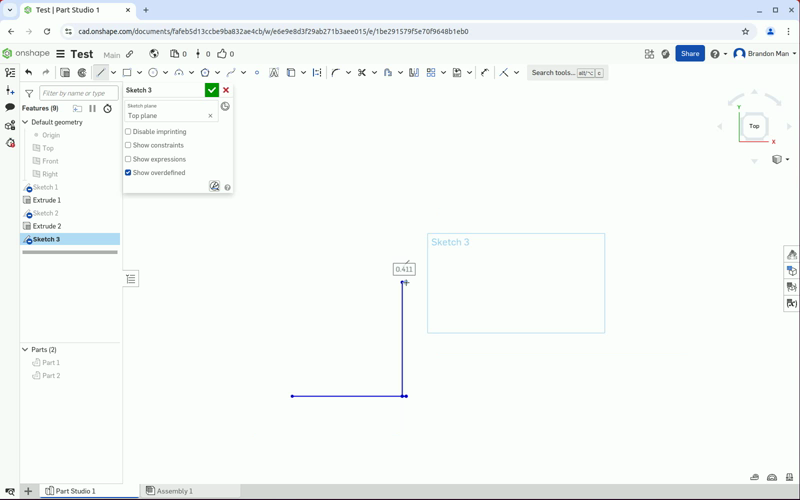
scroll(-6)
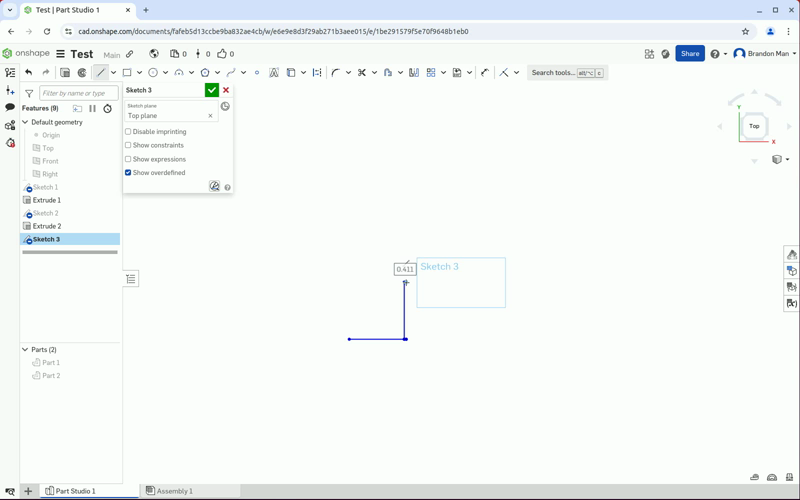
key_up(shift)
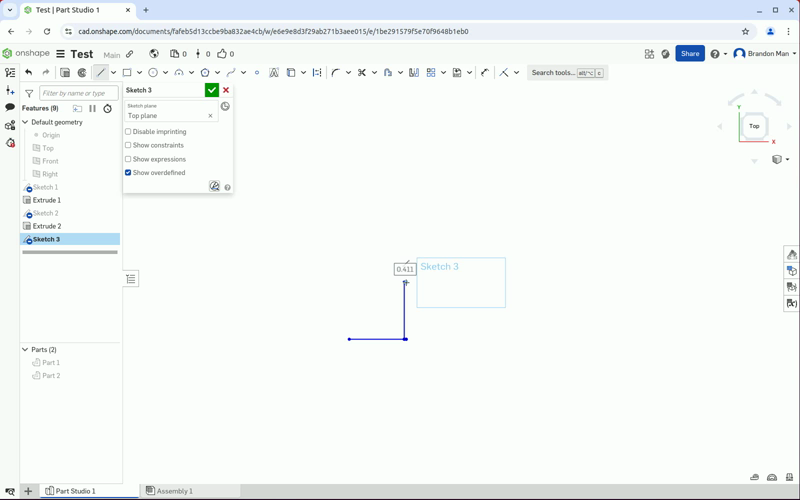
key_down(shift)
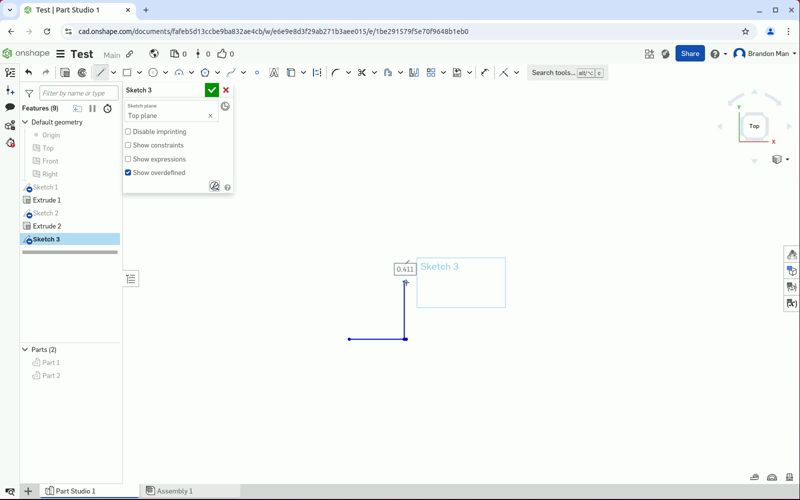
mouse_move(436, 282)
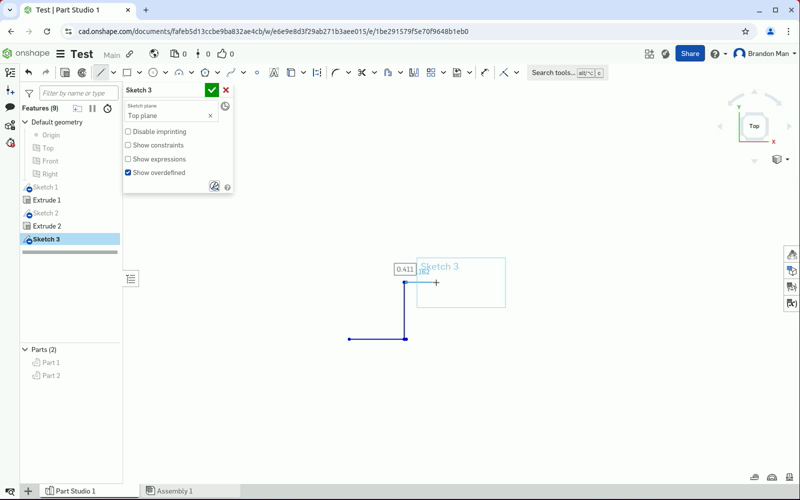
mouse_move(406, 226)
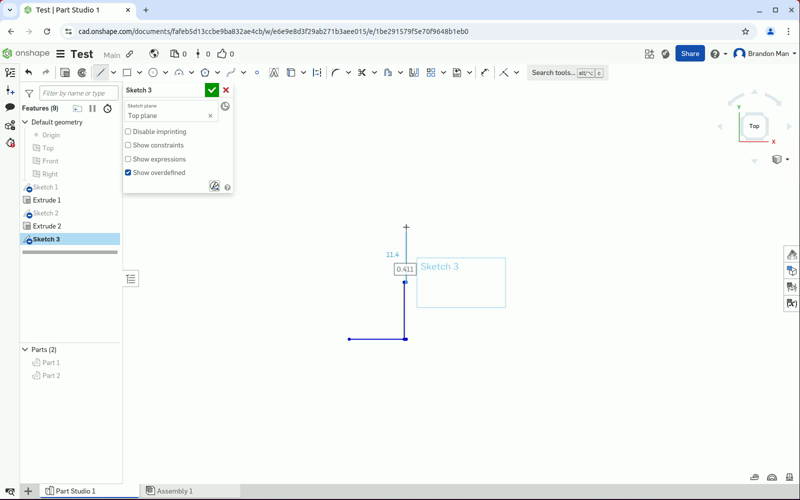
click(406, 226)
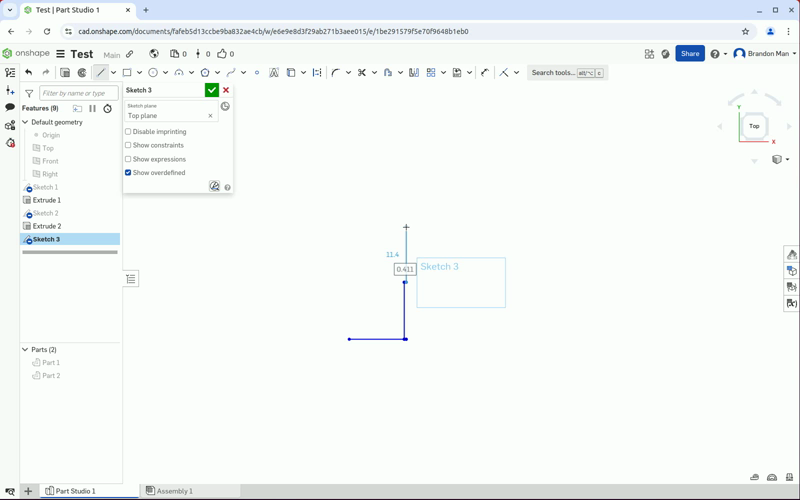
key_up(shift)
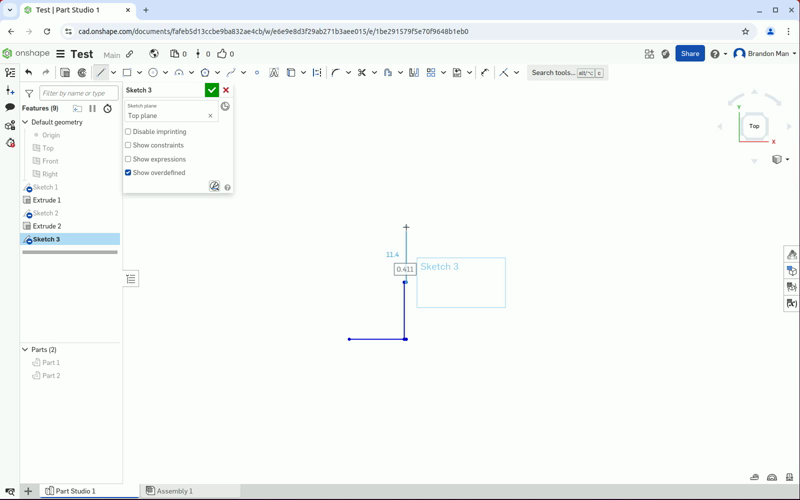
key_down(shift)
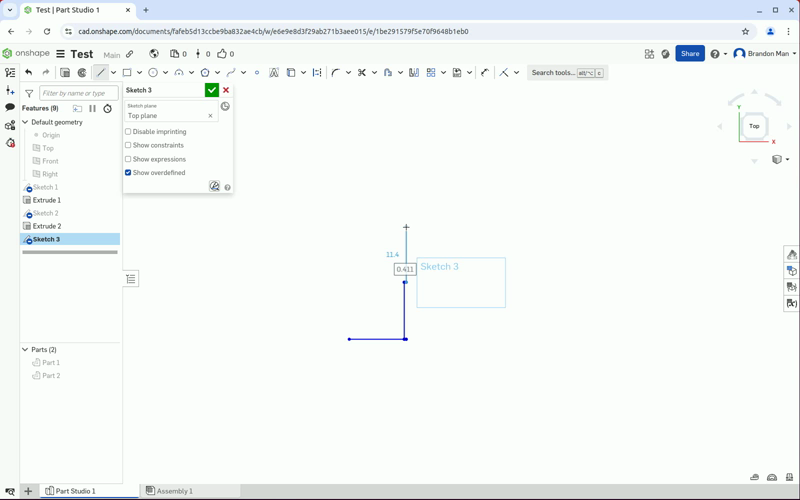
mouse_move(436, 226)
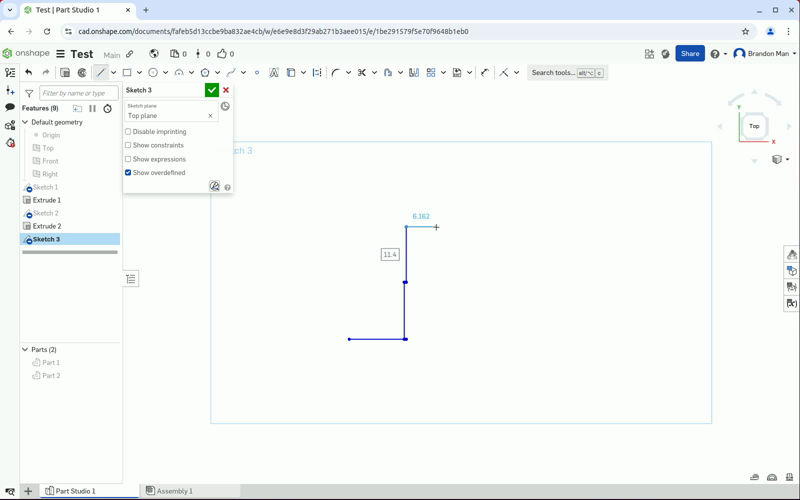
mouse_move(349, 226)
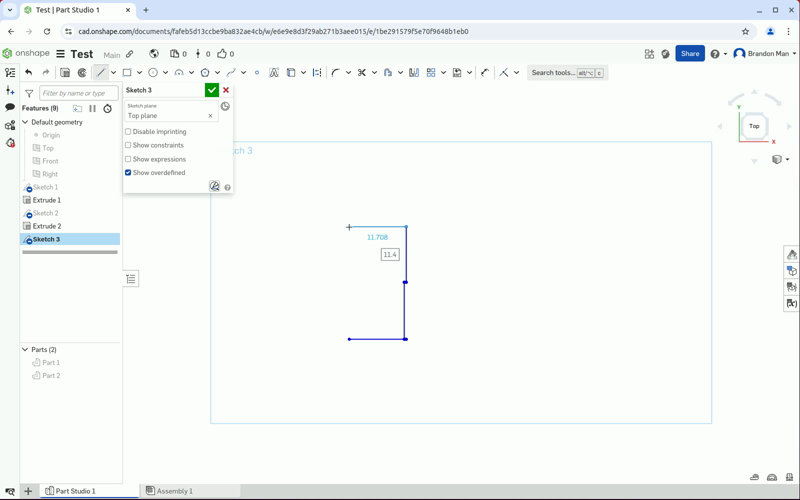
click(349, 226)
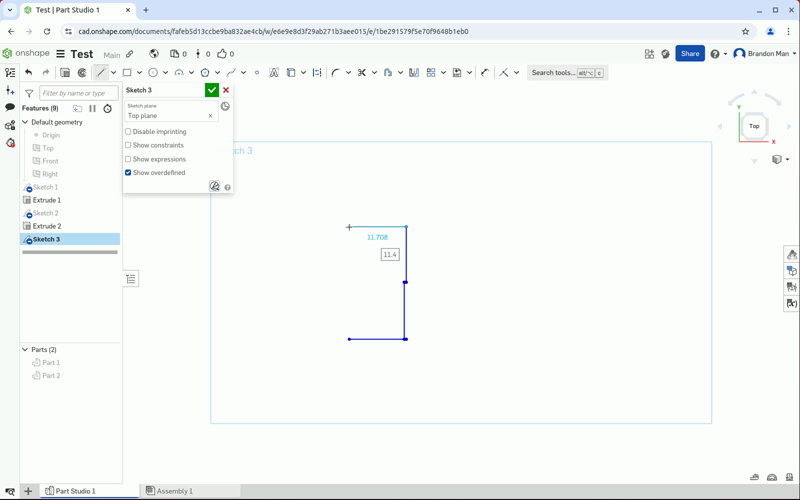
key_up(shift)
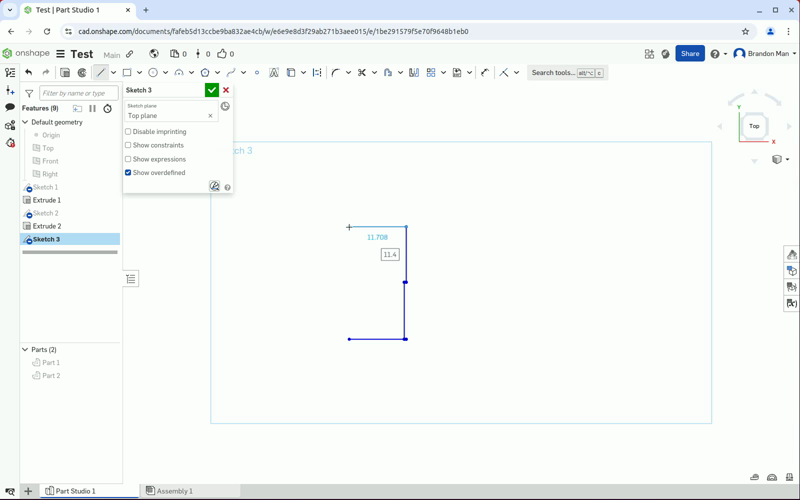
key_down(shift)
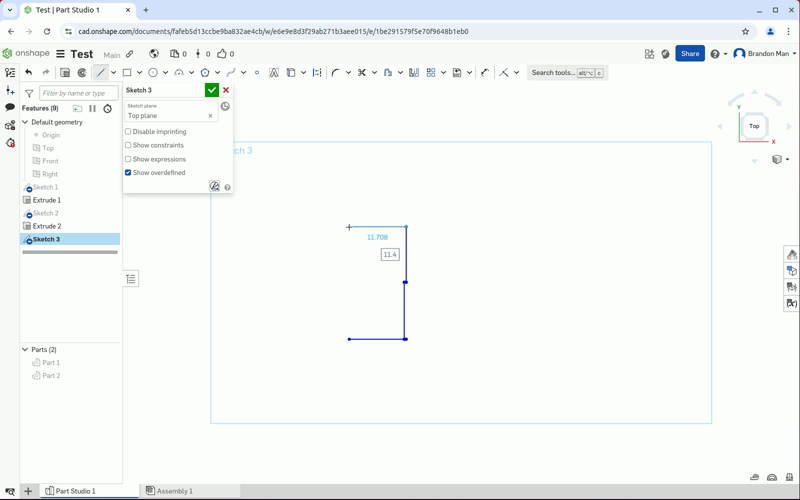
mouse_move(349, 339)
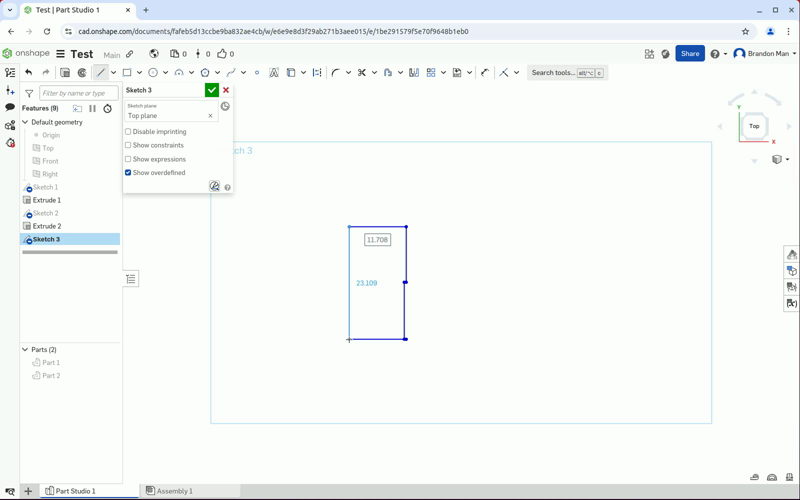
key_up(shift)
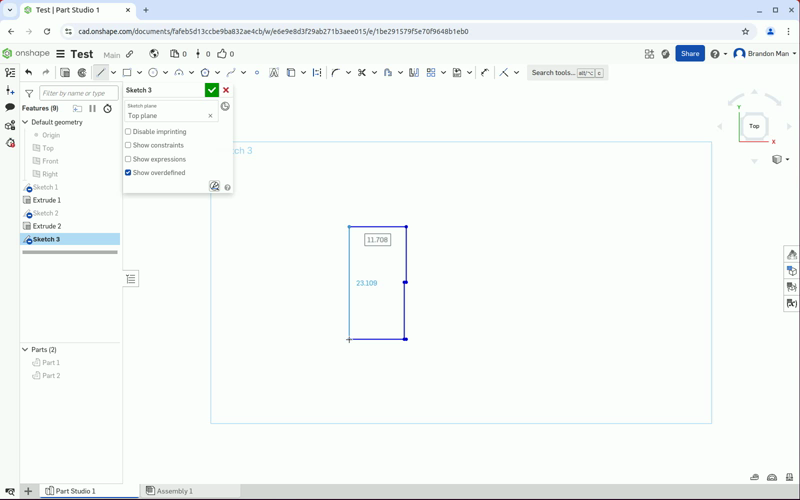
click(349, 339)
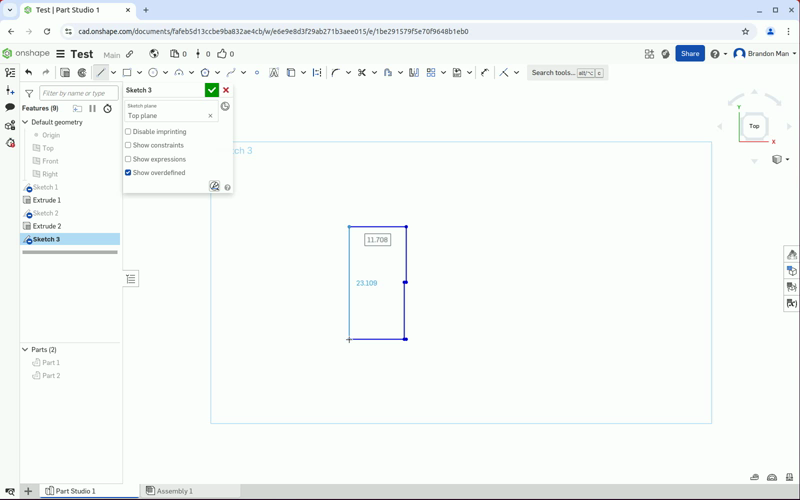
key(esc)
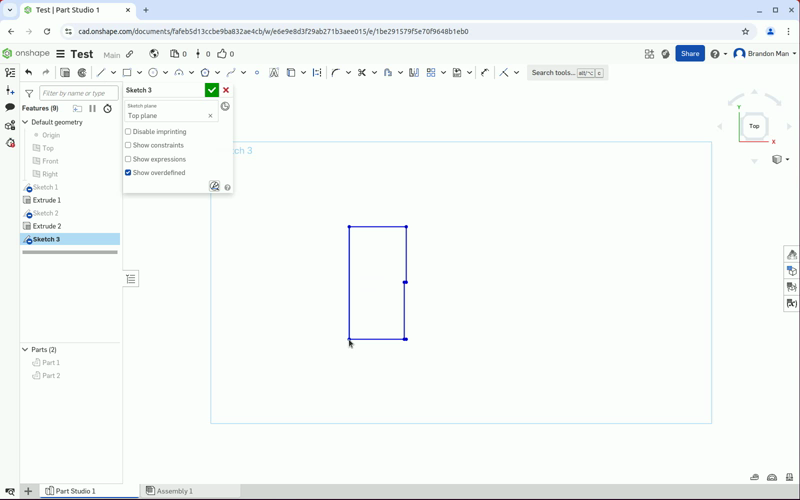
mouse_move(364, 242)
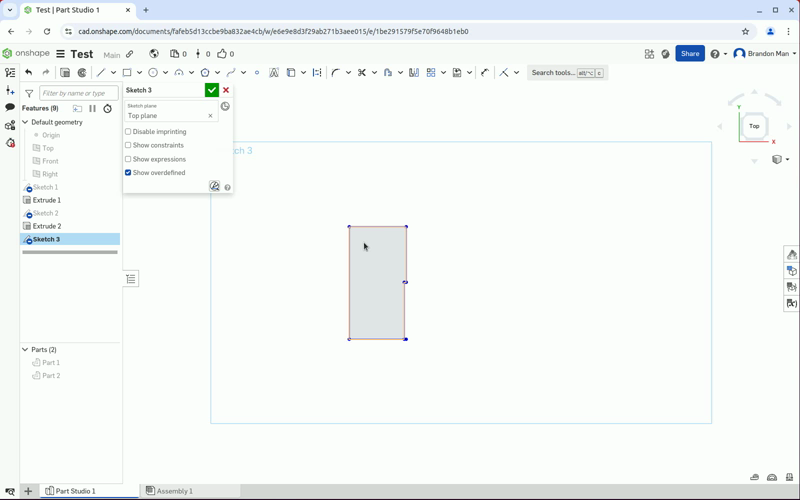
scroll(6)
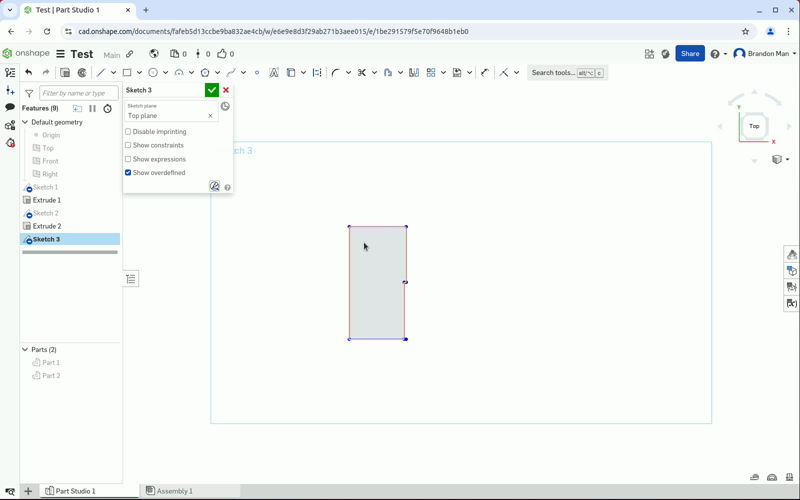
scroll(6)
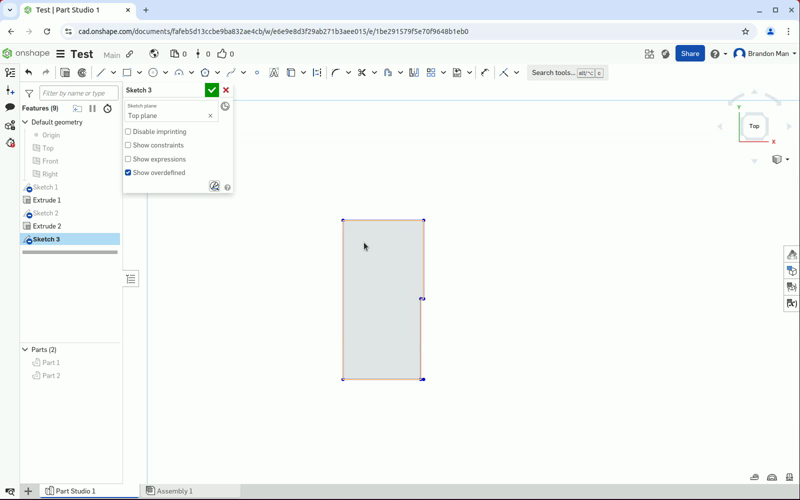
scroll(6)
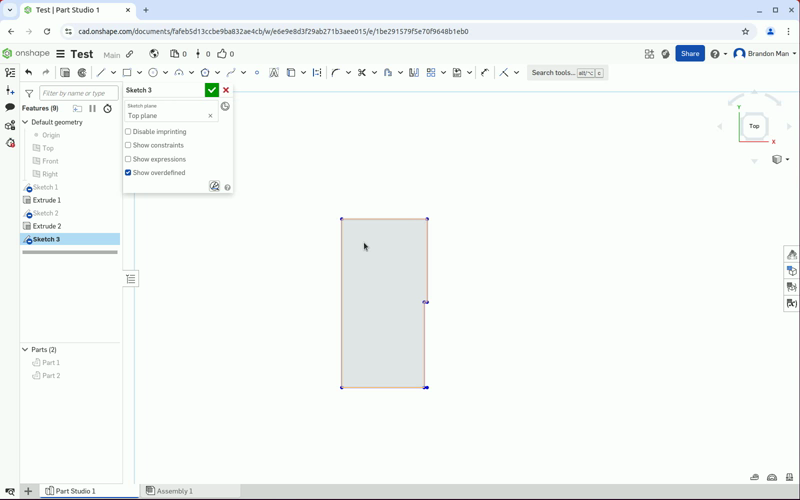
scroll(6)
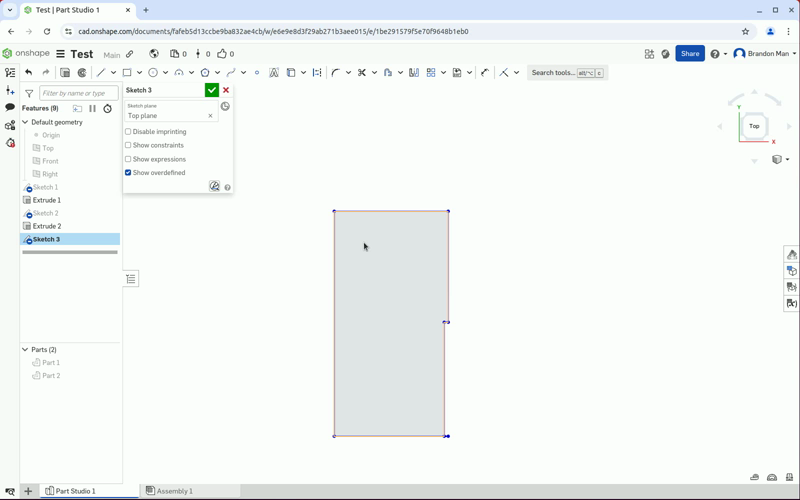
scroll(6)
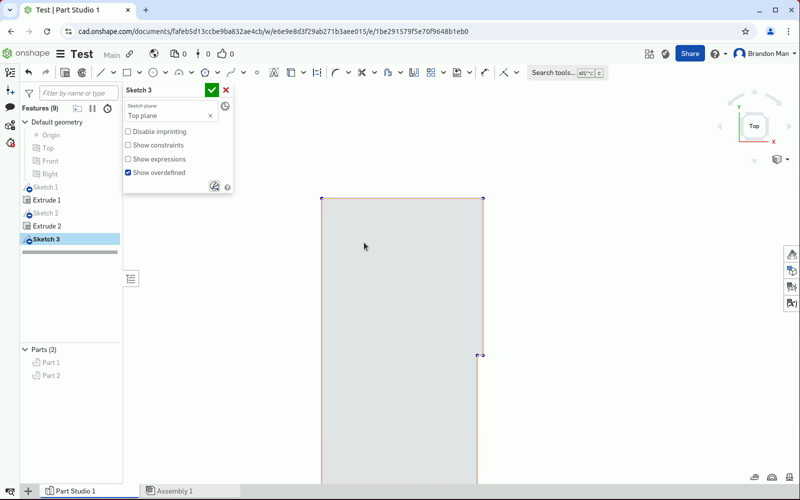
scroll(6)
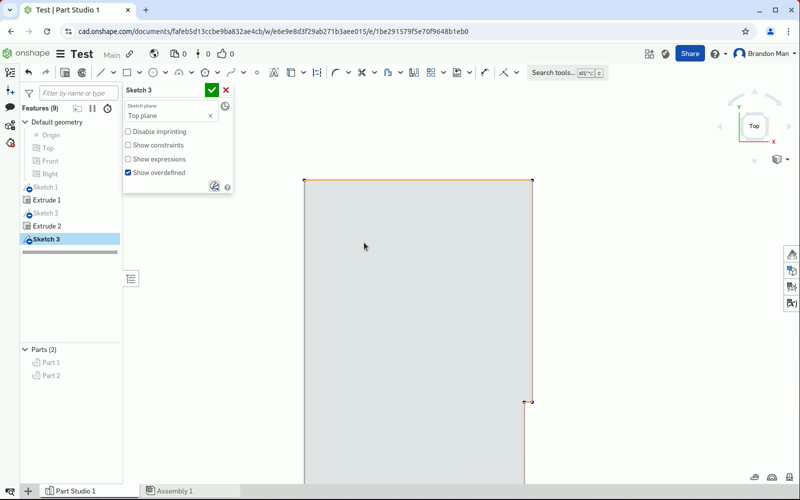
scroll(6)
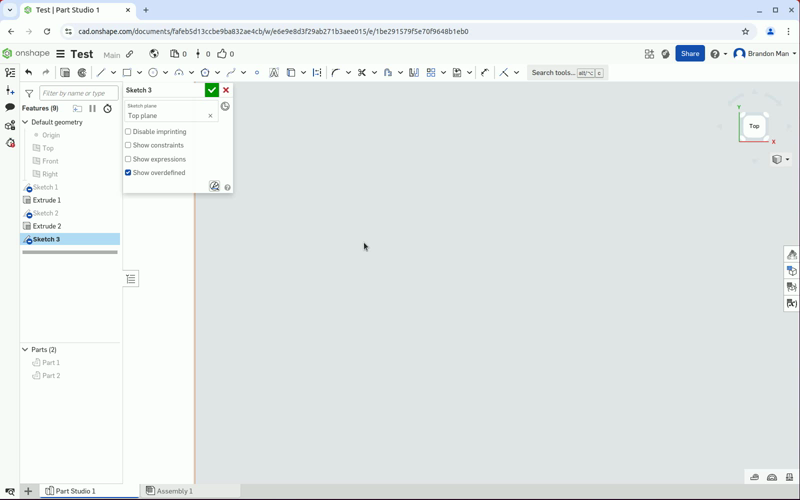
click(364, 242)
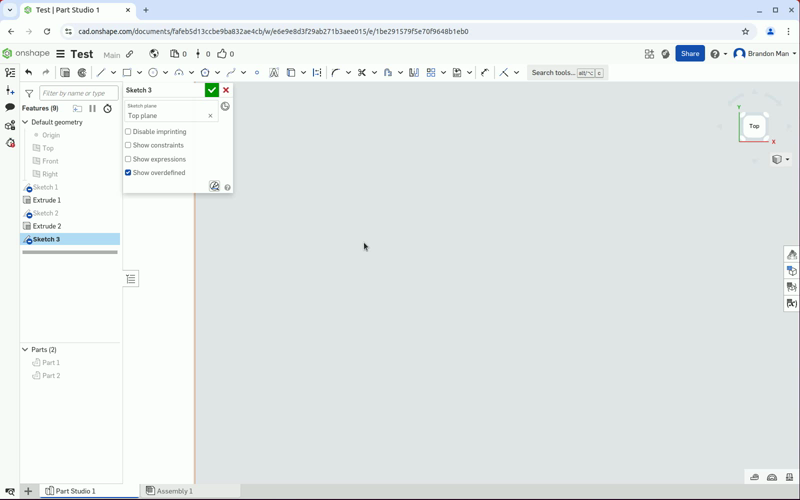
scroll(-6)
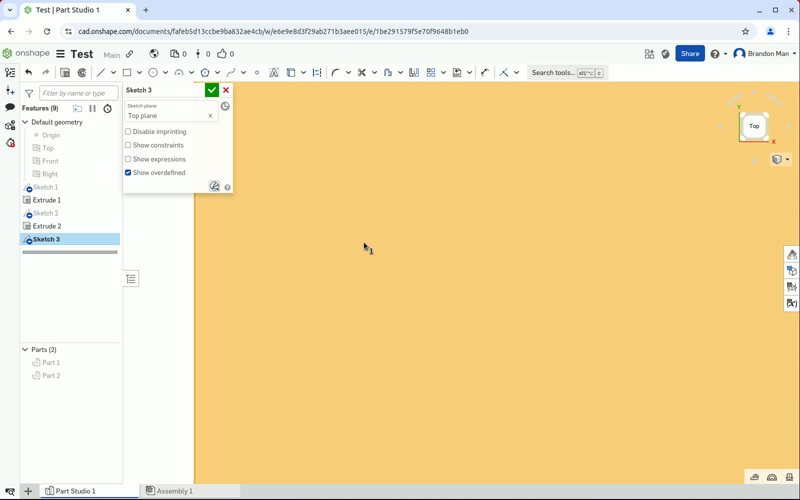
scroll(-6)
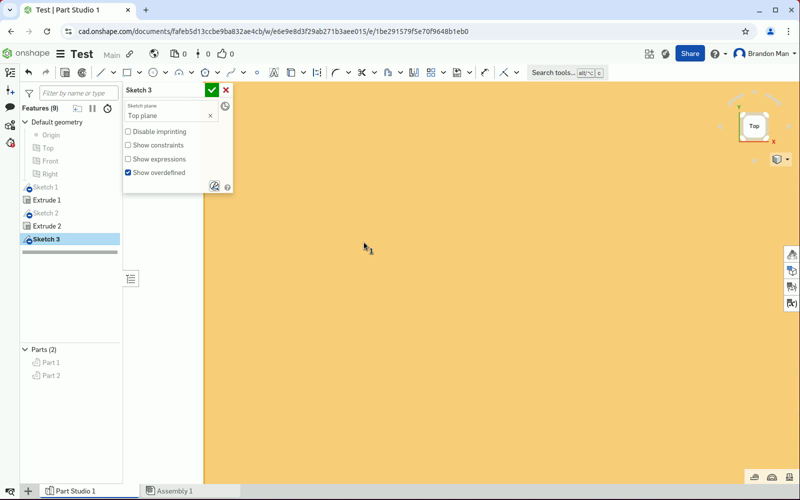
scroll(-6)
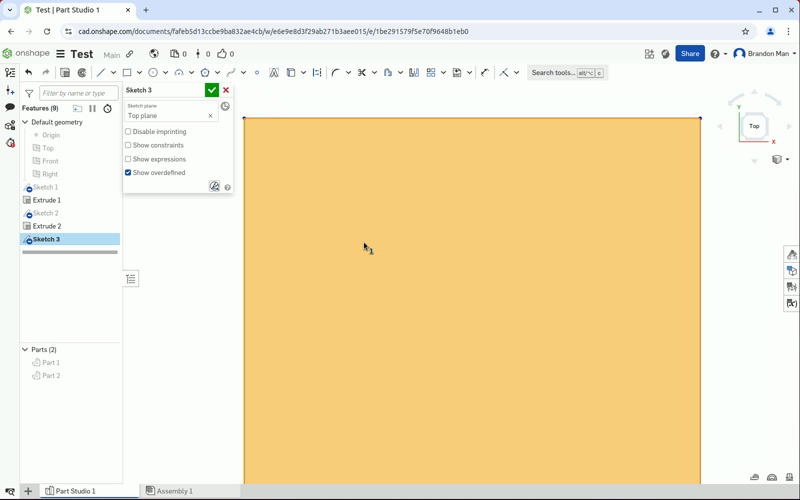
scroll(-6)
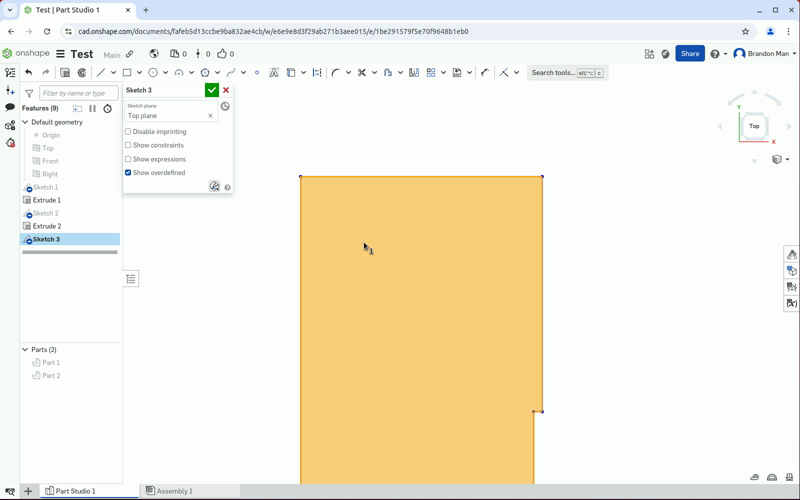
scroll(-6)
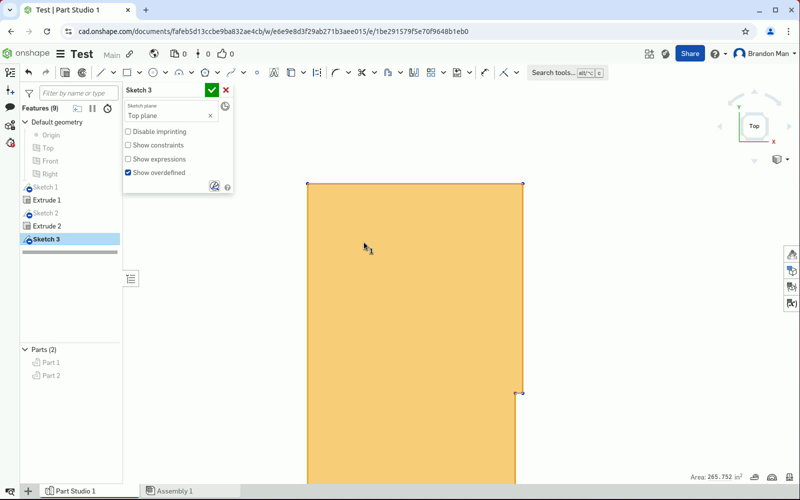
scroll(-6)
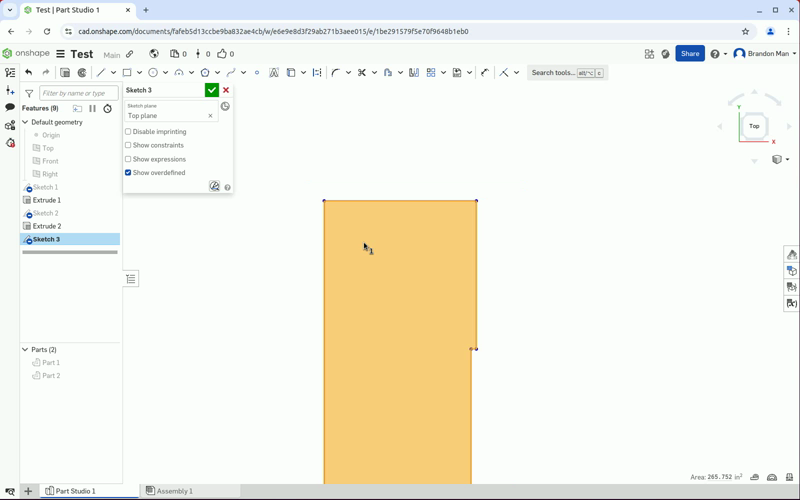
scroll(-6)
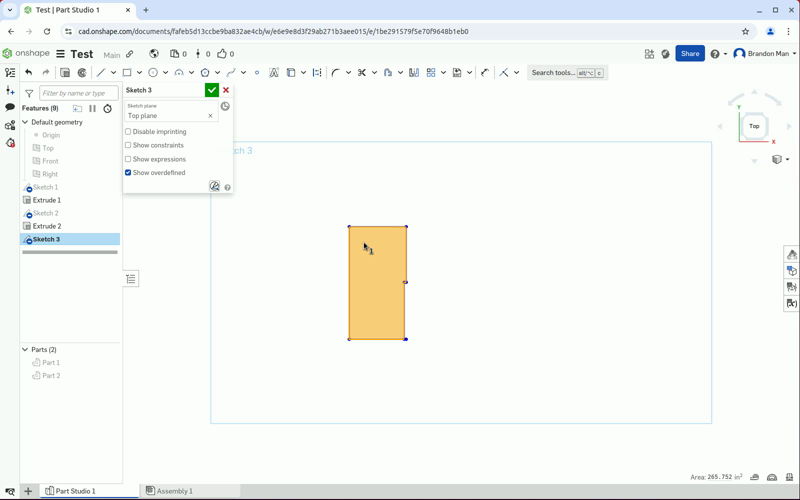
mouse_move(73, 352)
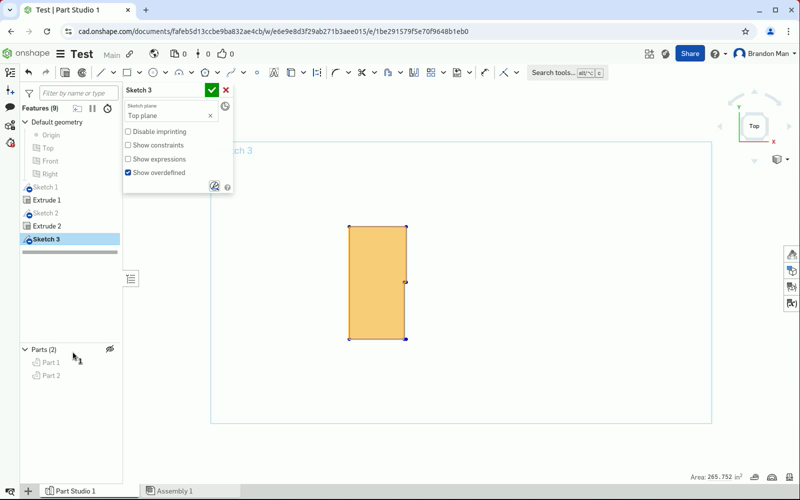
key(shift+y)
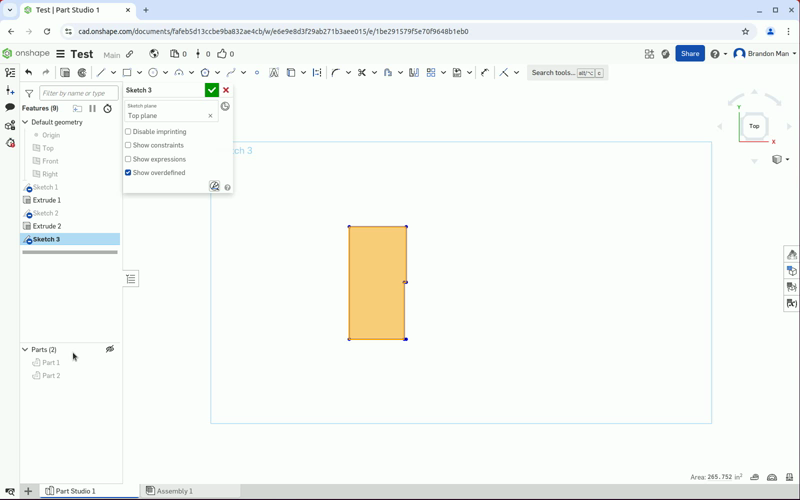
key(shift+e)
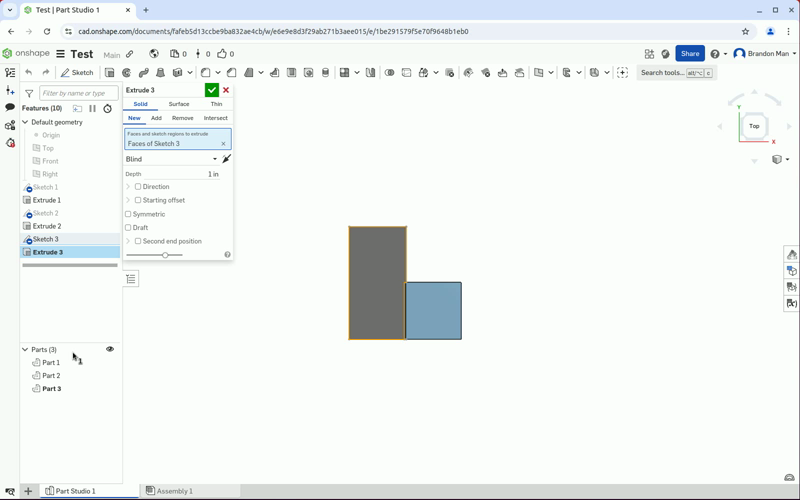
mouse_move(143, 106)
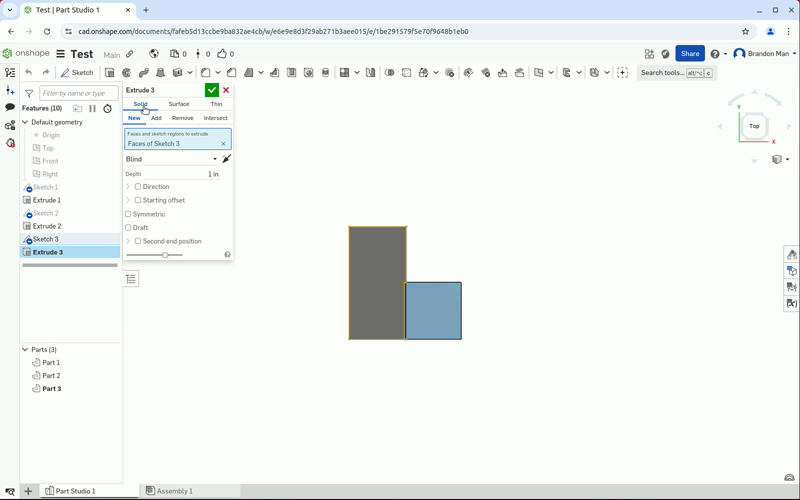
click(143, 106)
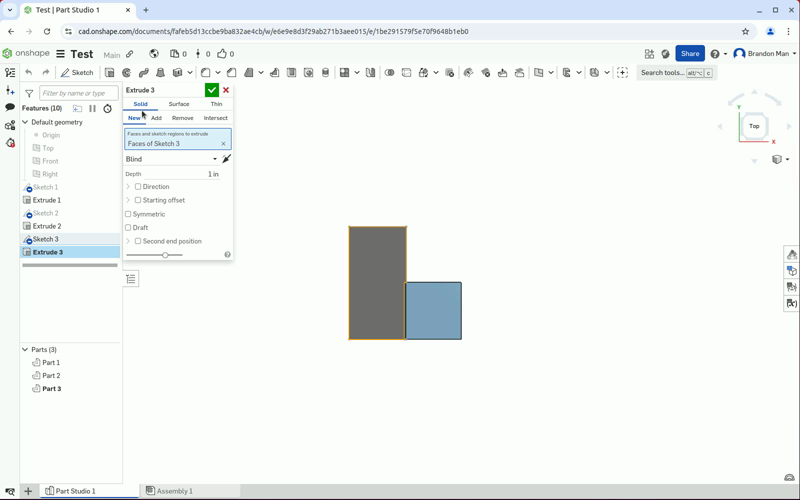
mouse_move(137, 120)
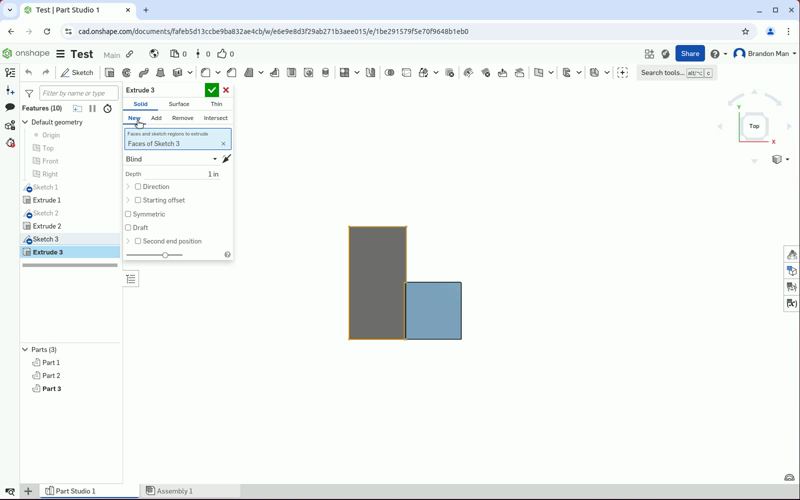
click(137, 120)
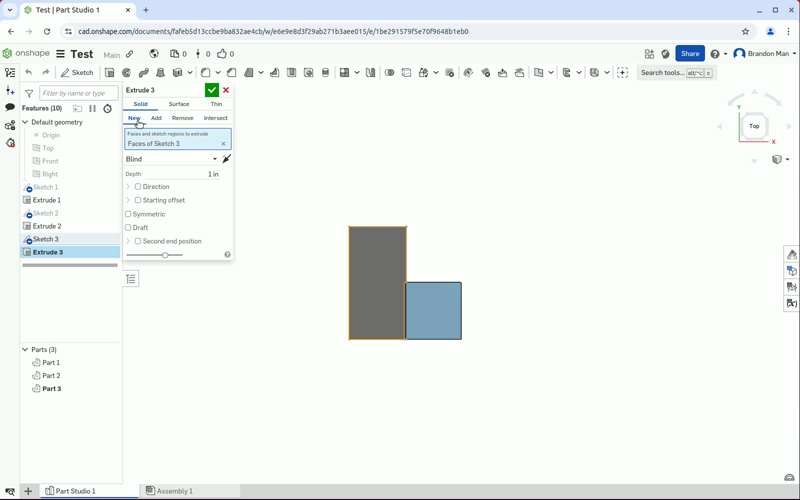
key(tab, 4)
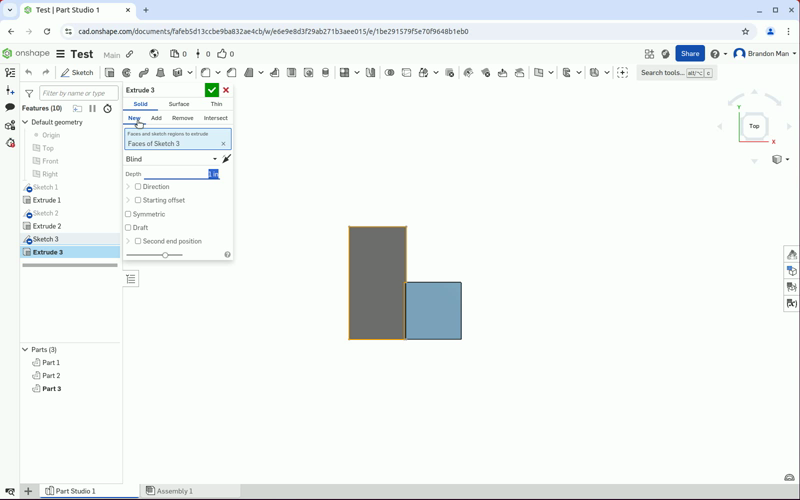
text(11.554)
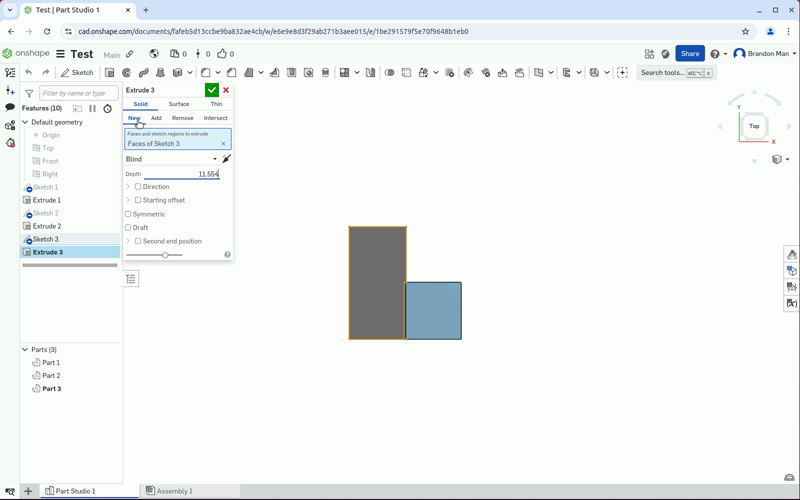
key(enter)
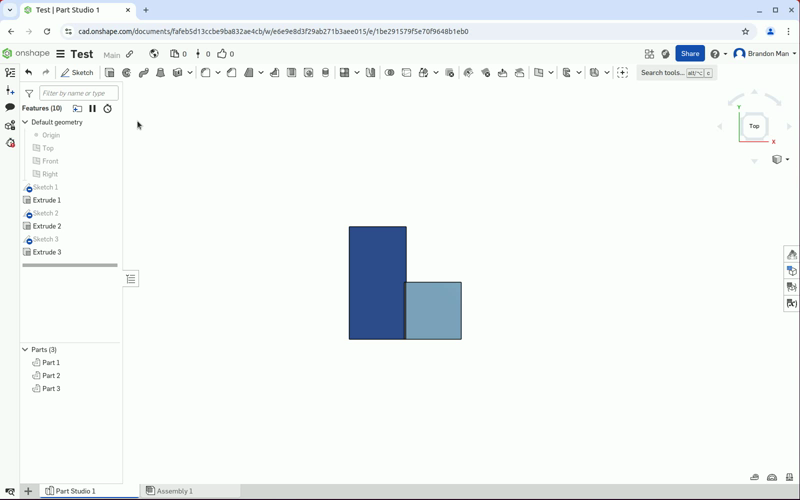
key(shift+h)
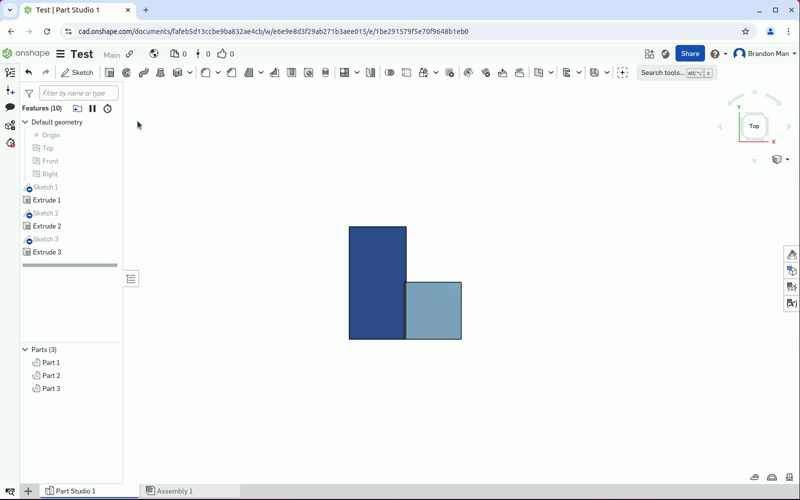
key(shift+h)
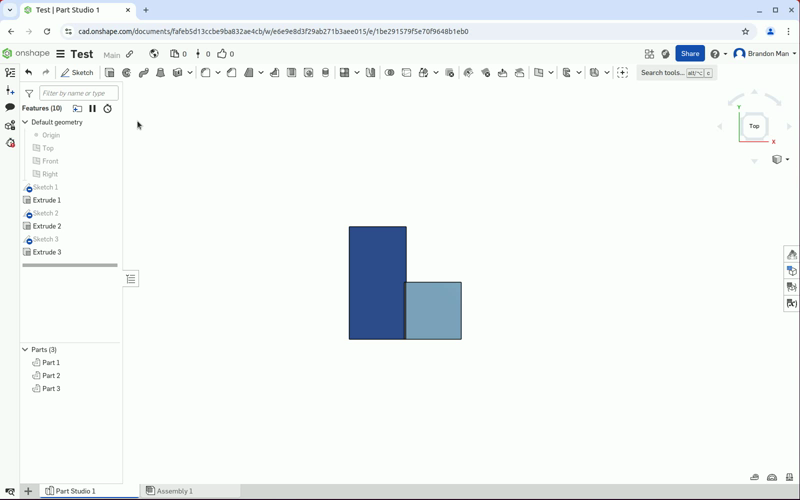
mouse_move(73, 189)
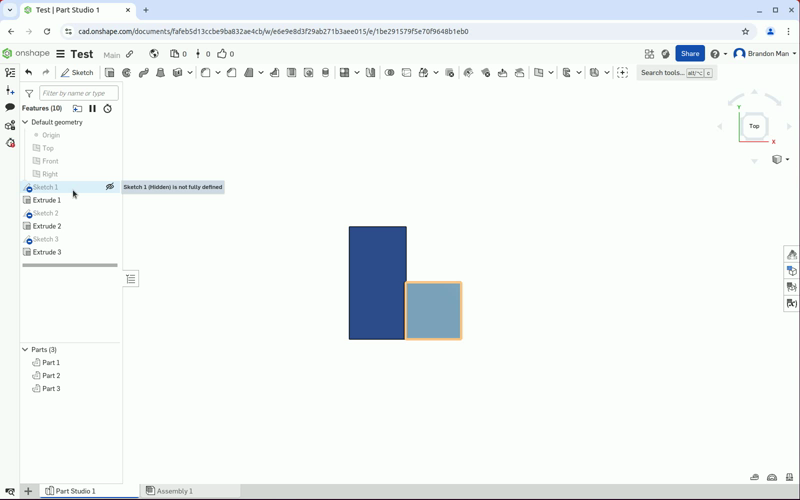
click(73, 189)
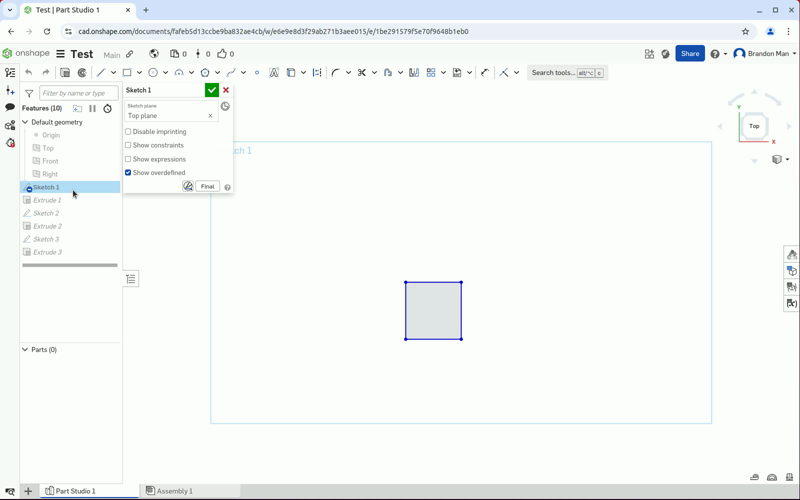
mouse_move(229, 92)
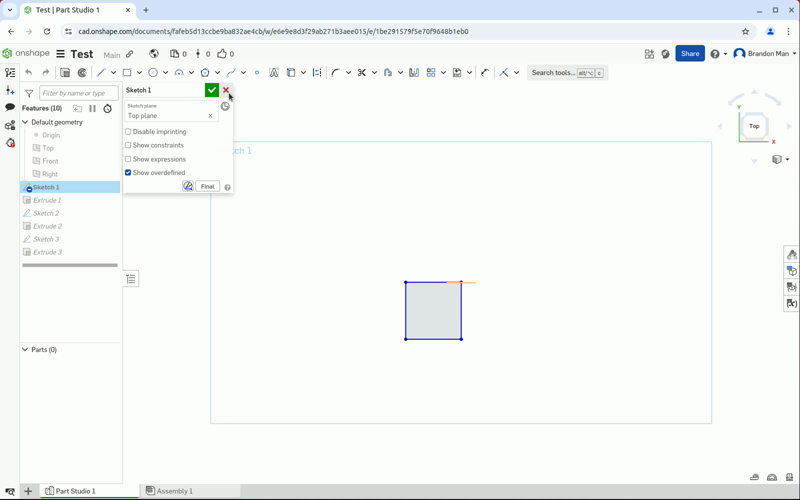
click(229, 92)
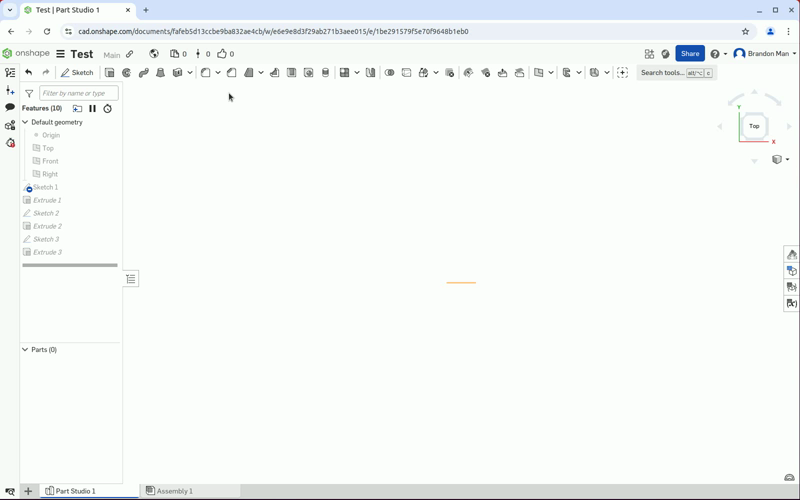
mouse_move(541, 75)
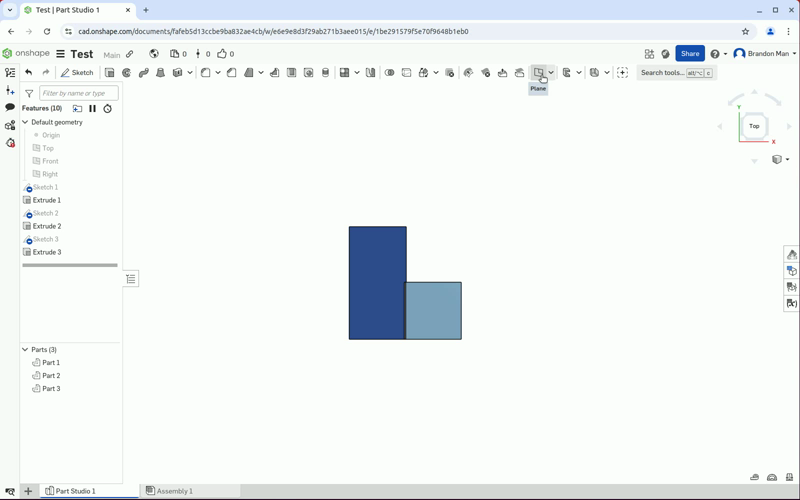
click(541, 75)
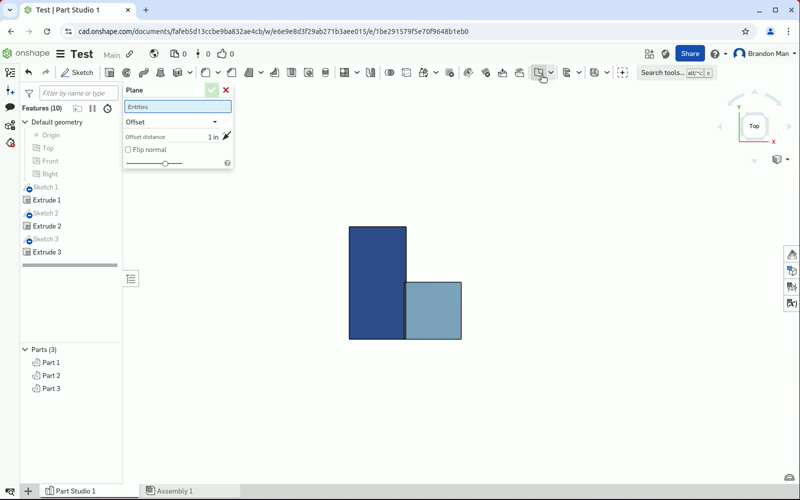
mouse_move(73, 150)
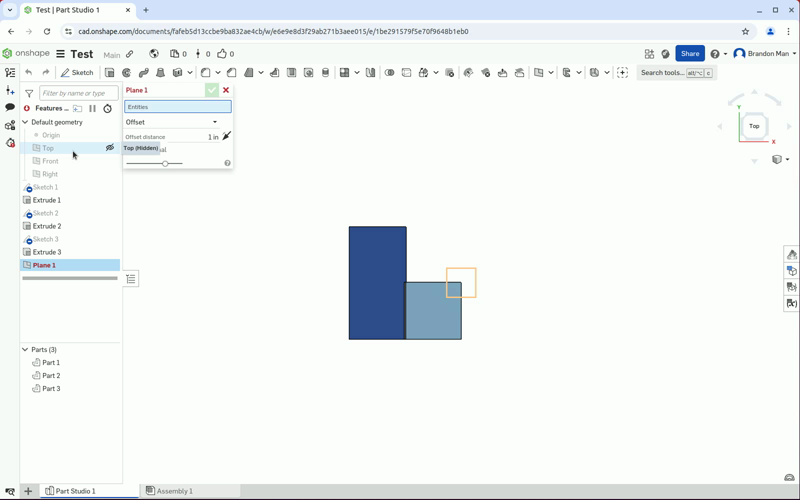
click(73, 150)
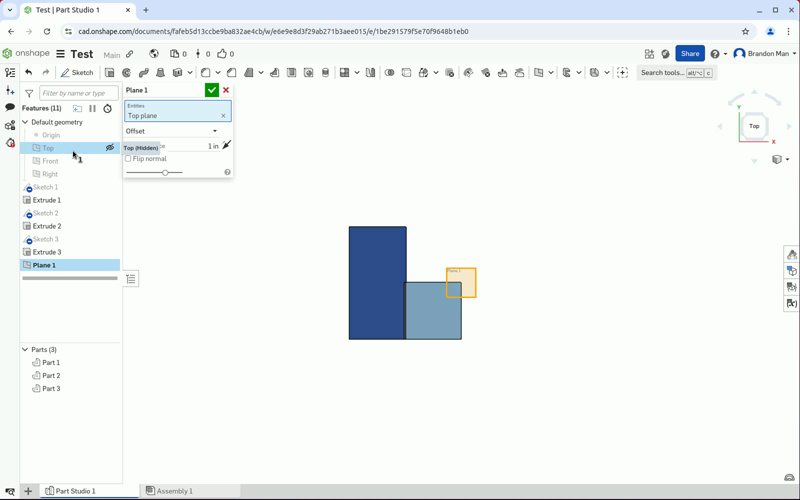
key(tab, 2)
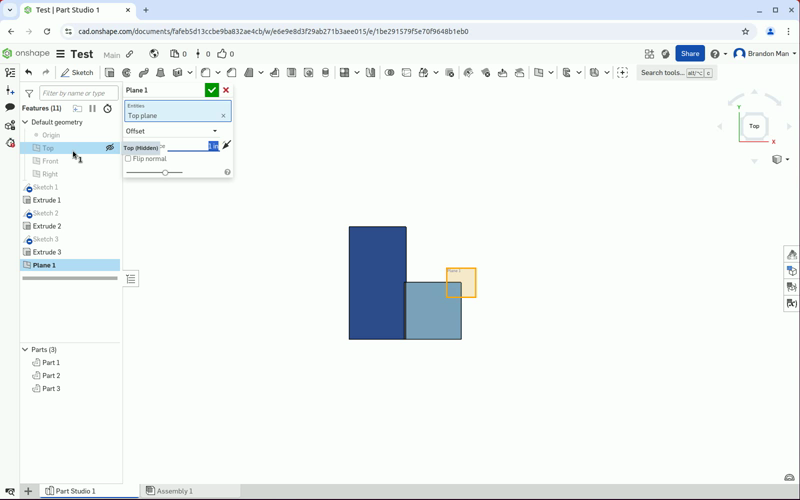
text(11.554)
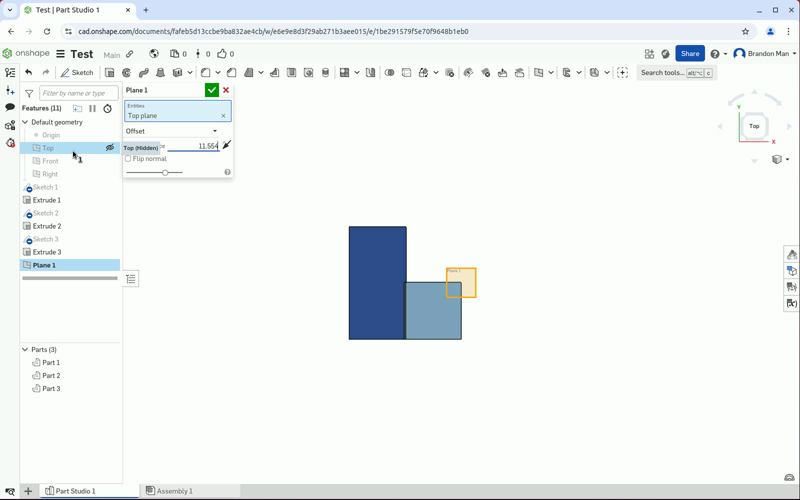
key(enter, 2)
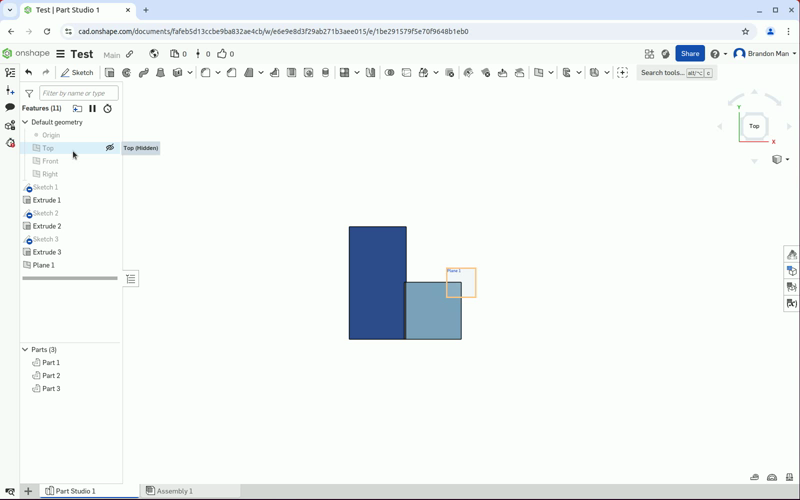
key(shift+s)
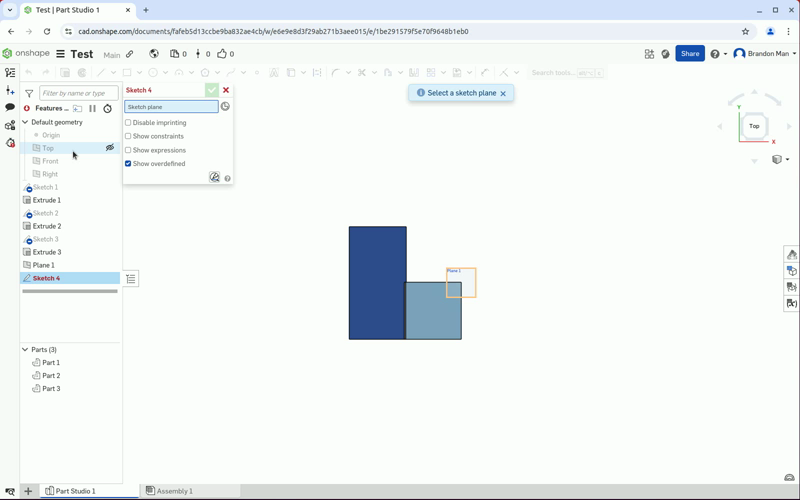
mouse_move(73, 267)
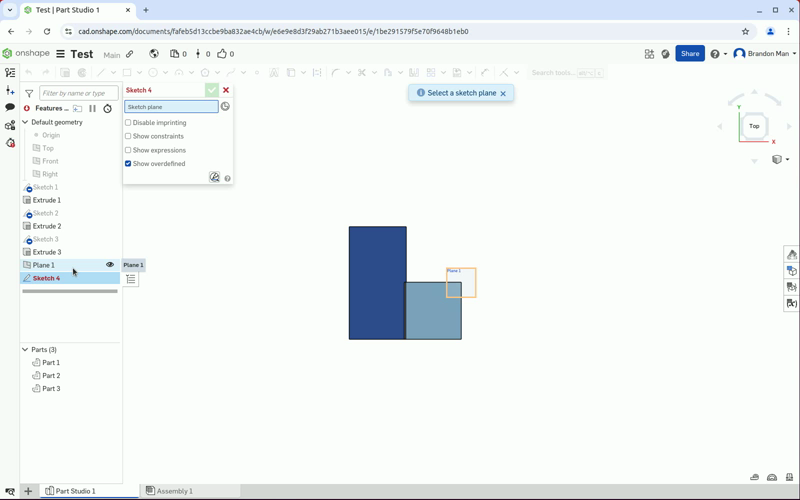
click(73, 267)
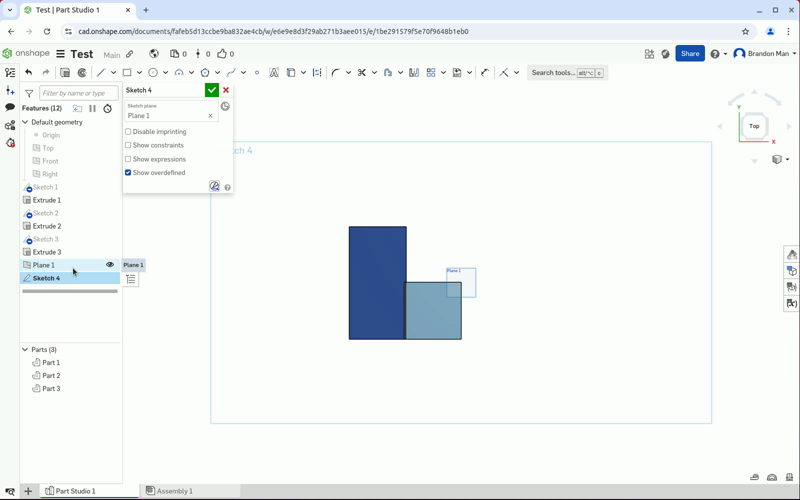
mouse_move(73, 352)
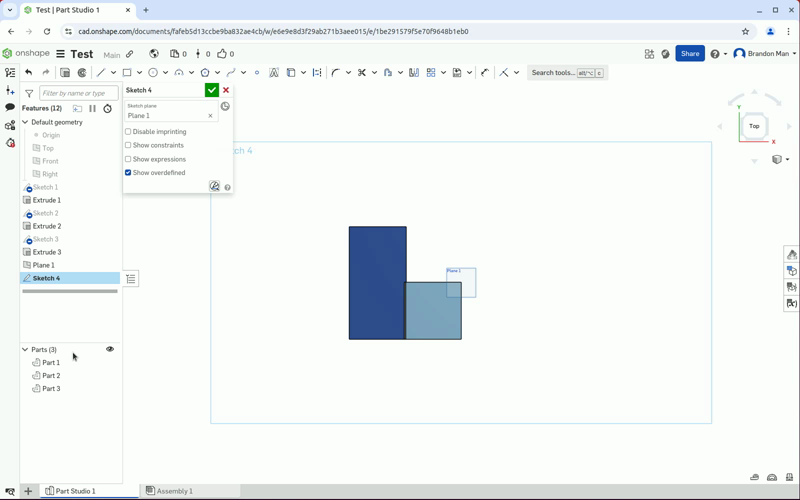
key(y)
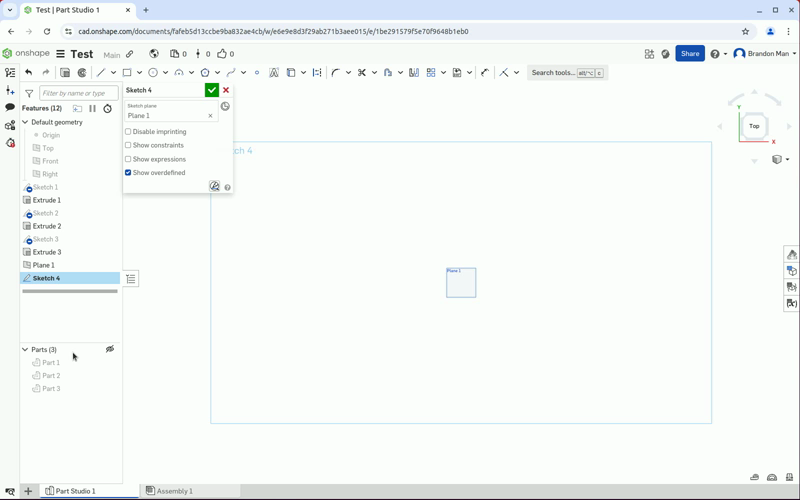
key(l)
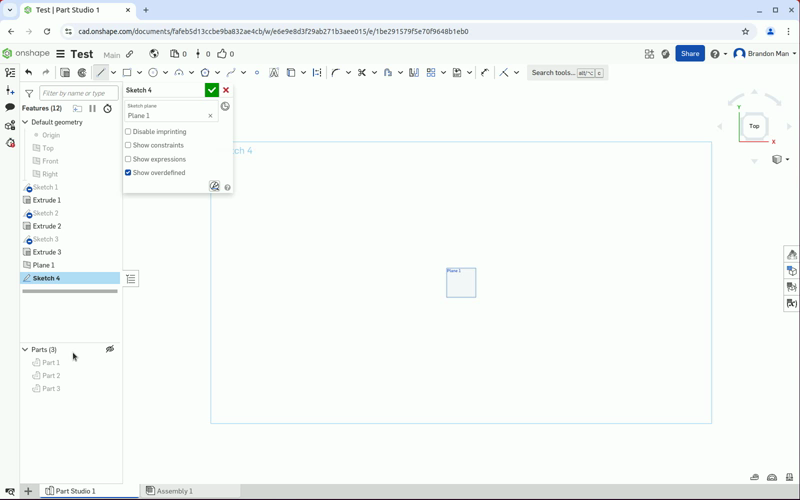
key_down(shift)
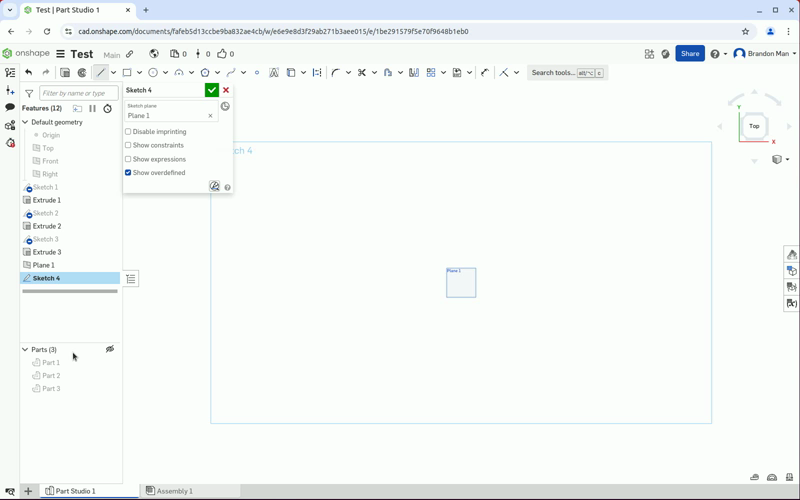
mouse_move(349, 282)
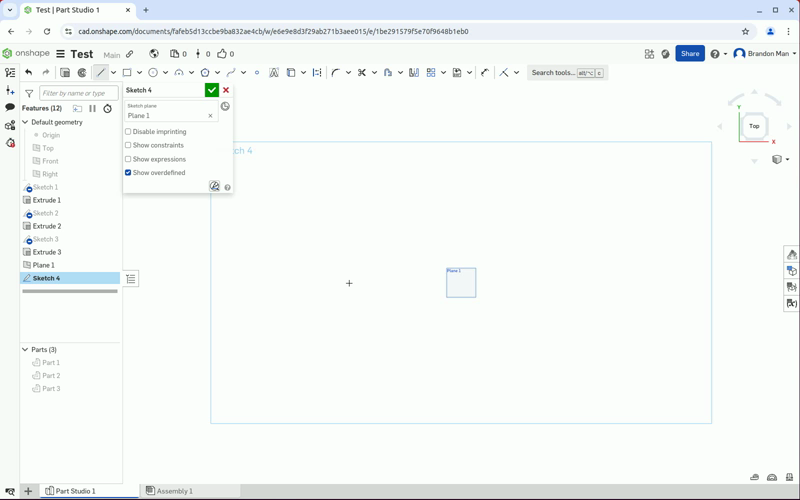
click(349, 282)
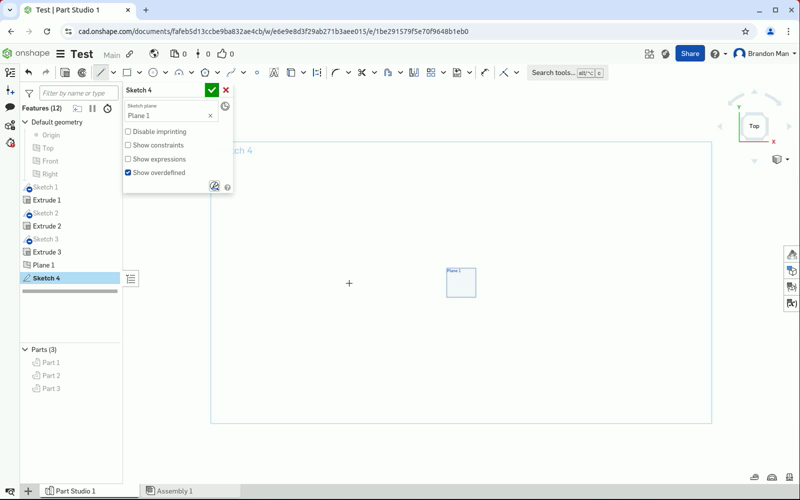
key_up(shift)
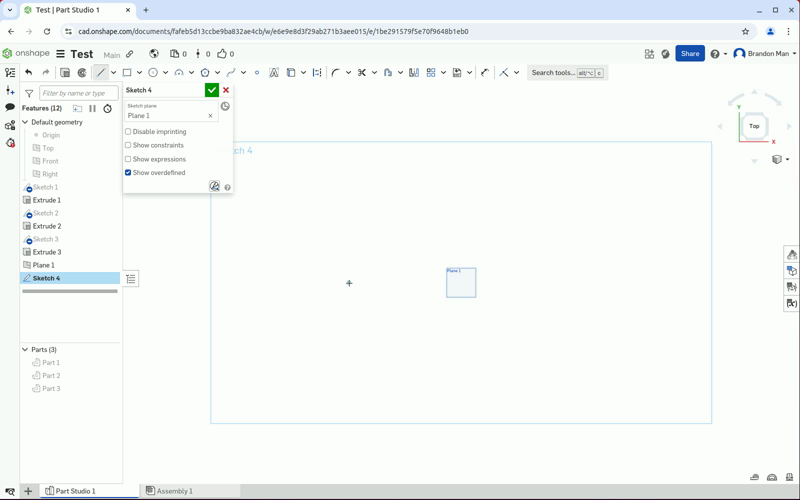
key_down(shift)
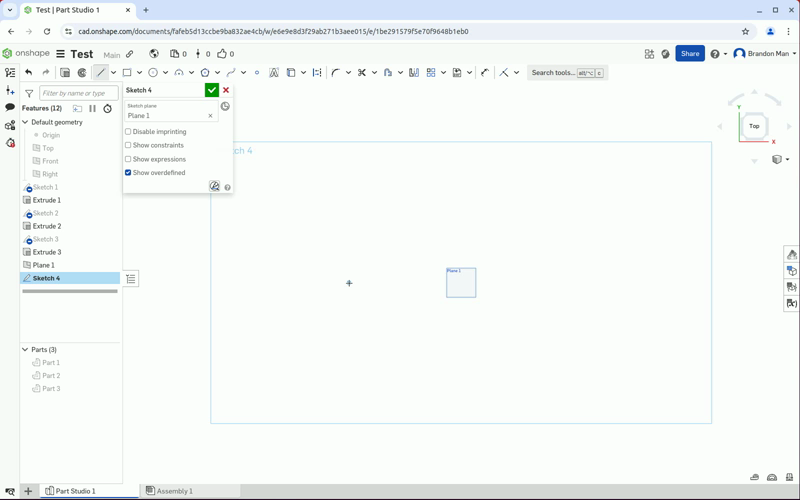
mouse_move(379, 282)
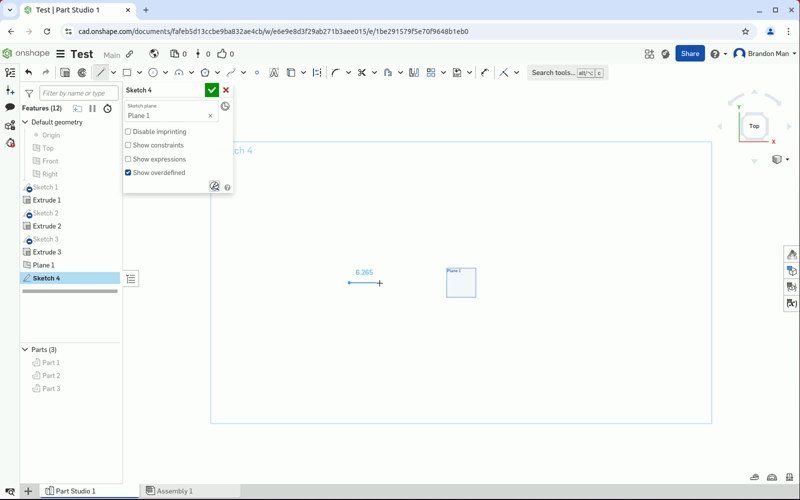
mouse_move(406, 282)
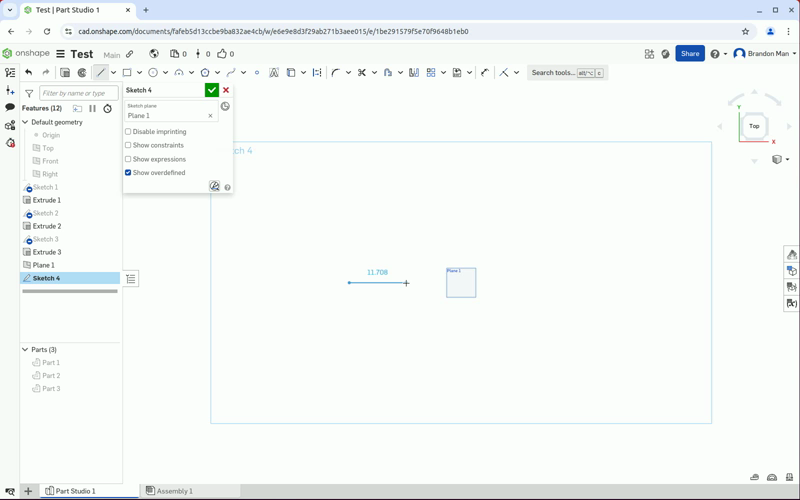
click(406, 282)
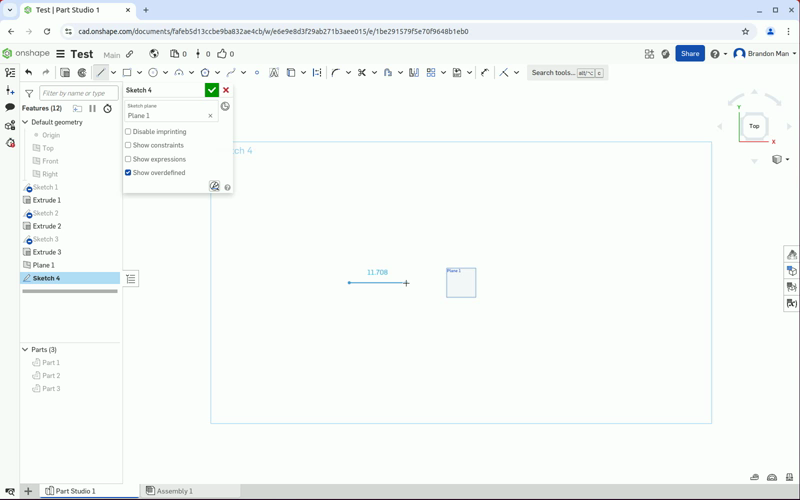
key_up(shift)
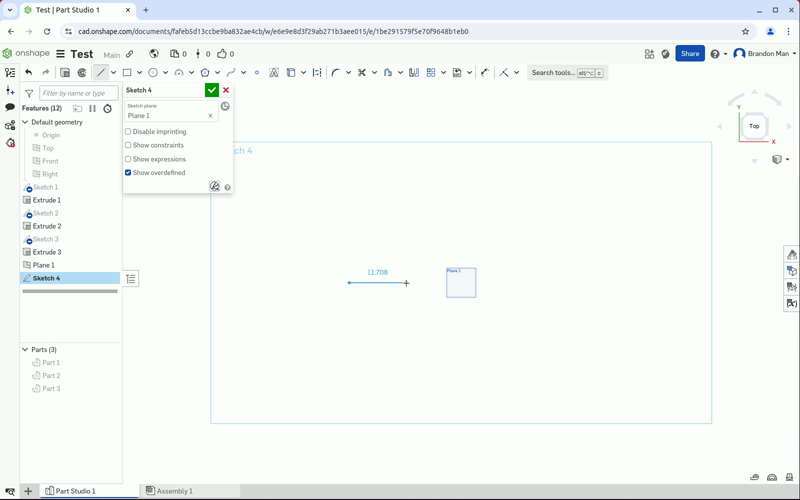
key_down(shift)
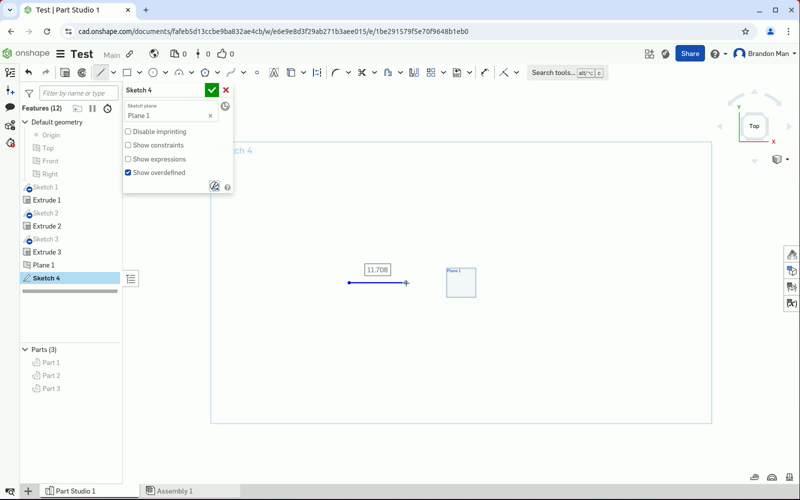
mouse_move(436, 282)
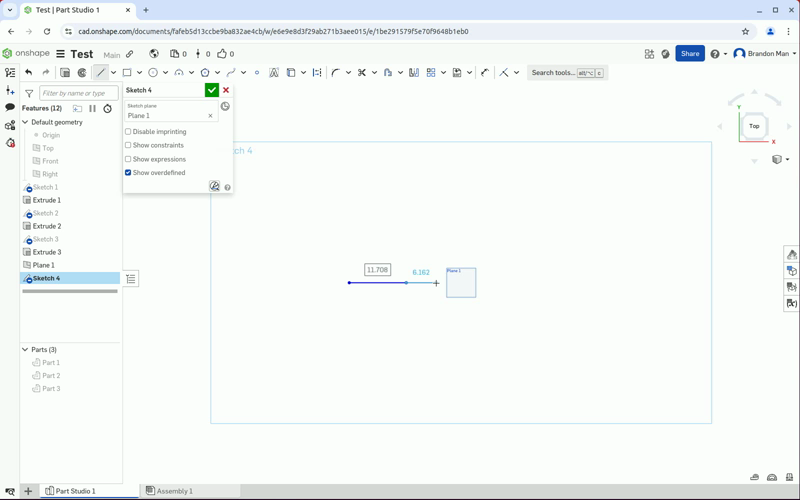
mouse_move(406, 226)
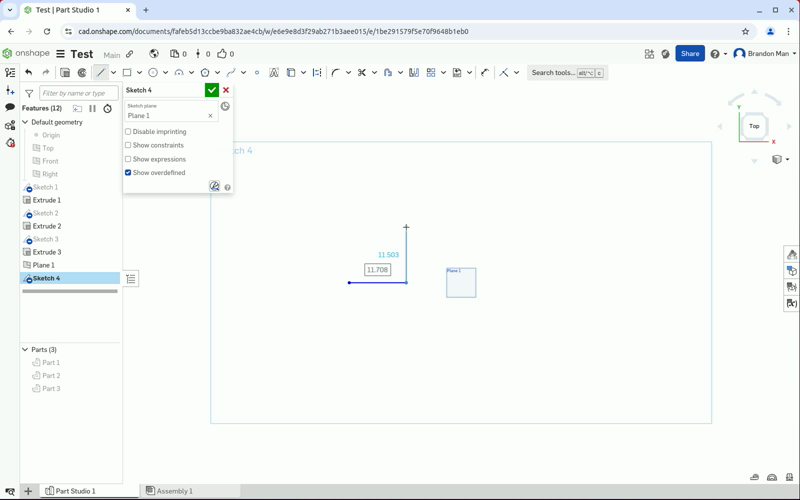
click(406, 226)
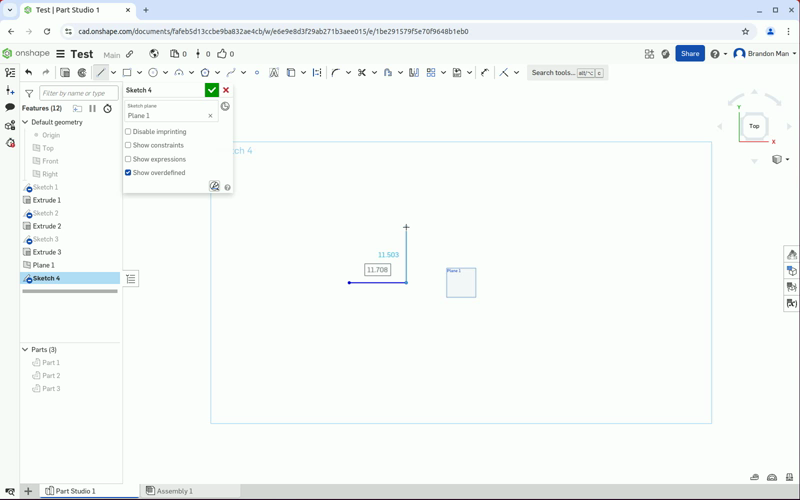
key_up(shift)
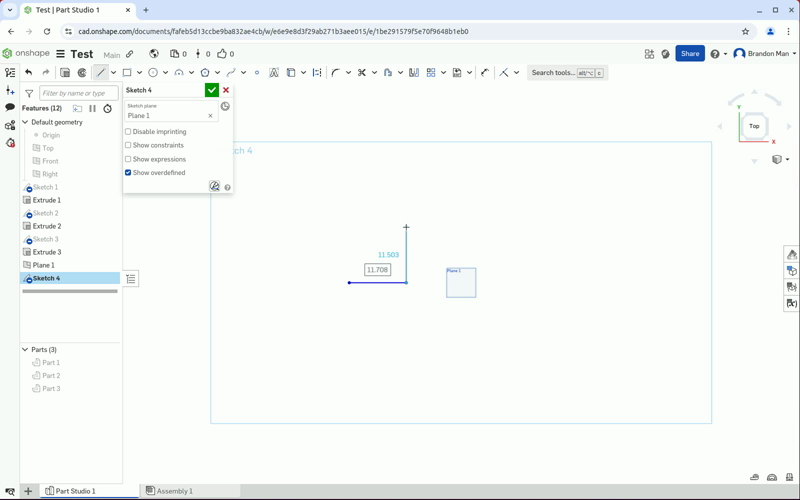
key_down(shift)
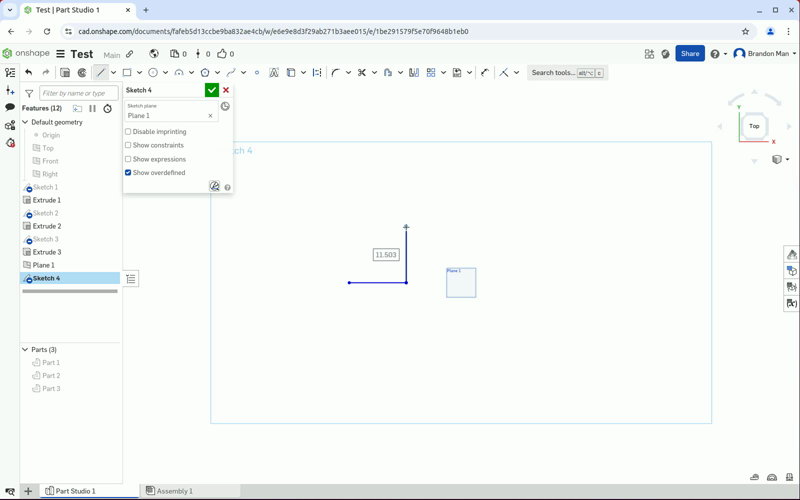
mouse_move(436, 226)
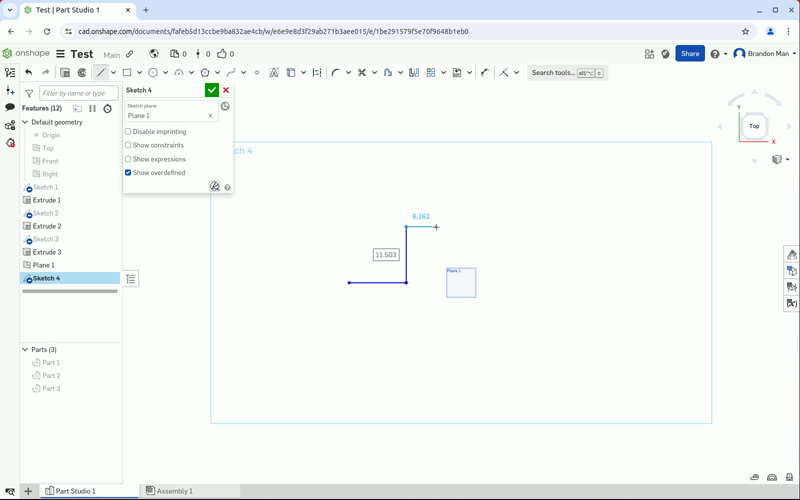
mouse_move(349, 226)
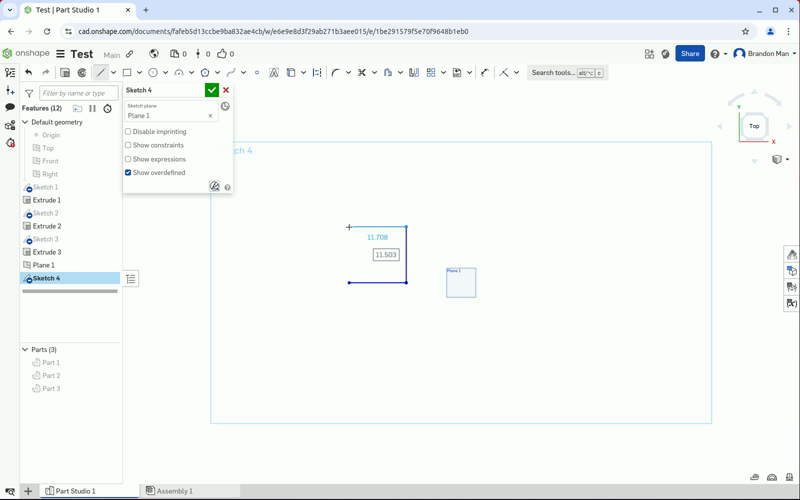
click(349, 226)
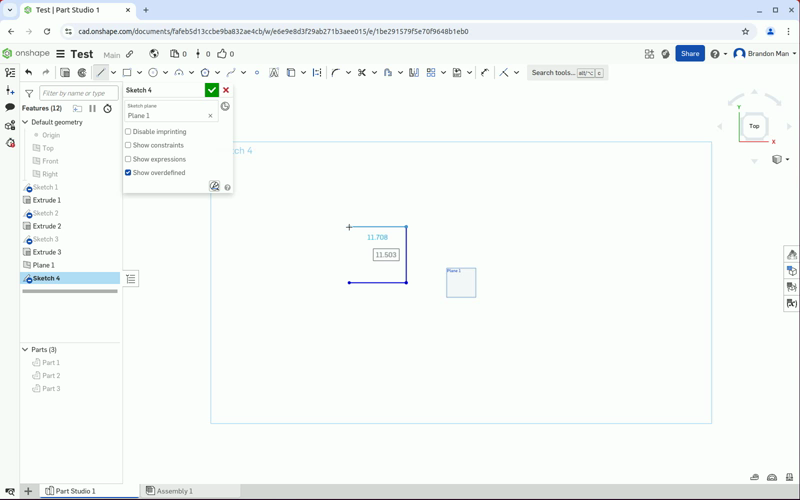
key_up(shift)
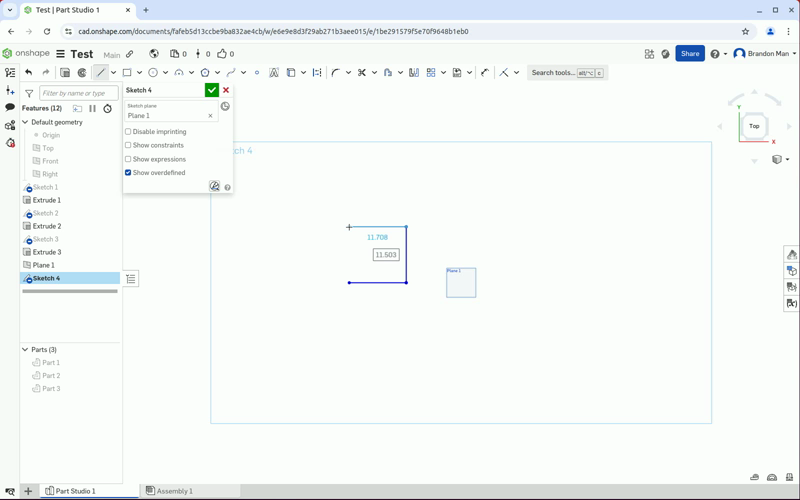
mouse_move(379, 226)
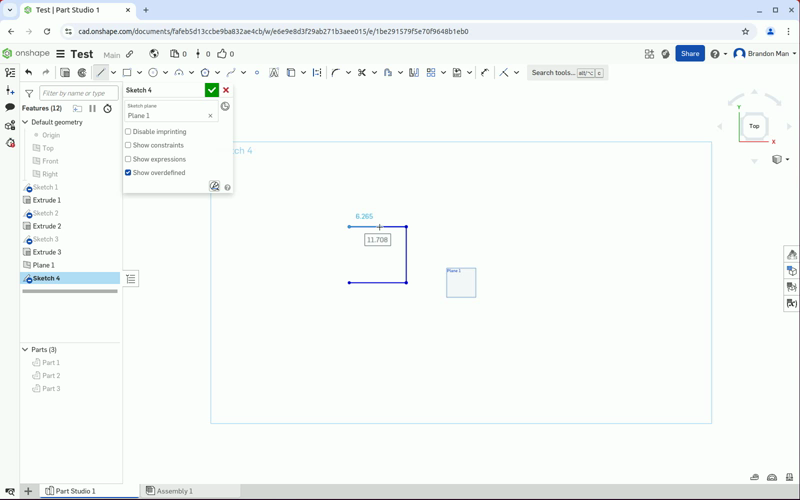
key_down(shift)
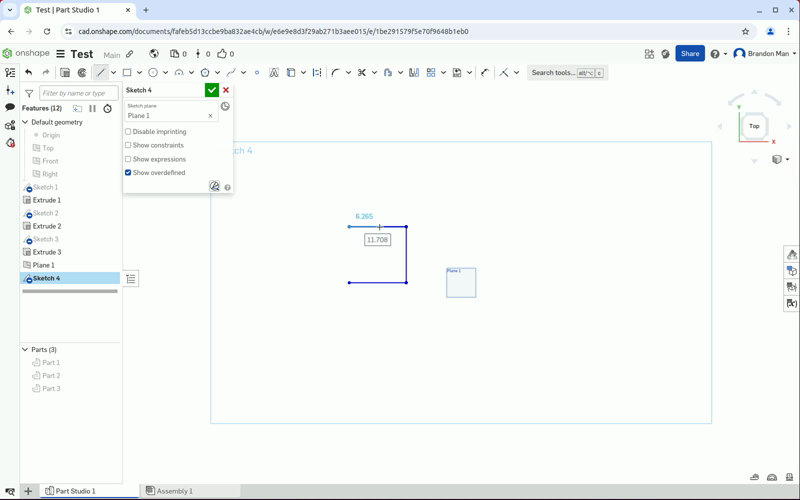
mouse_move(349, 282)
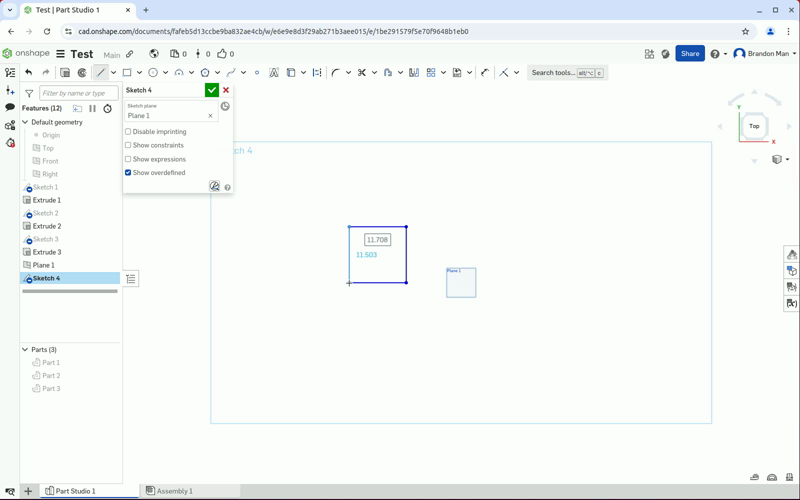
key_up(shift)
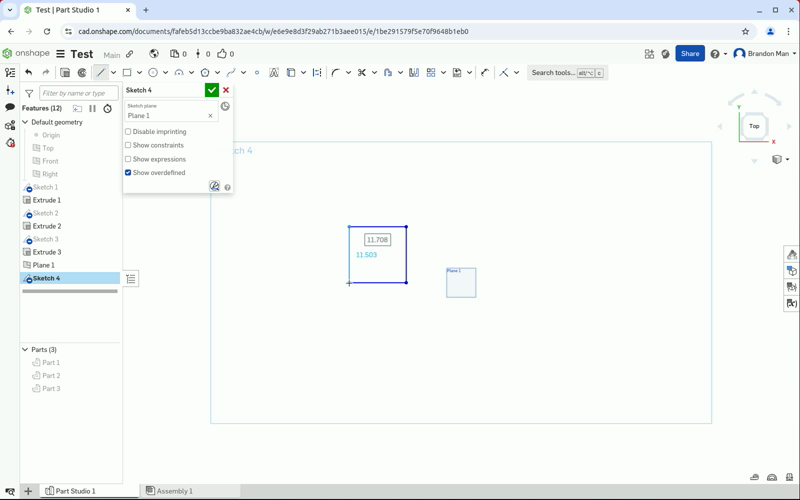
click(349, 282)
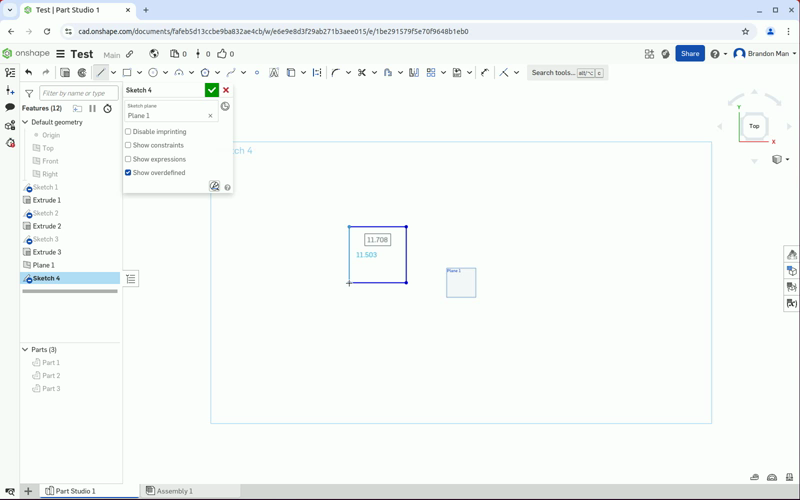
key(esc)
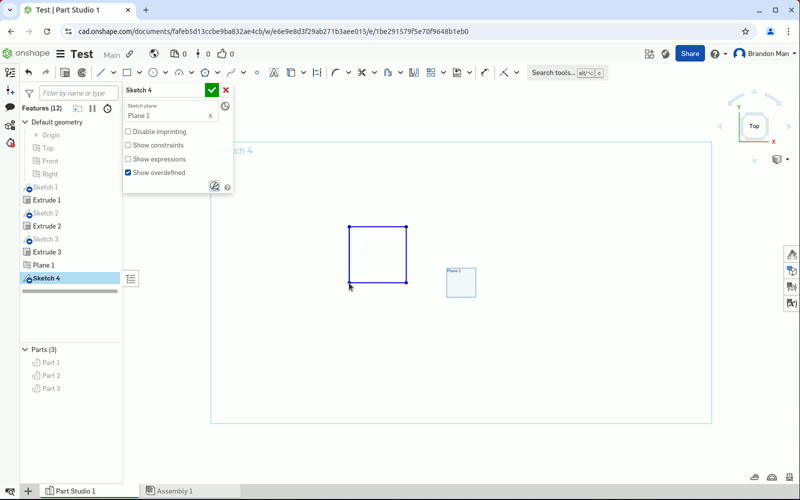
mouse_move(387, 273)
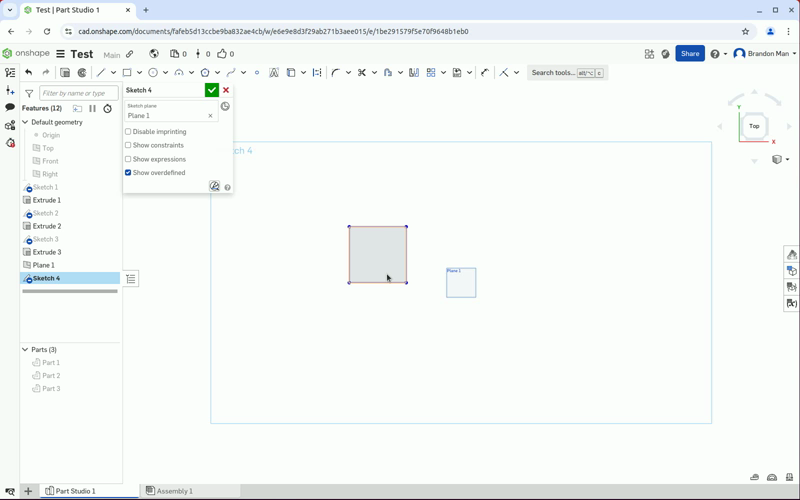
click(387, 273)
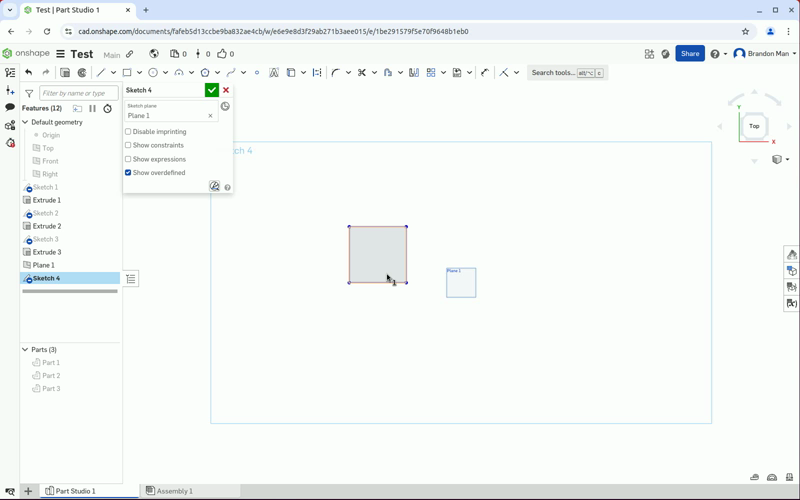
mouse_move(73, 352)
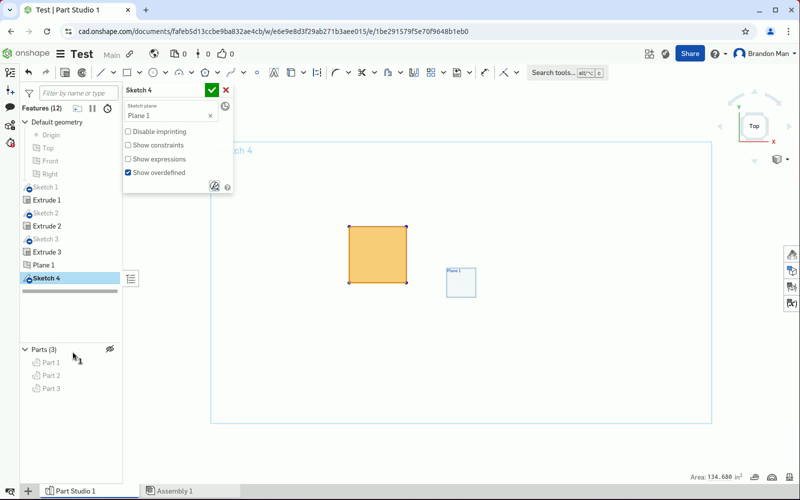
key(shift+y)
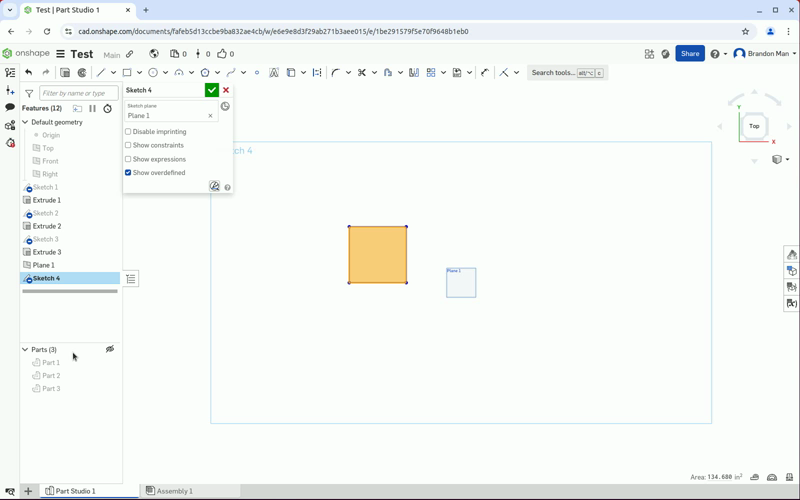
key(shift+e)
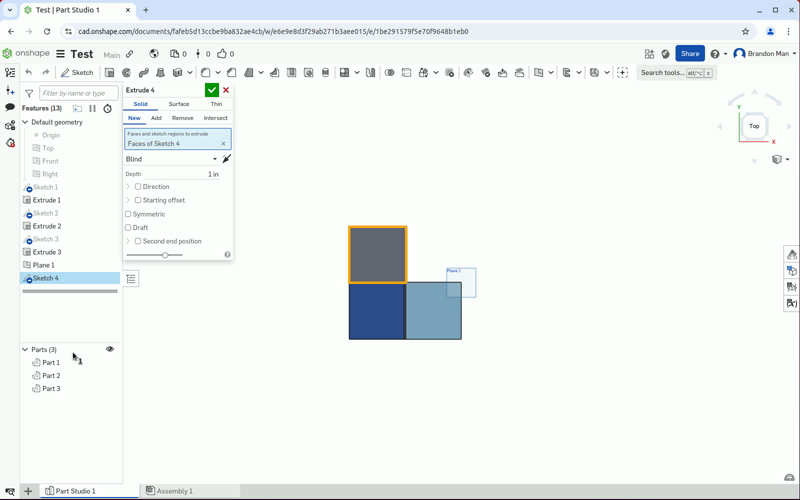
mouse_move(143, 106)
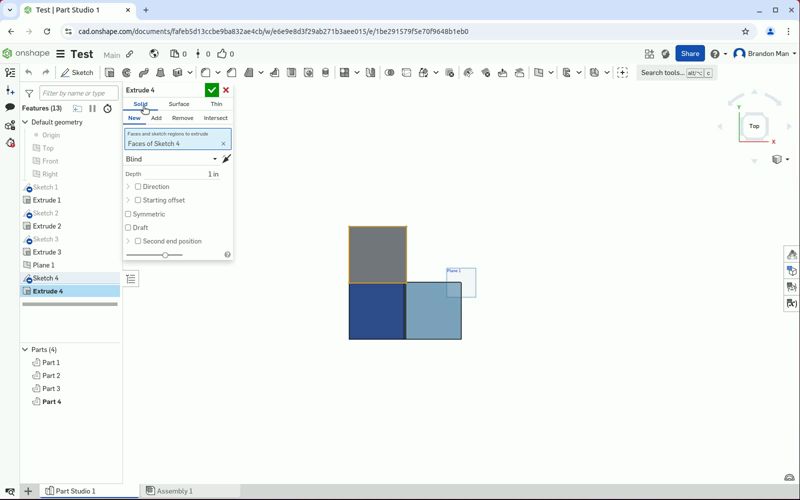
click(143, 106)
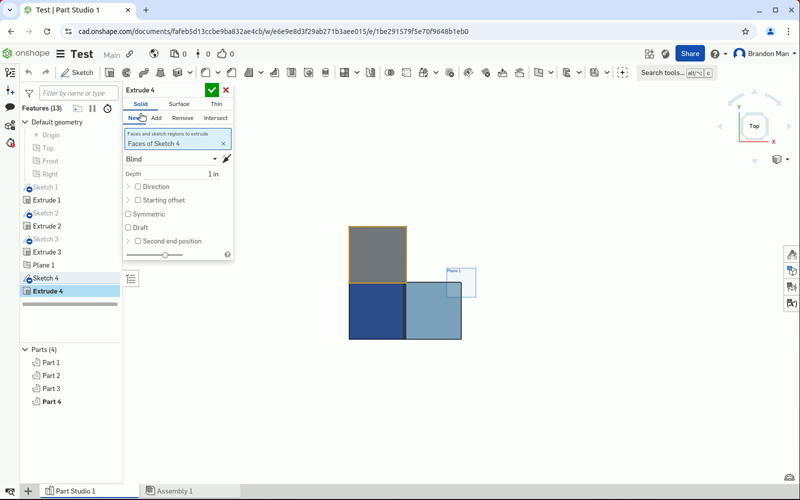
mouse_move(137, 120)
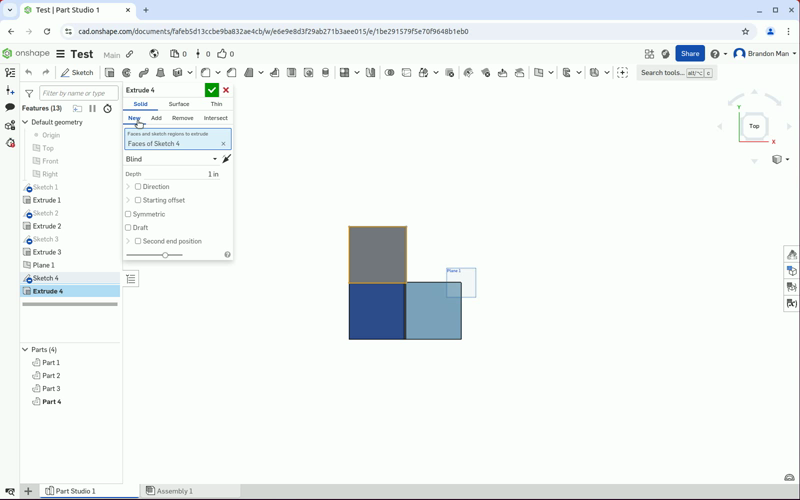
click(137, 120)
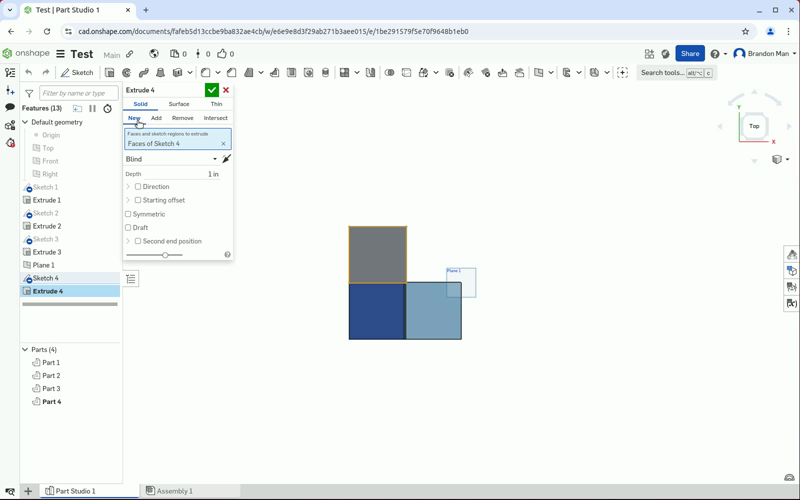
key(tab, 4)
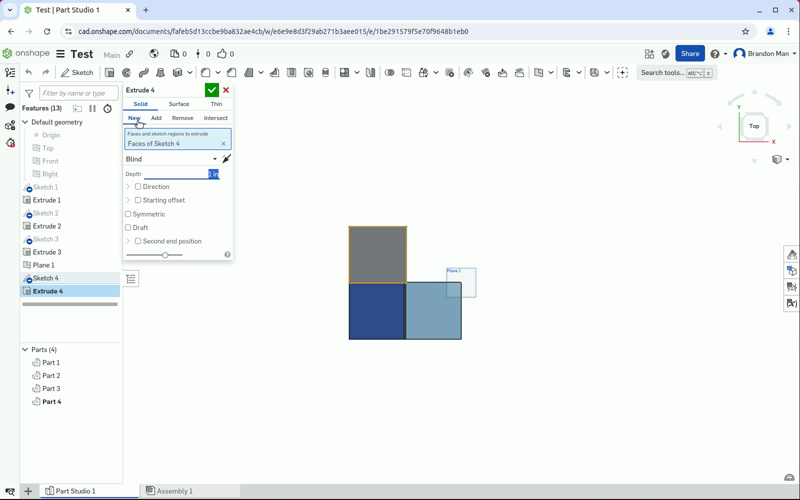
text(11.554)
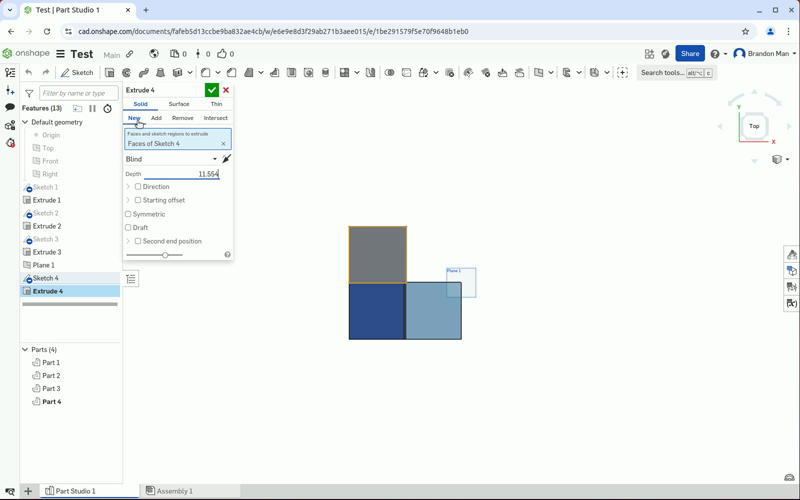
key(enter)
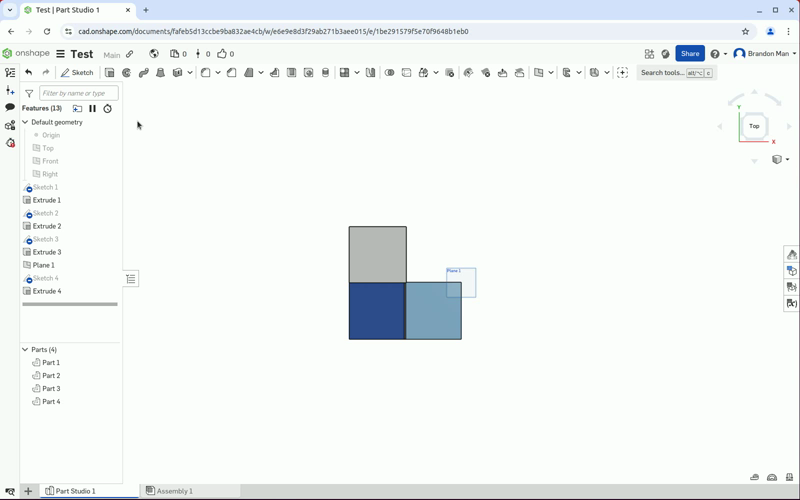
key(shift+h)
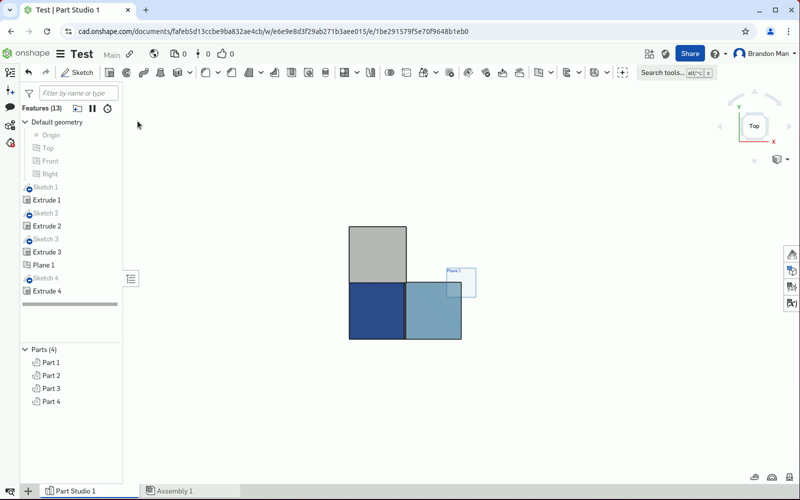
key(shift+h)
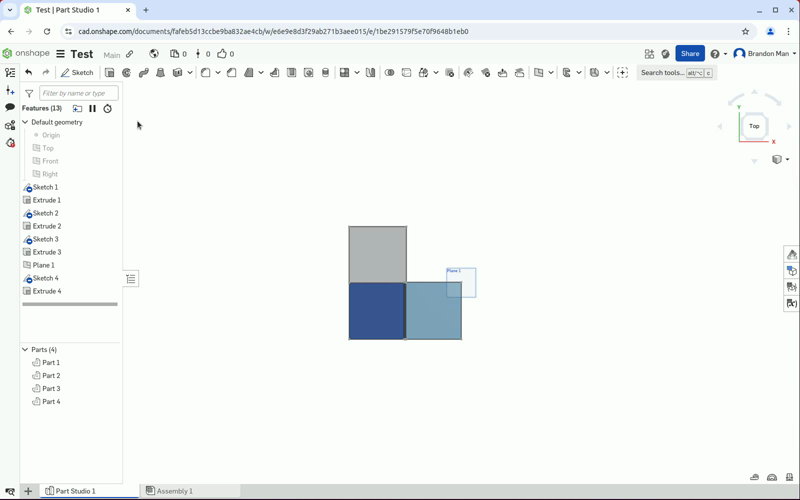
key(shift+7)
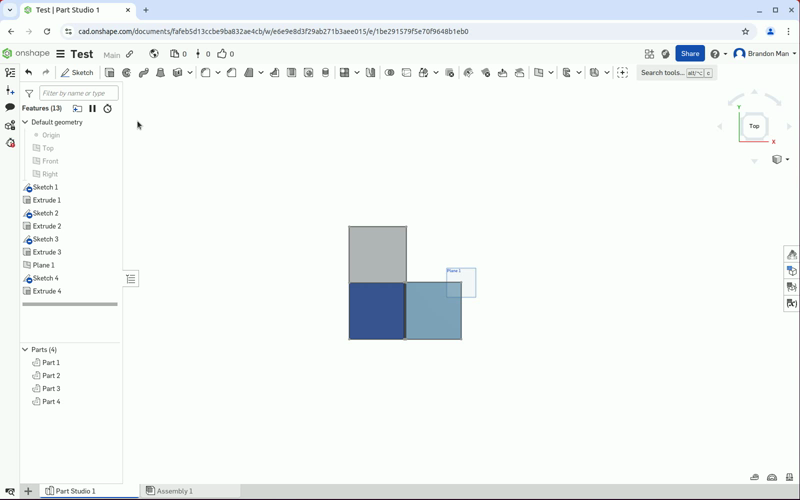
key(up, 3)
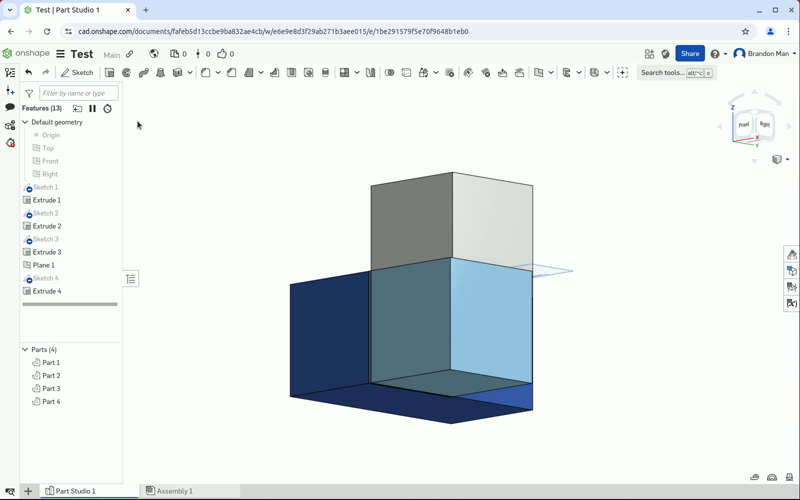
key(left, 3)
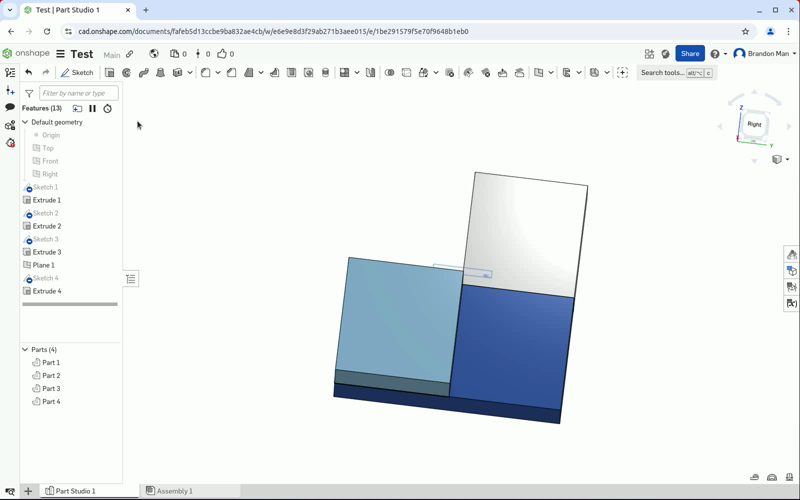
key(right, 3)
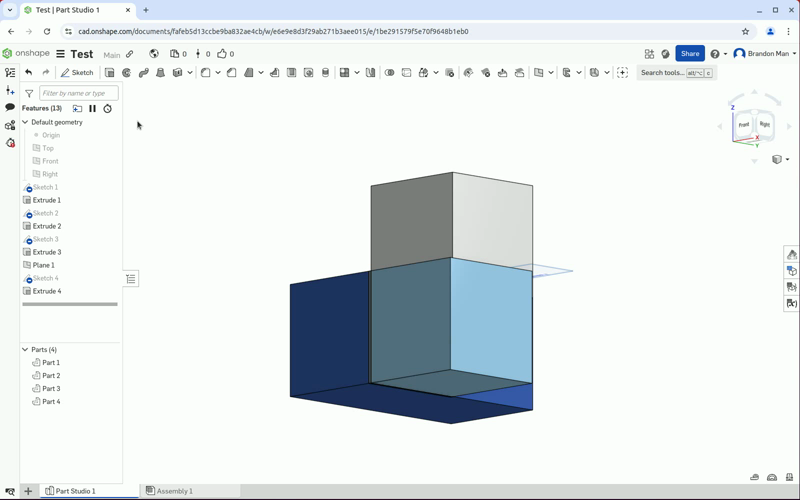
key(down, 3)
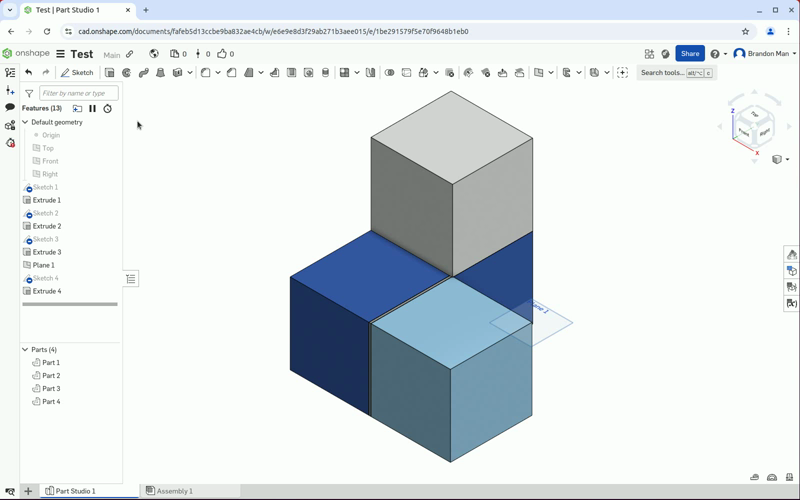
mouse_move(73, 189)
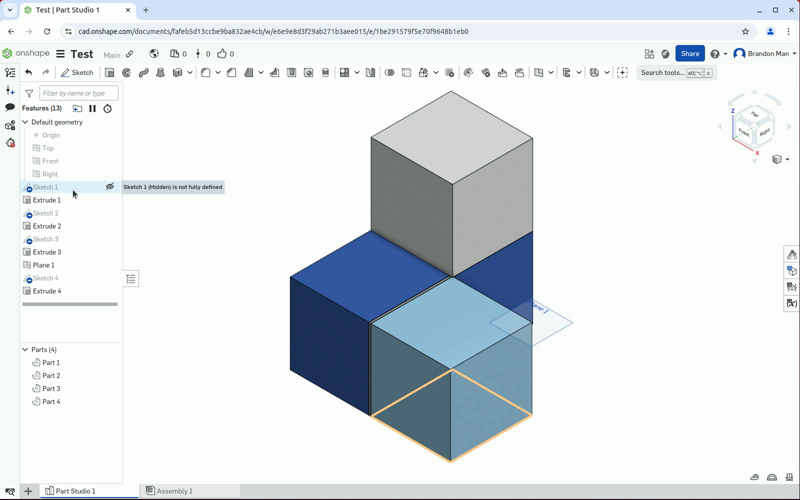
click(73, 189)